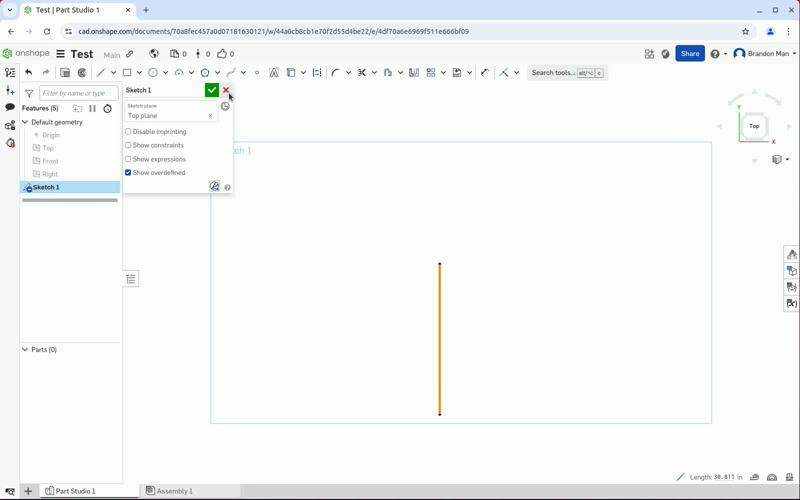
key(shift+h)
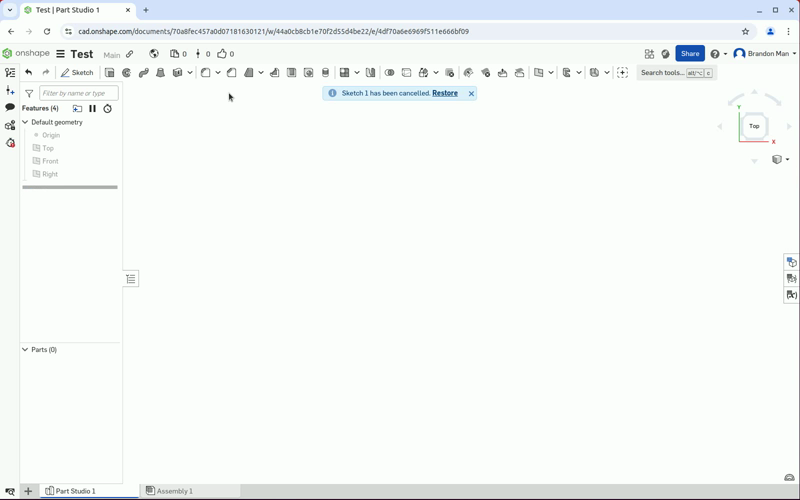
mouse_move(73, 352)
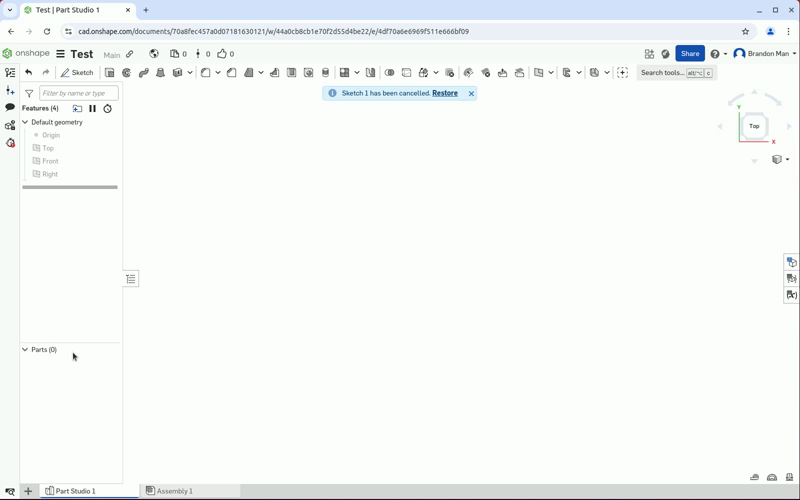
key(y)
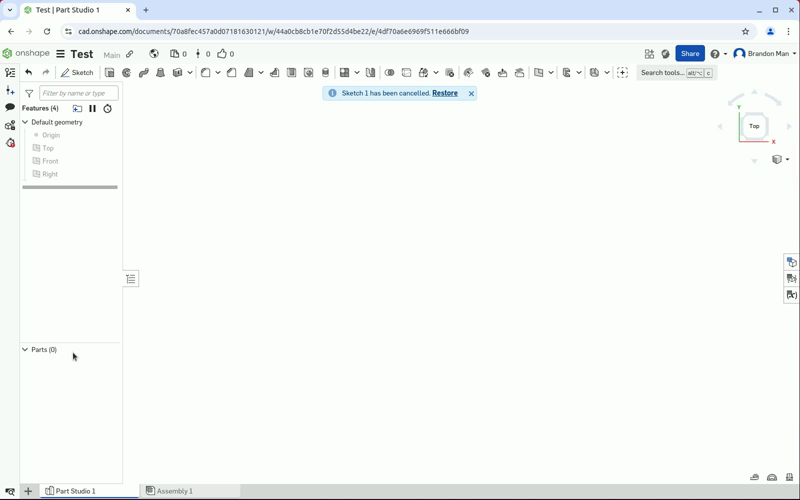
key(shift+p)
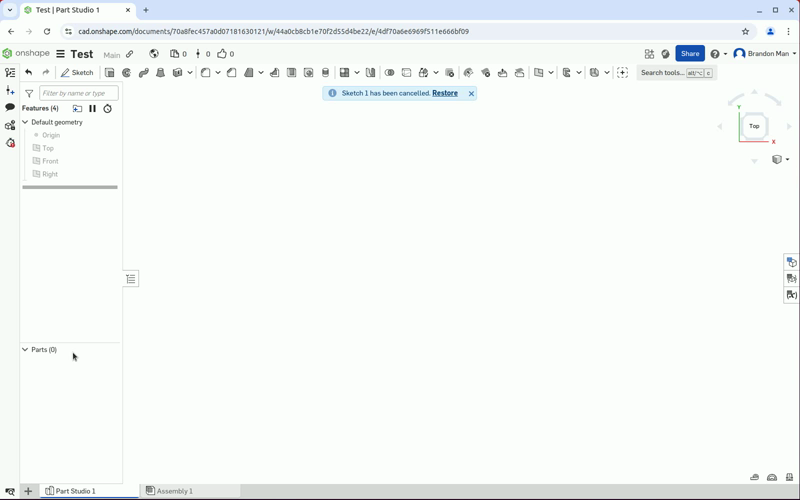
key(space)
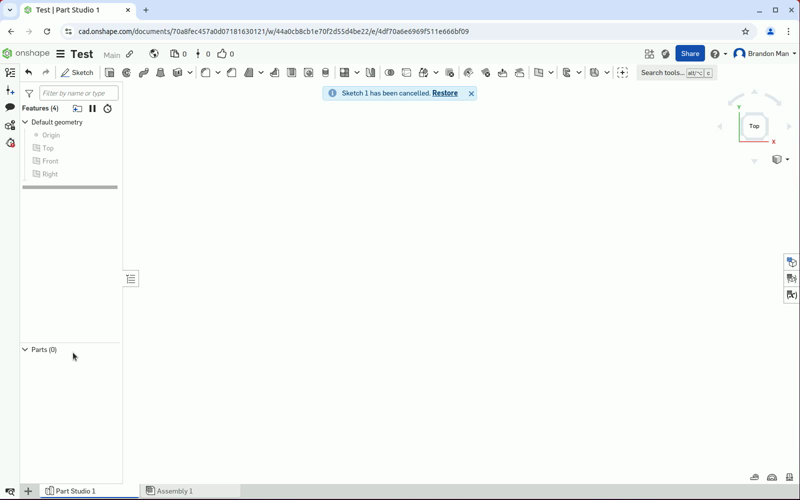
key_down(shift)
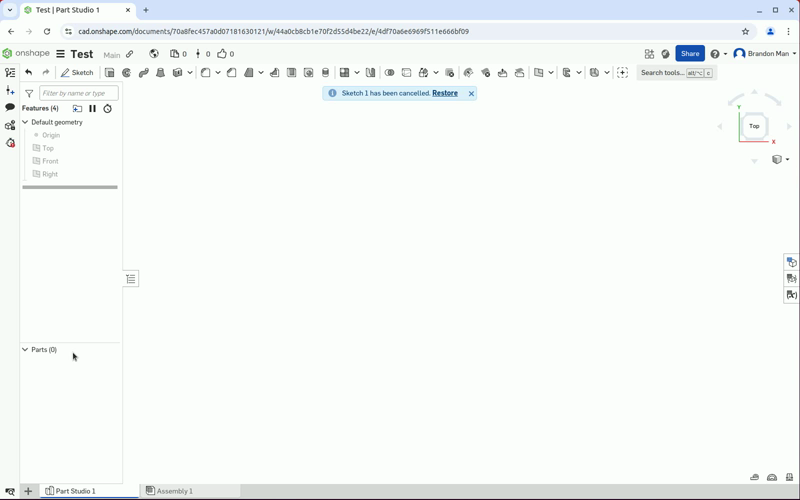
key(up)
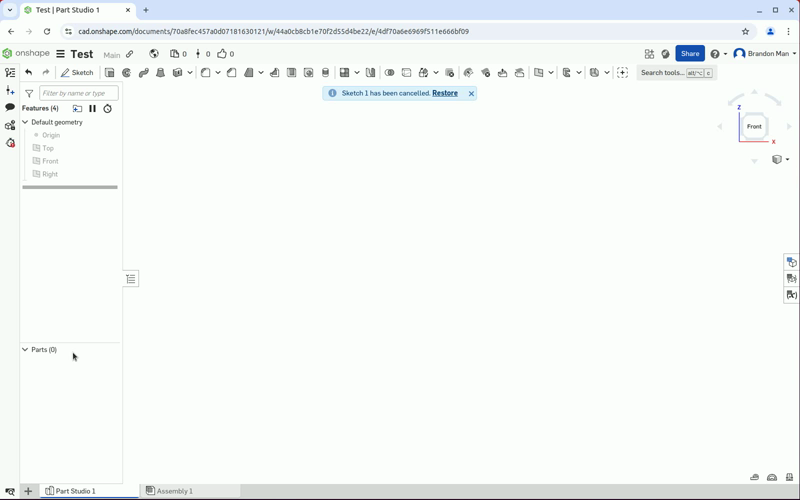
key_up(shift)
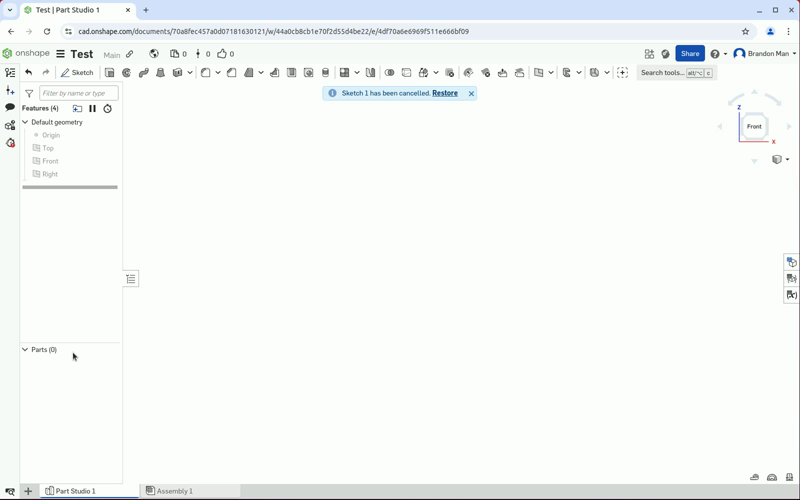
mouse_move(73, 352)
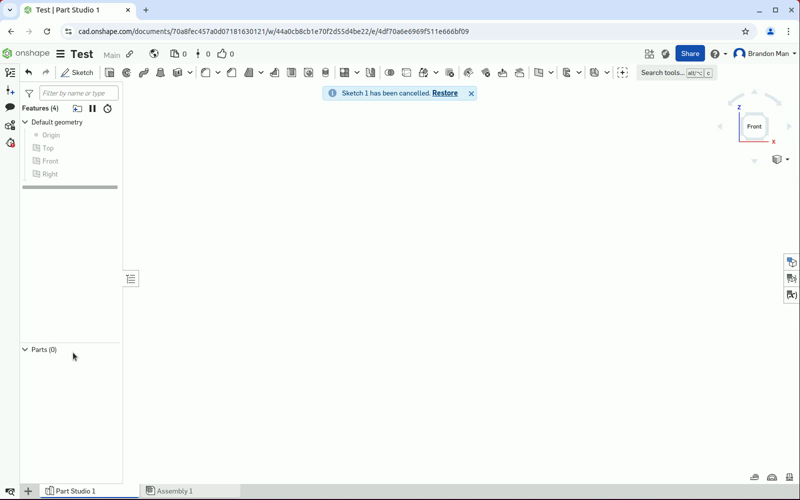
key(shift+y)
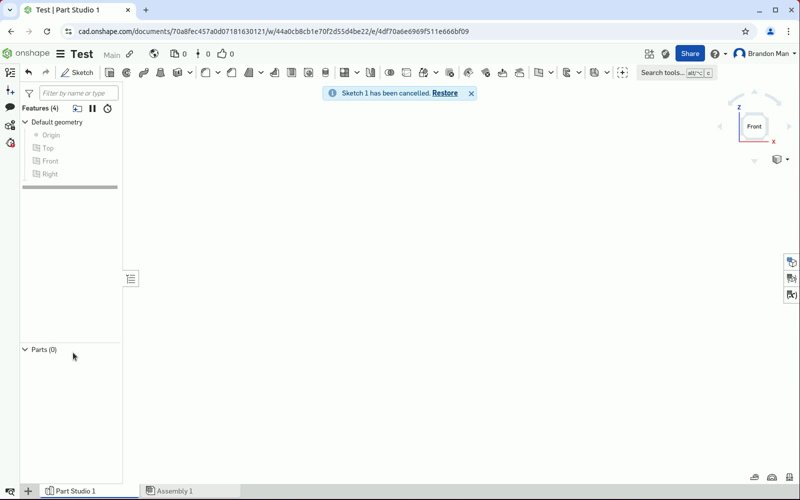
key(shift+s)
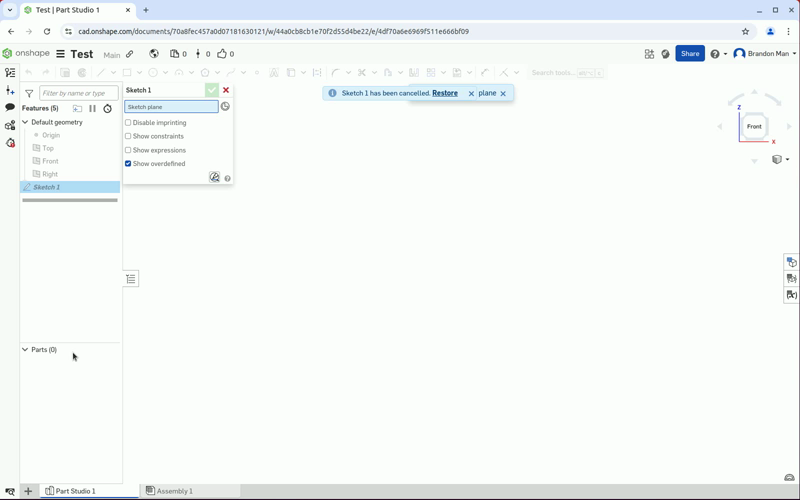
mouse_move(73, 163)
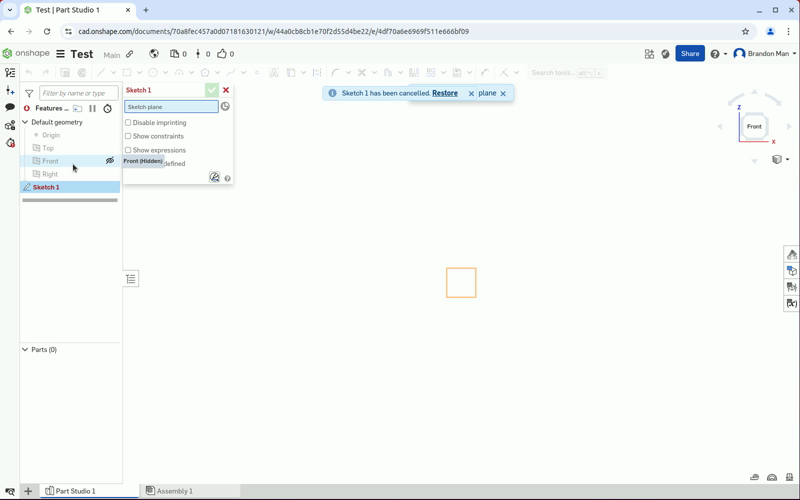
click(73, 163)
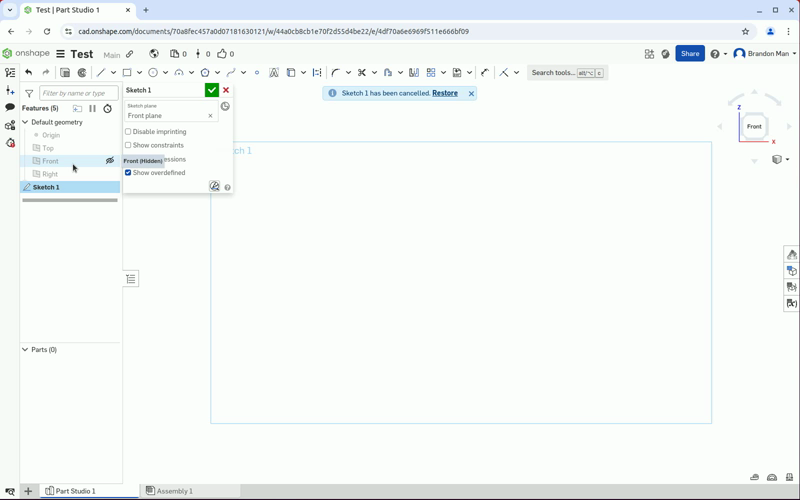
mouse_move(73, 352)
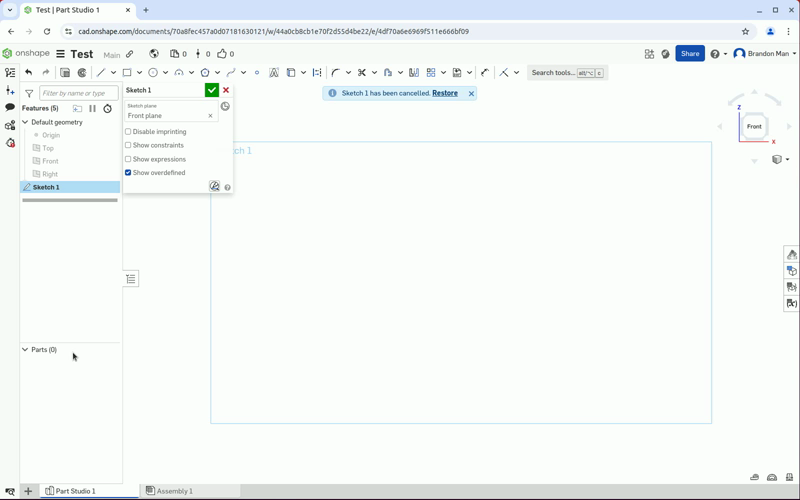
key(y)
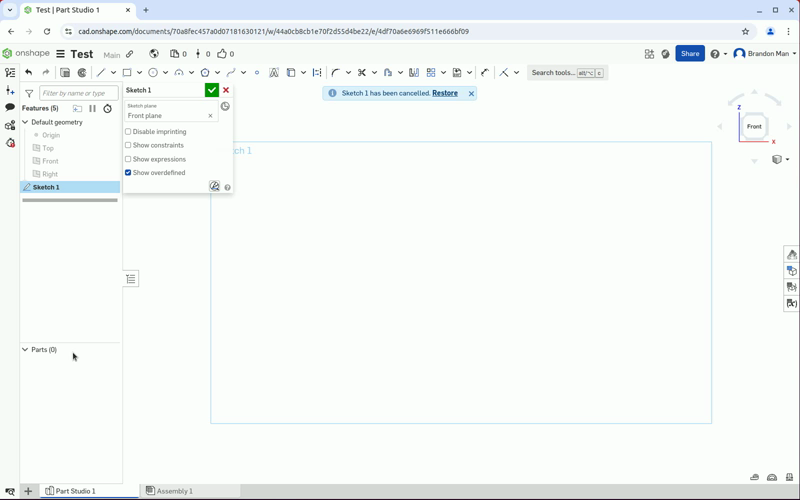
key(l)
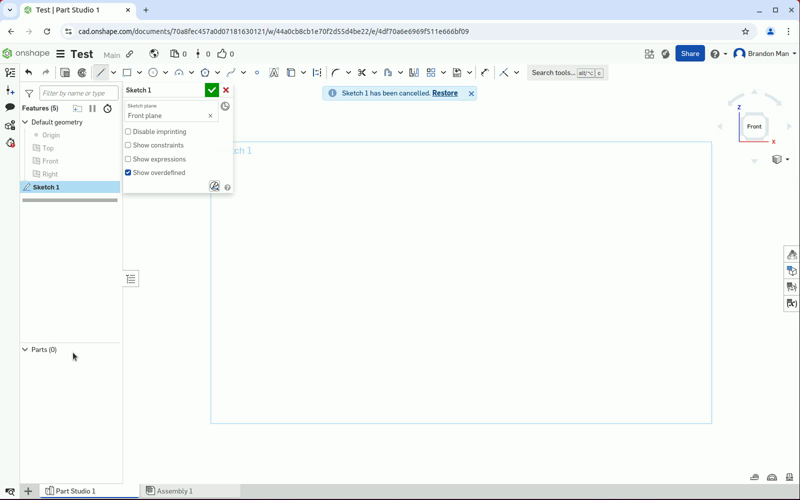
key_down(shift)
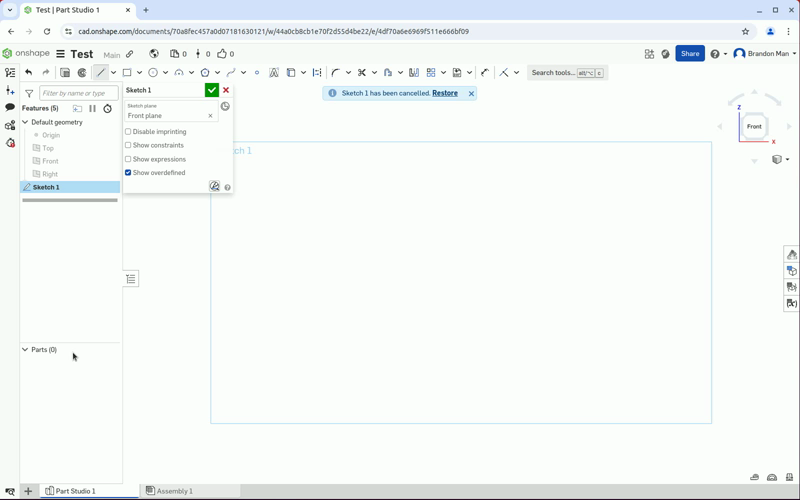
mouse_move(460, 282)
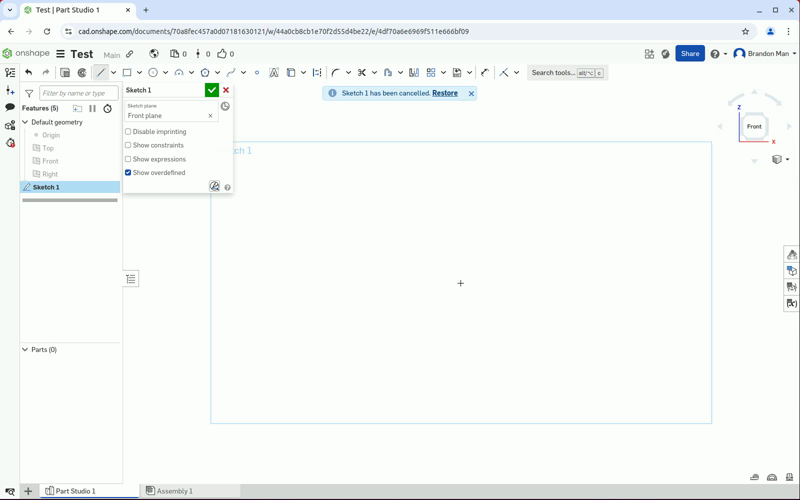
click(460, 282)
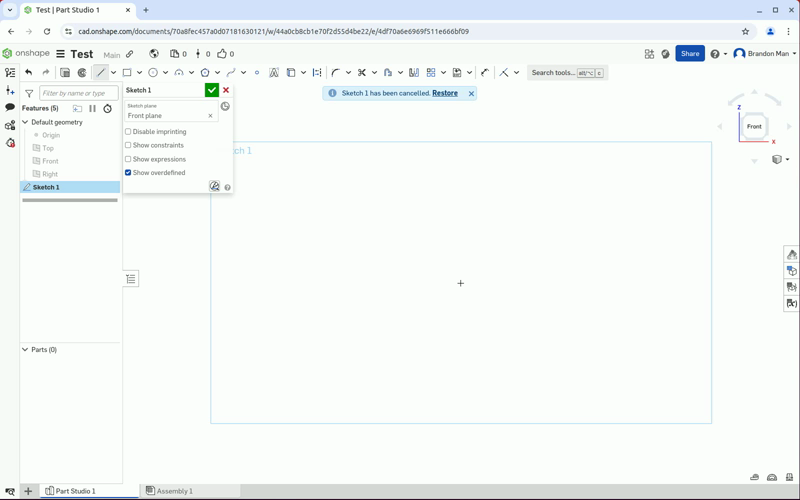
key_up(shift)
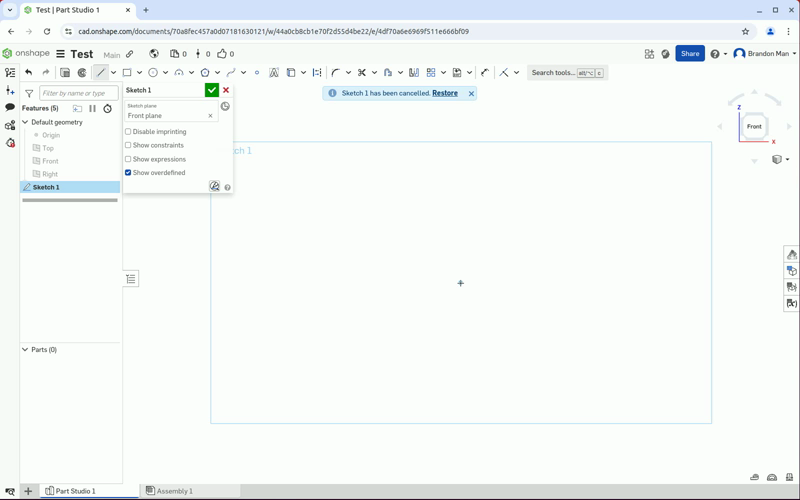
key_down(shift)
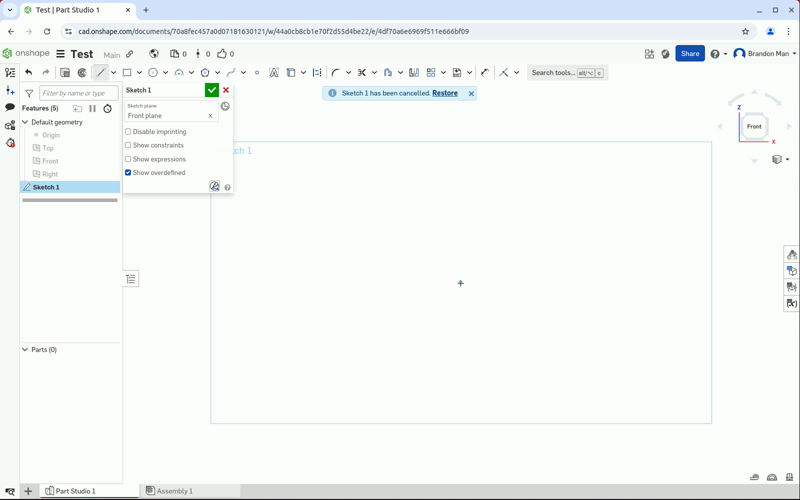
mouse_move(490, 282)
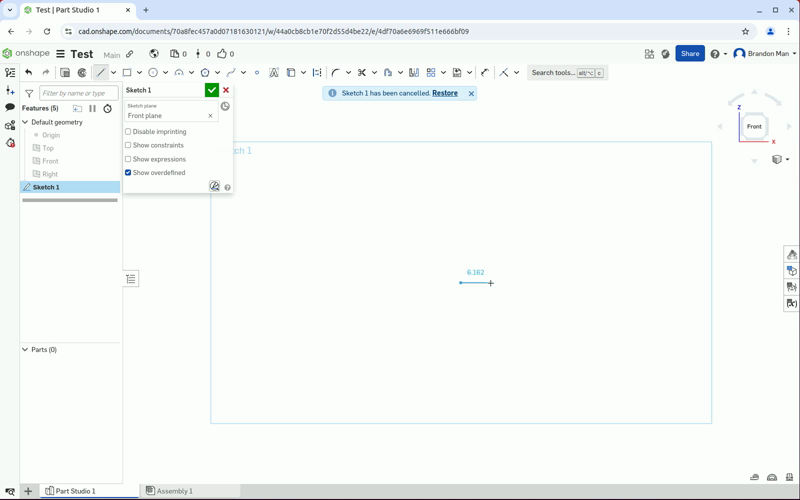
mouse_move(472, 282)
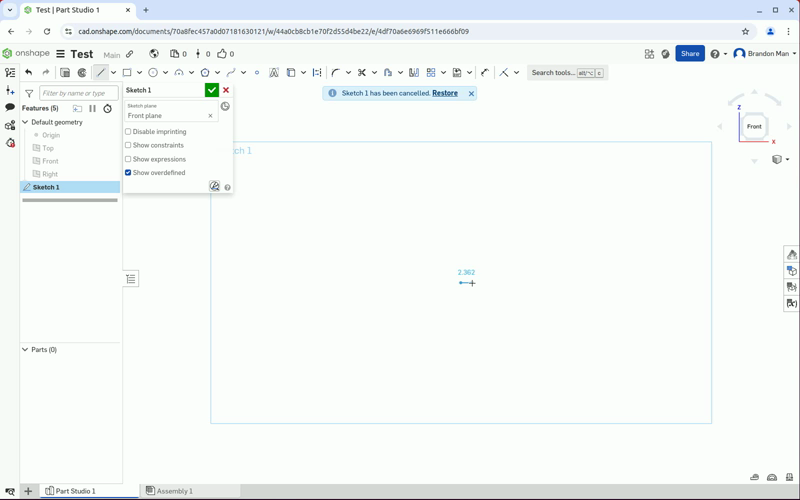
click(472, 282)
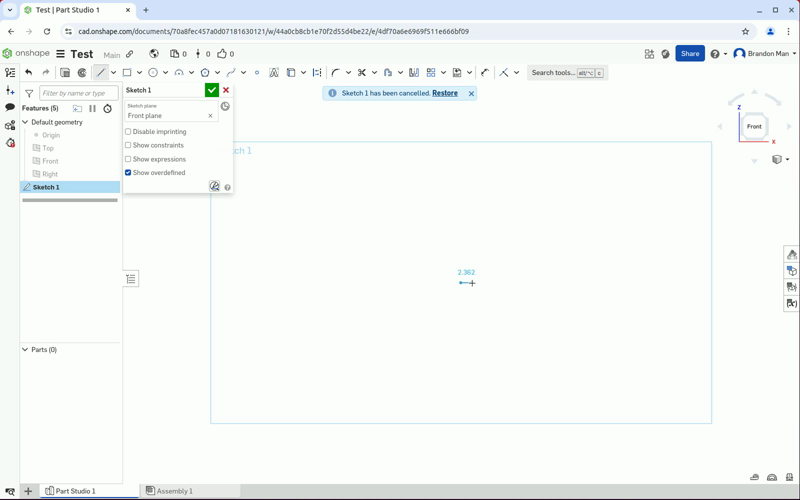
key_up(shift)
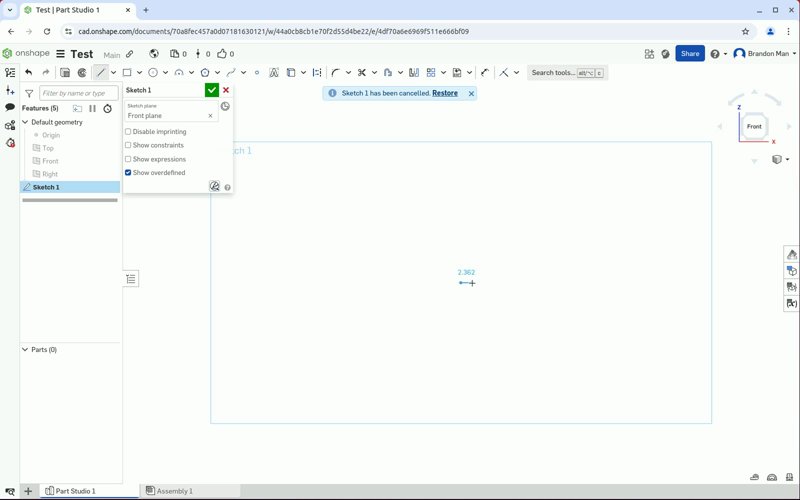
key_down(shift)
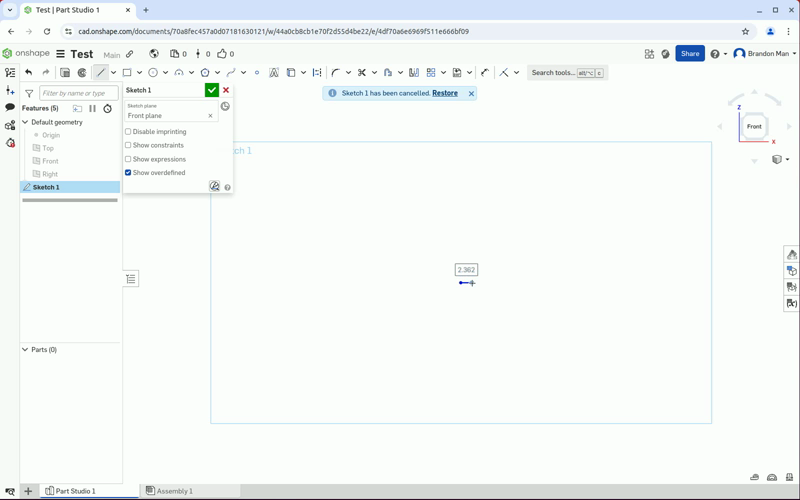
mouse_move(502, 282)
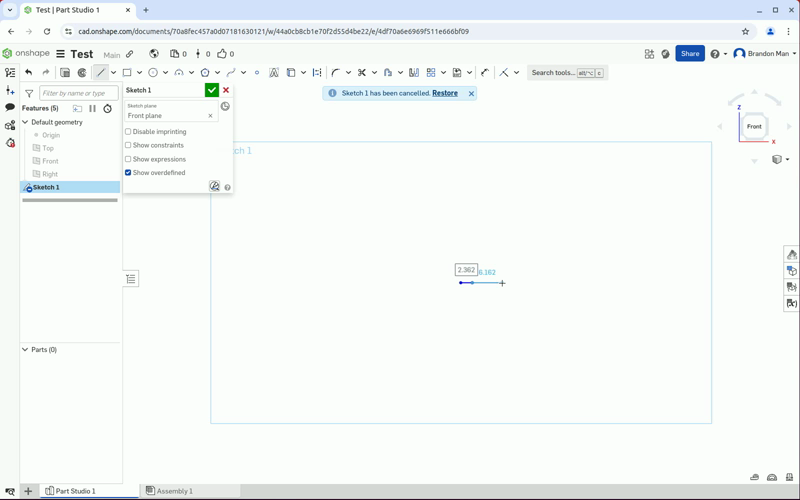
mouse_move(472, 278)
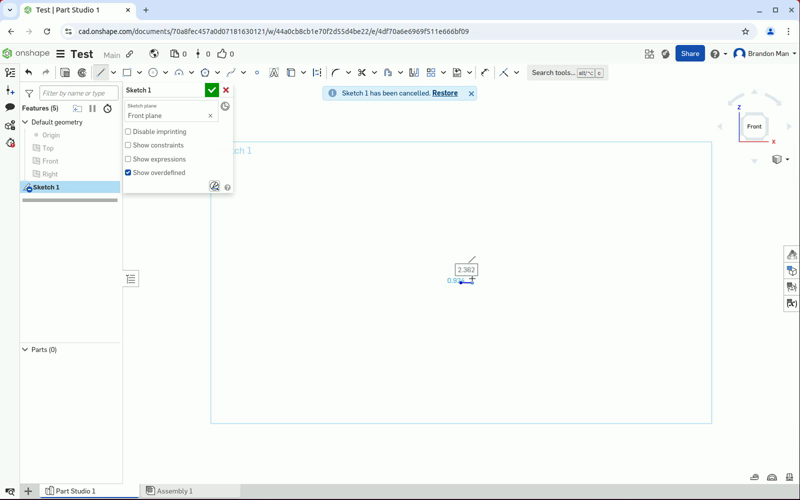
scroll(6)
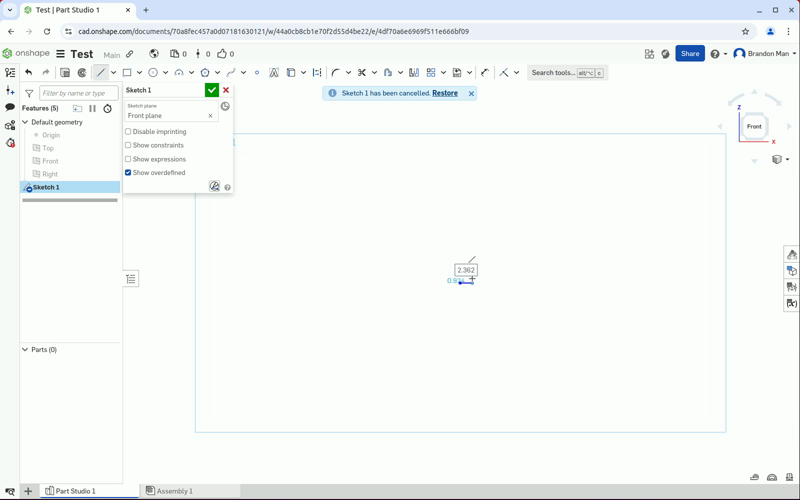
scroll(6)
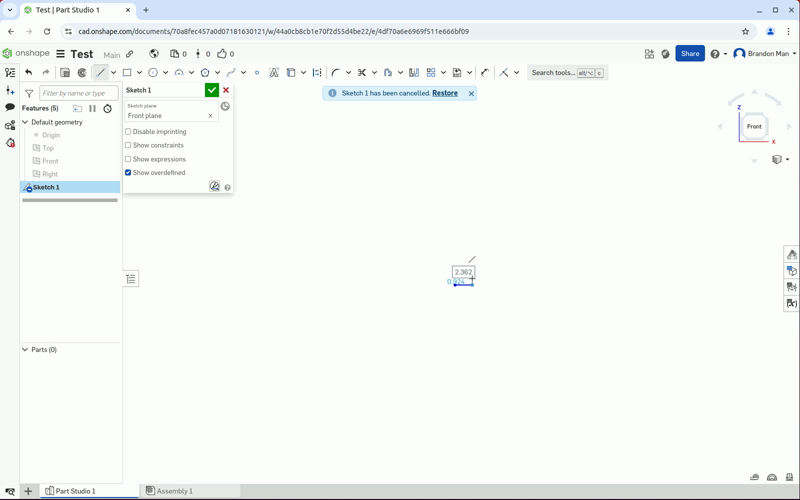
scroll(6)
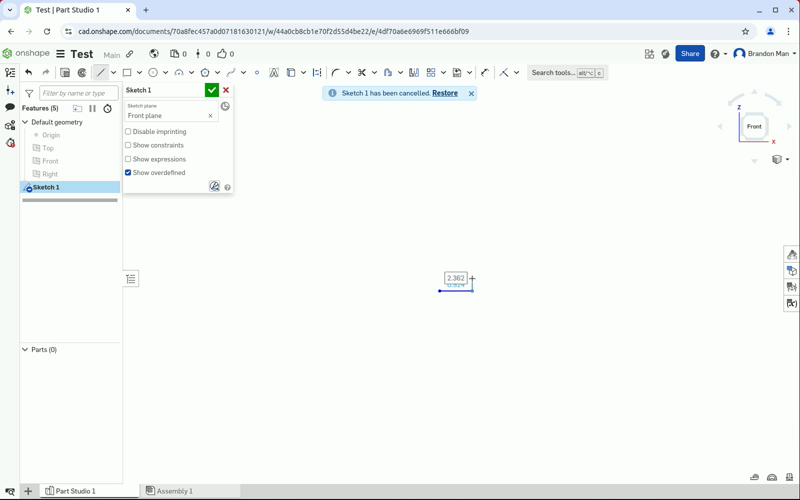
scroll(6)
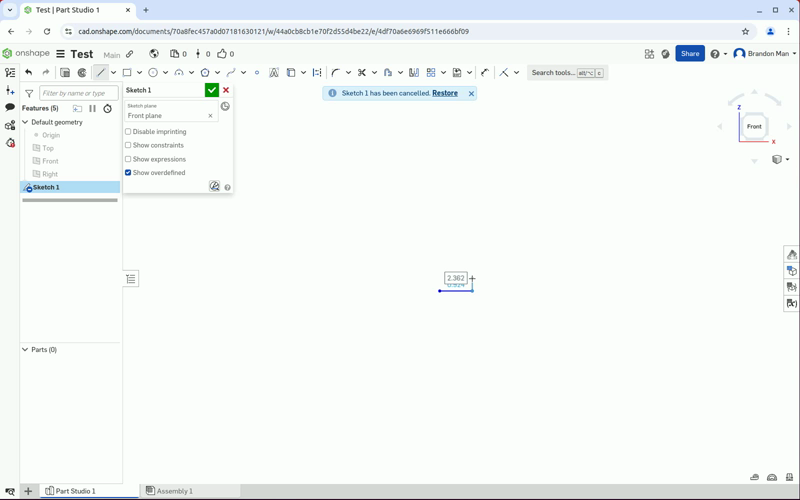
scroll(6)
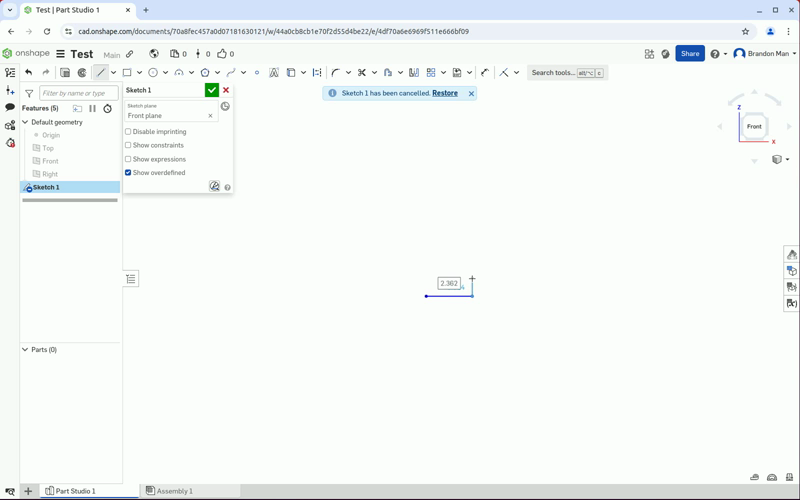
scroll(6)
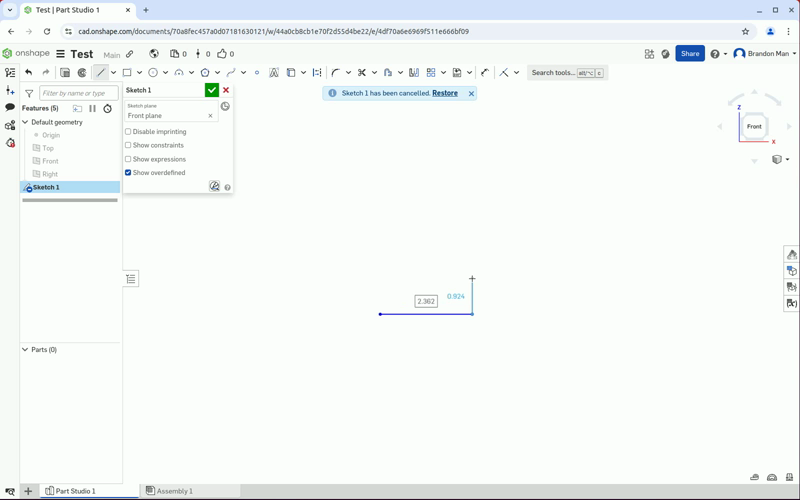
scroll(6)
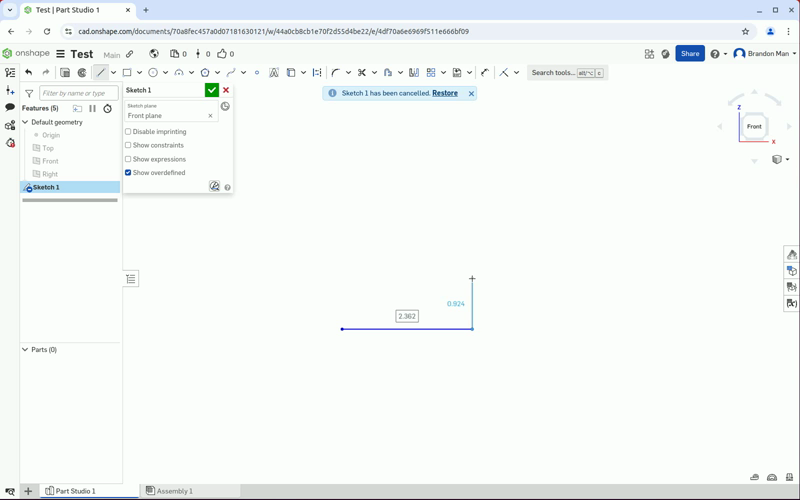
click(472, 278)
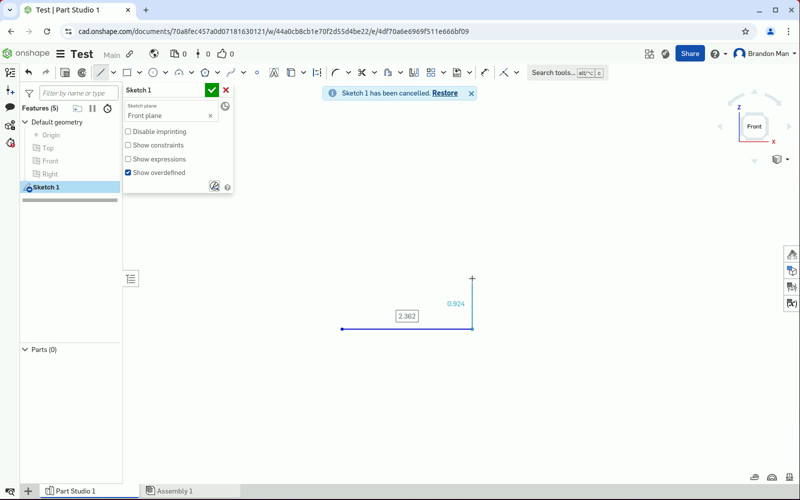
scroll(-6)
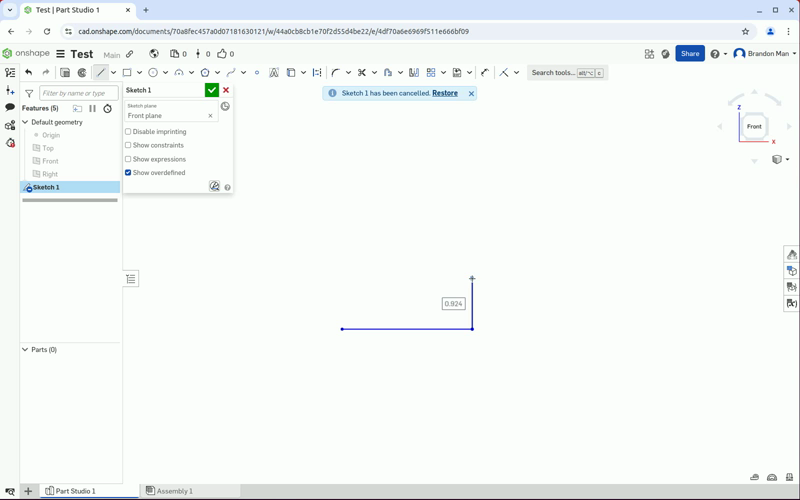
scroll(-6)
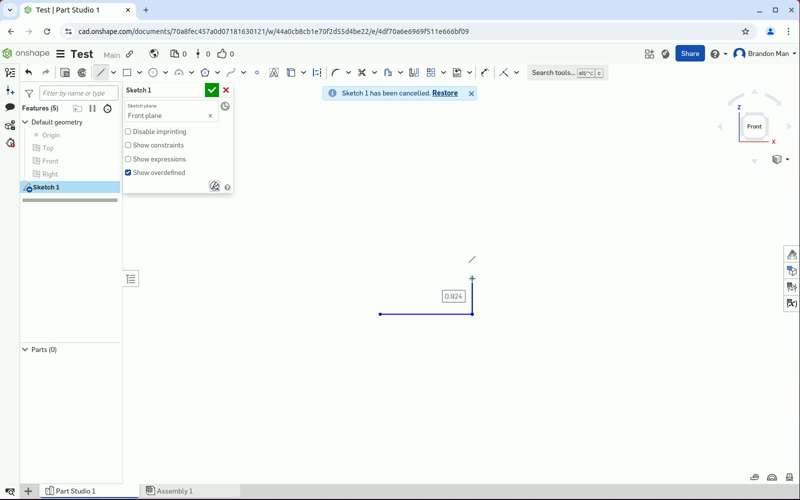
scroll(-6)
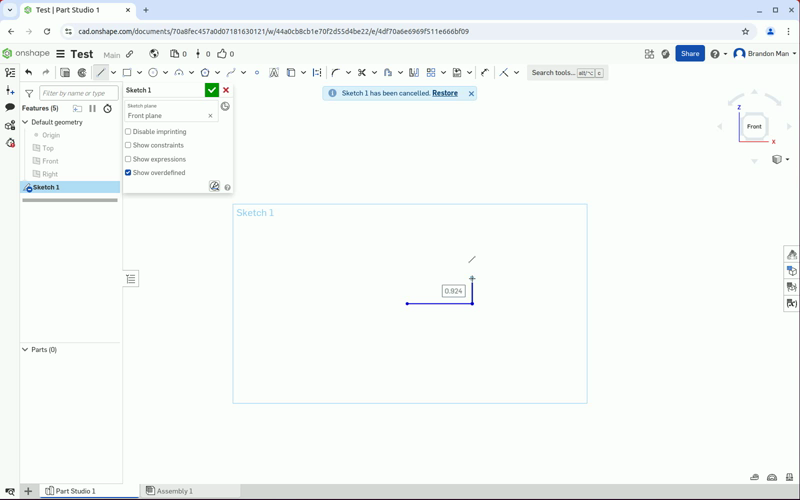
scroll(-6)
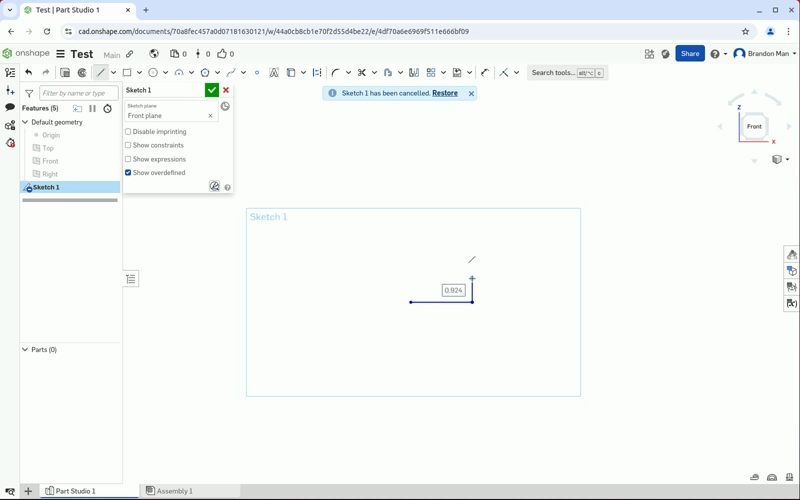
scroll(-6)
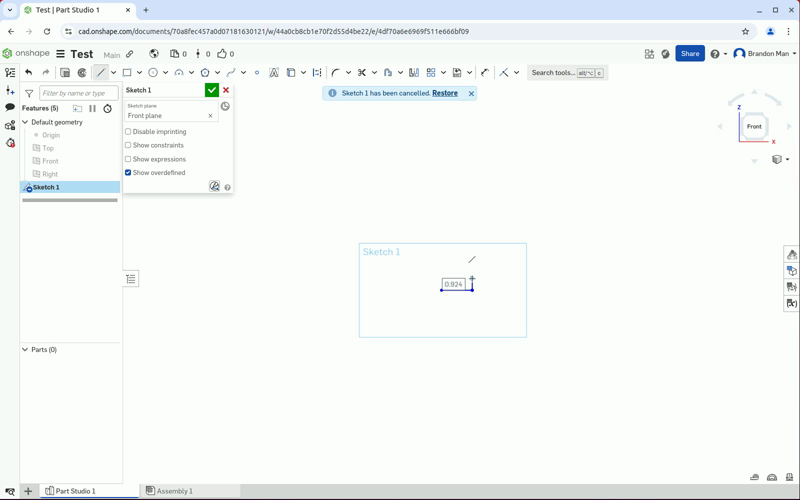
scroll(-6)
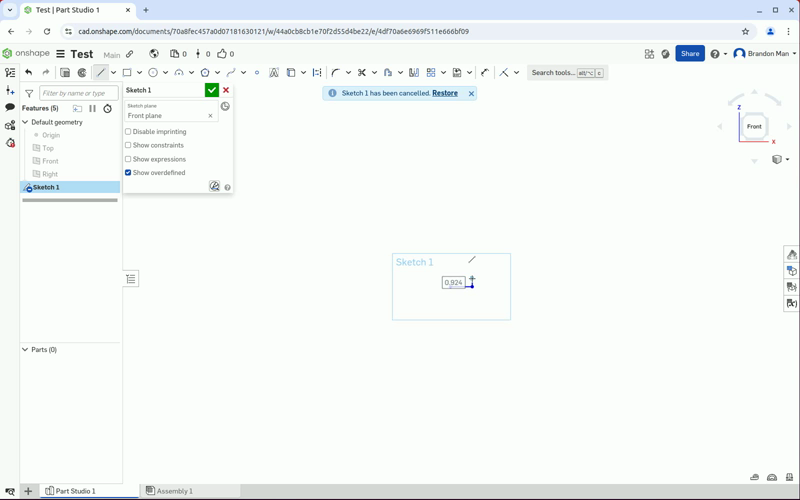
scroll(-6)
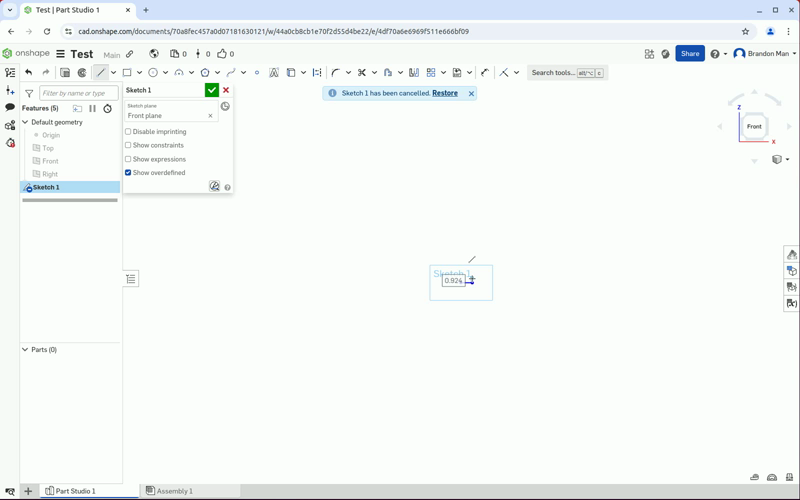
key_up(shift)
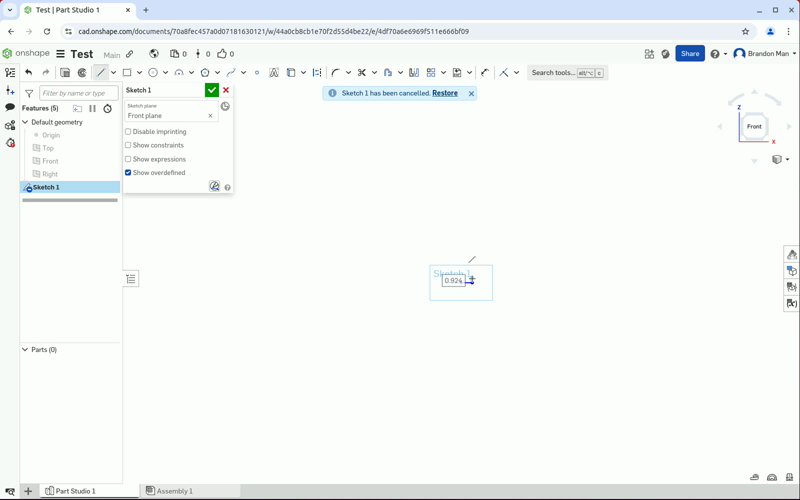
key_down(shift)
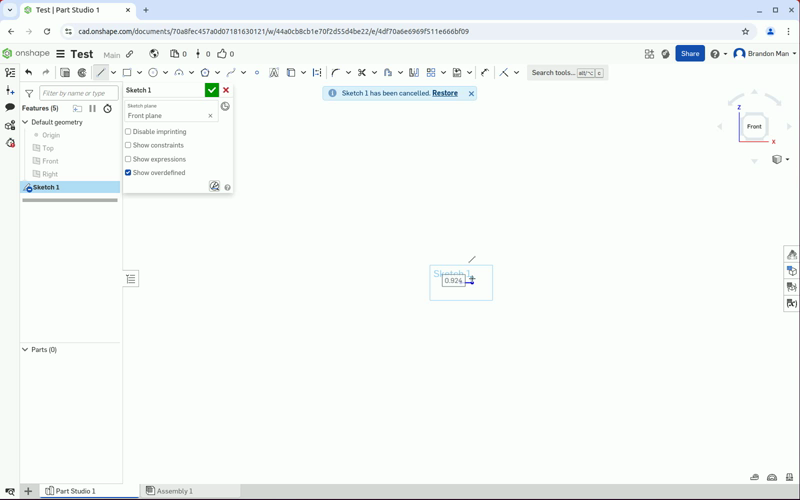
mouse_move(502, 278)
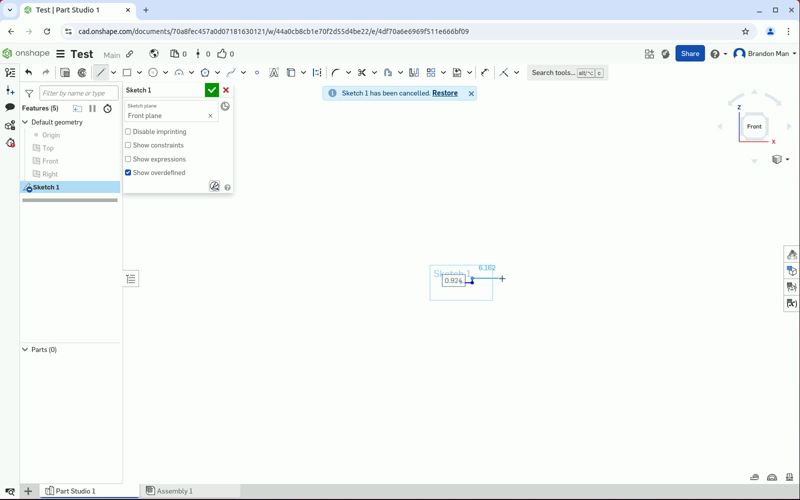
mouse_move(503, 278)
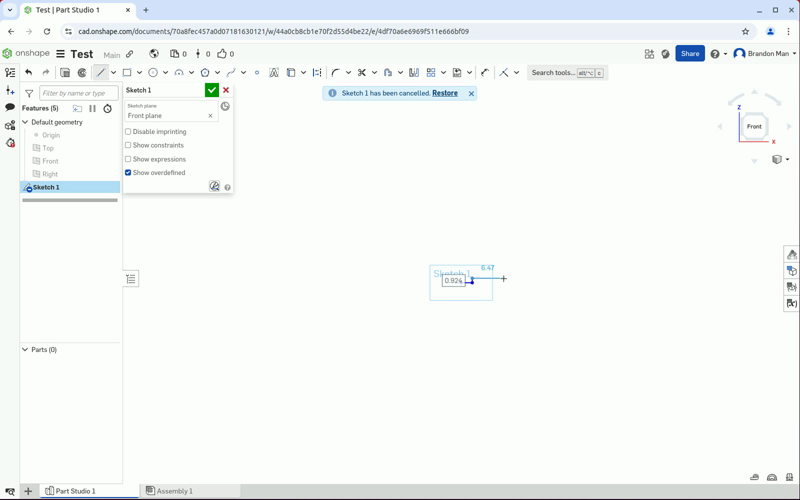
click(503, 278)
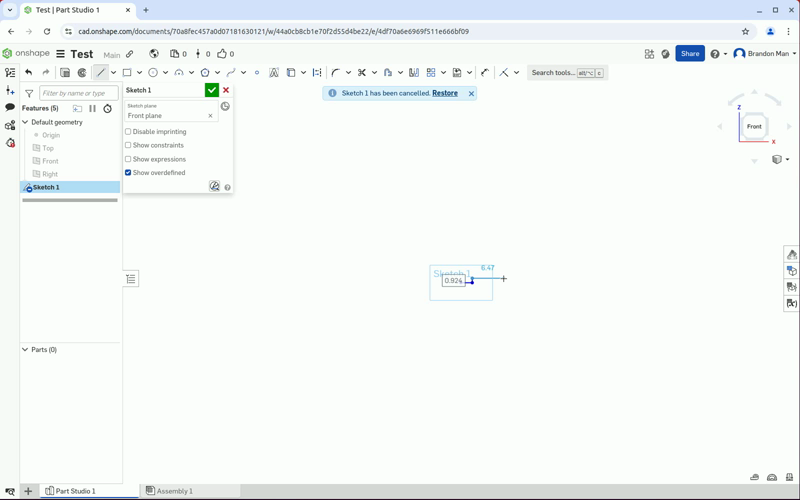
key_up(shift)
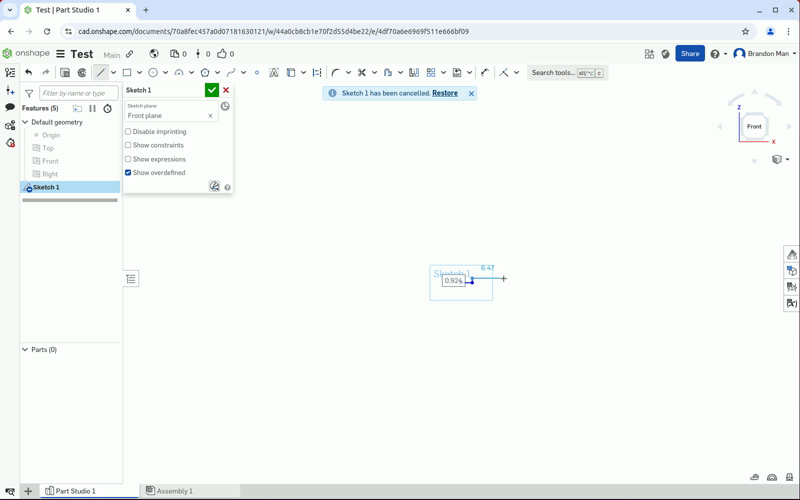
key_down(shift)
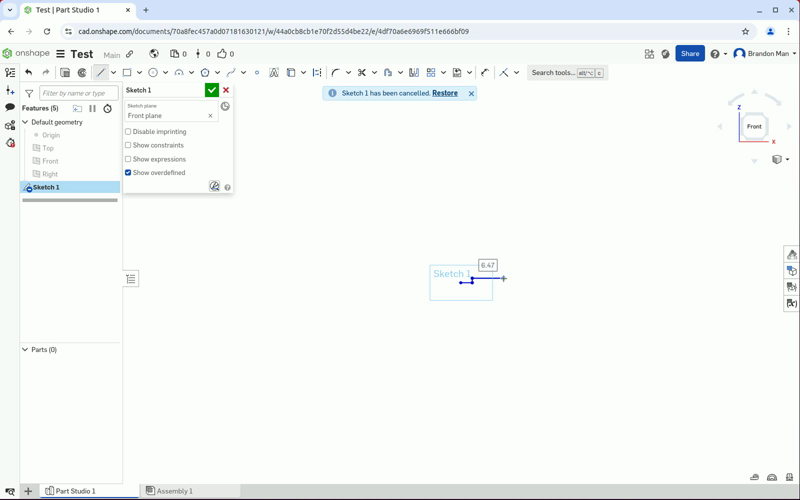
mouse_move(533, 278)
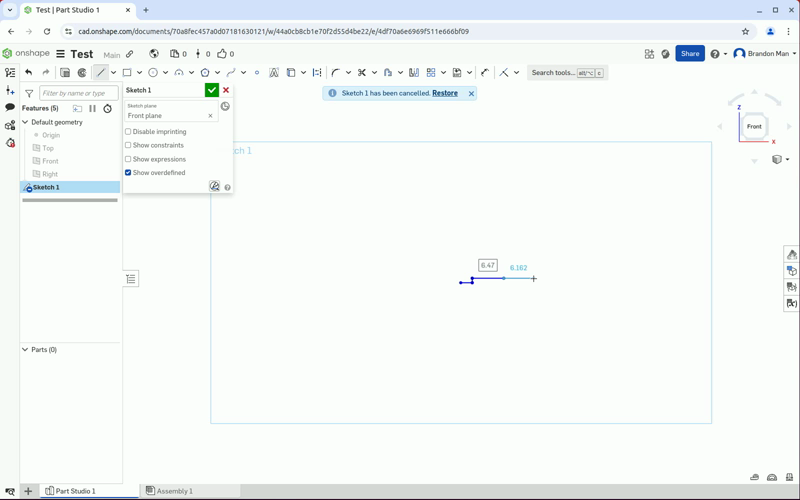
mouse_move(503, 282)
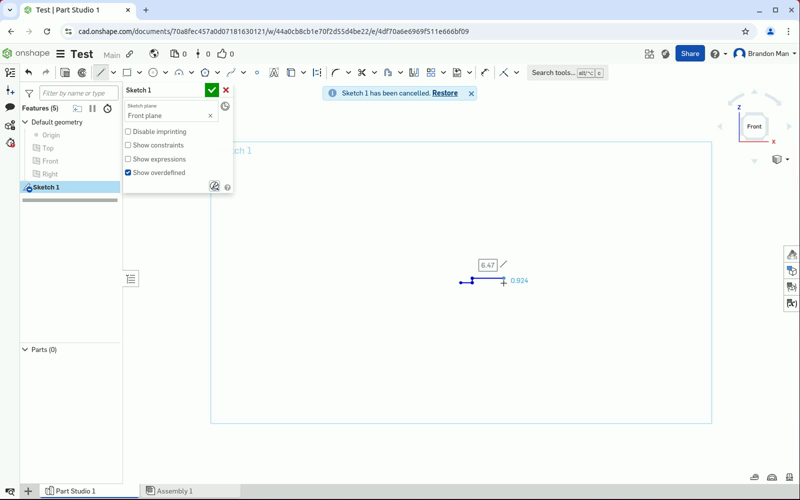
scroll(6)
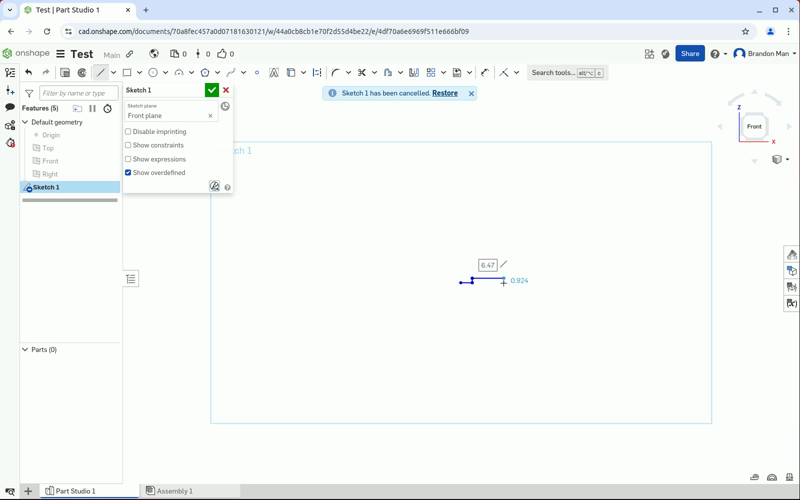
scroll(6)
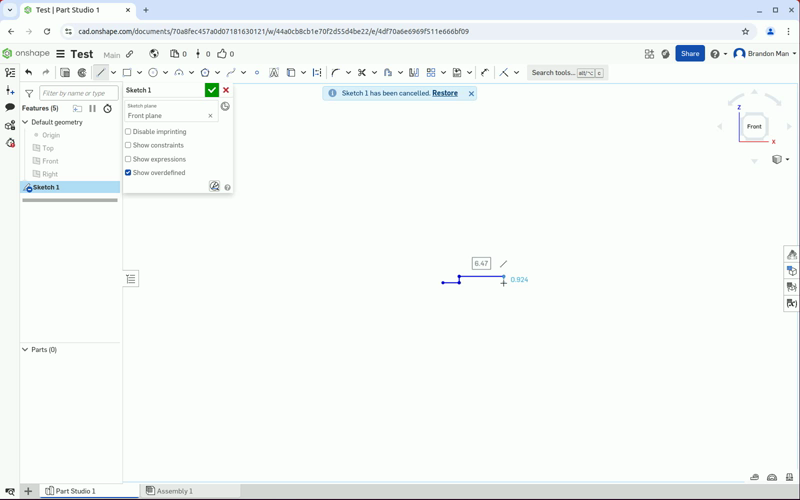
scroll(6)
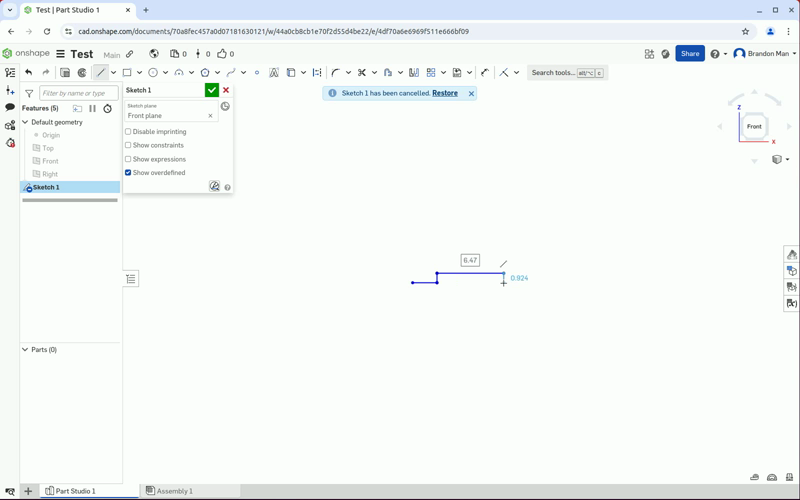
scroll(6)
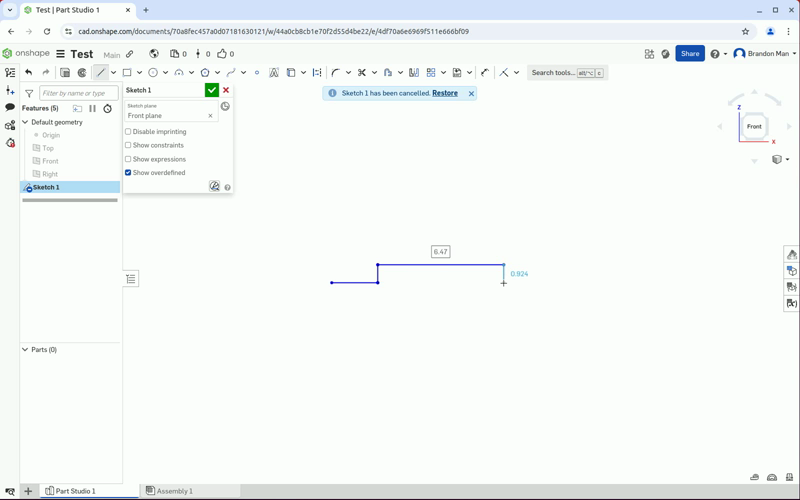
scroll(6)
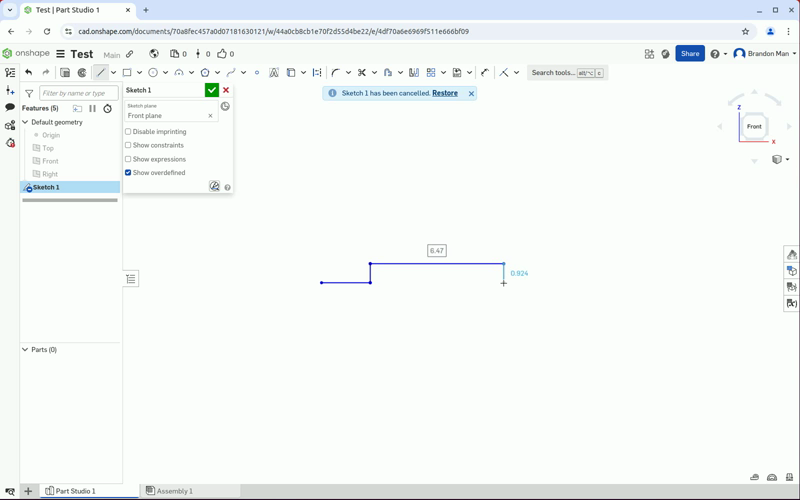
scroll(6)
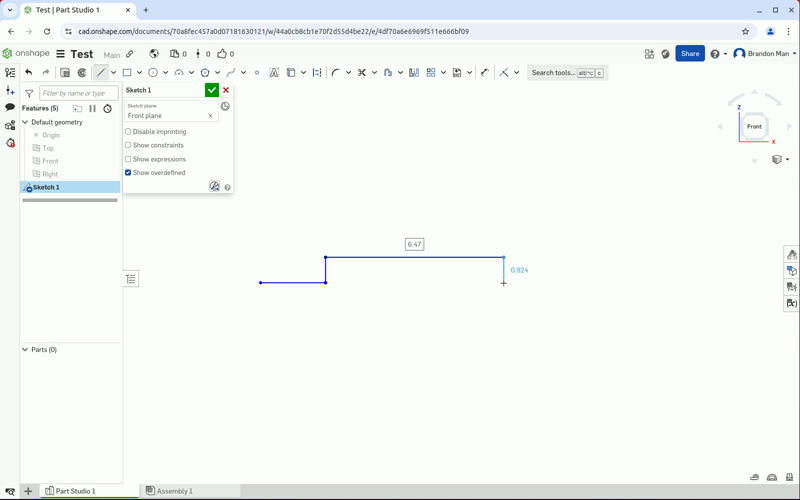
scroll(6)
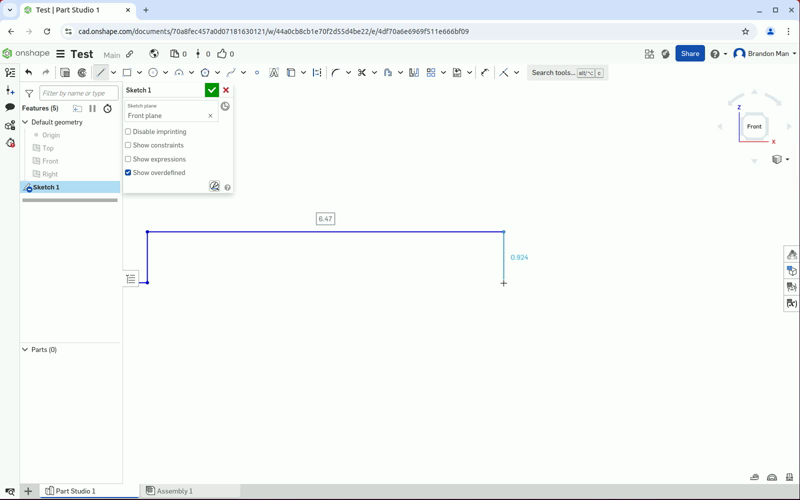
click(503, 282)
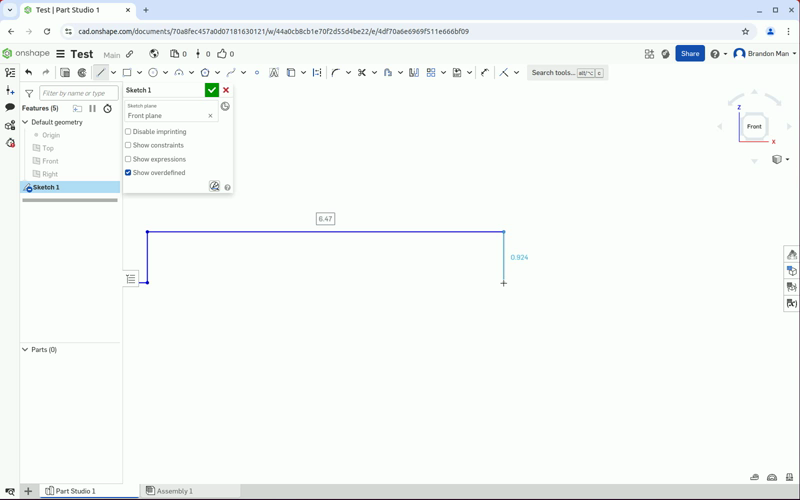
scroll(-6)
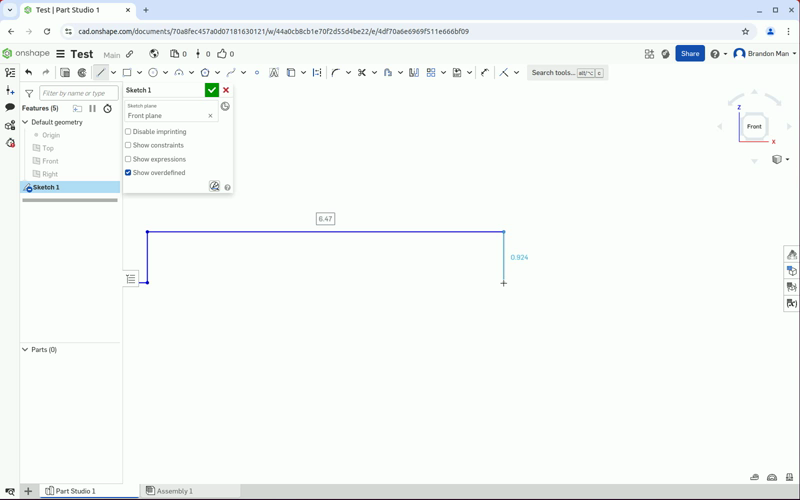
scroll(-6)
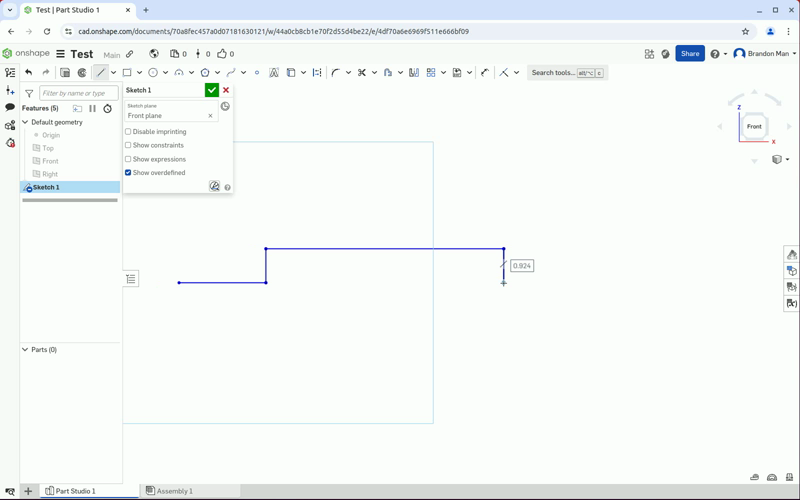
scroll(-6)
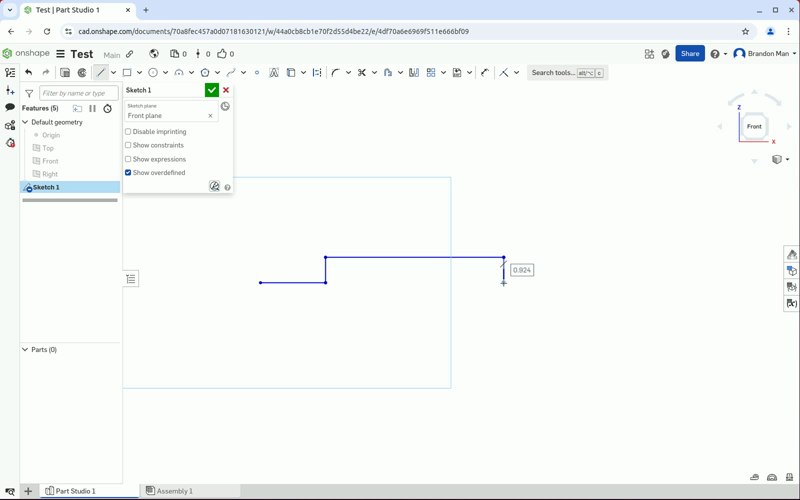
scroll(-6)
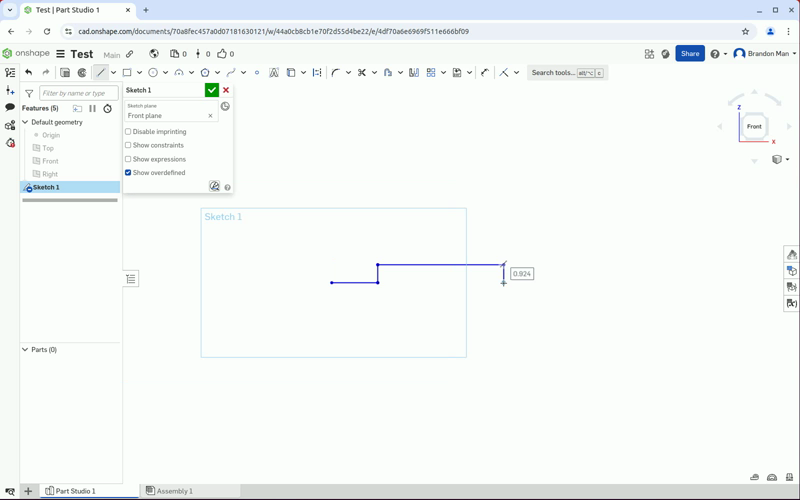
scroll(-6)
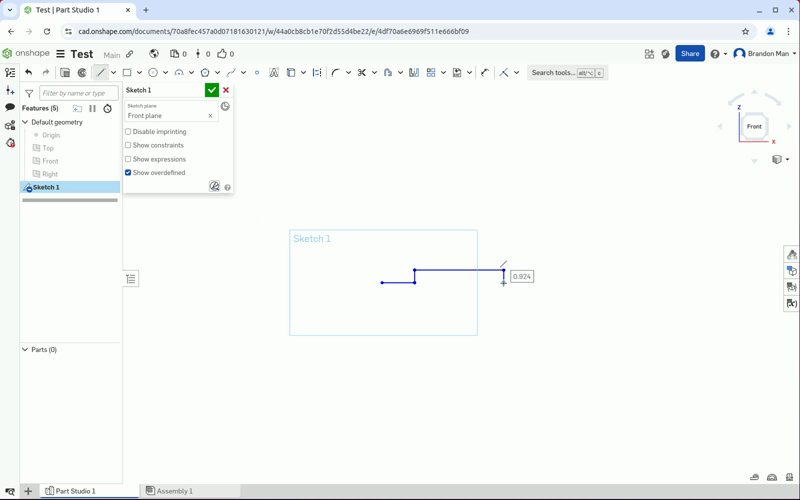
scroll(-6)
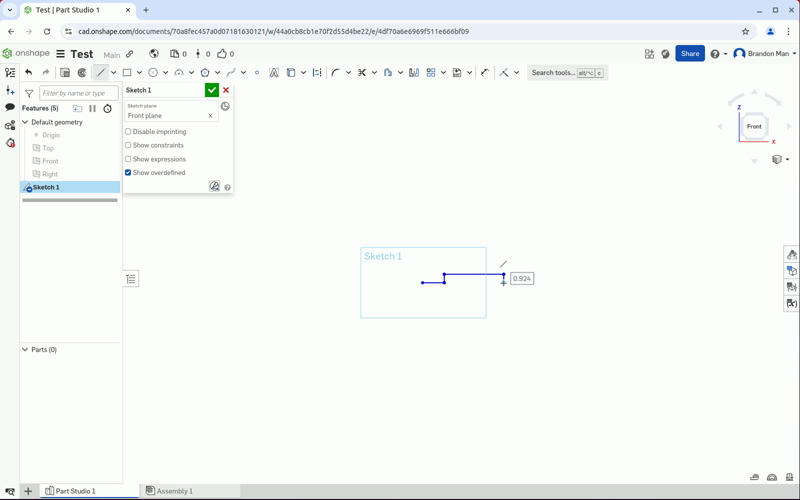
scroll(-6)
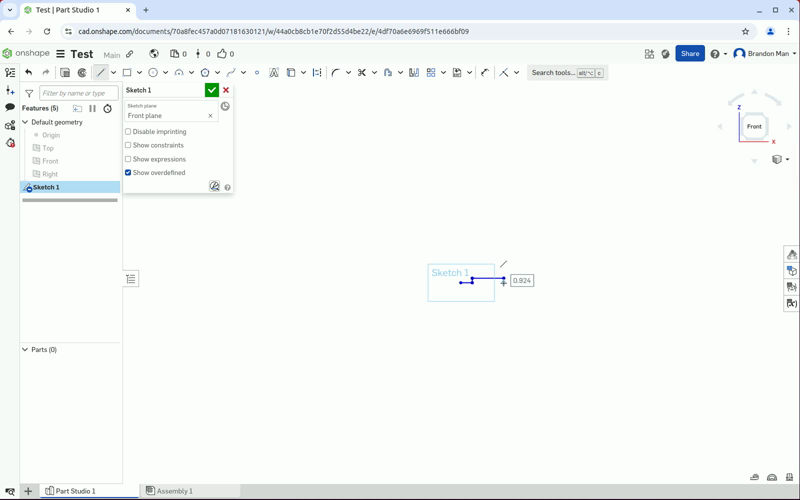
key_up(shift)
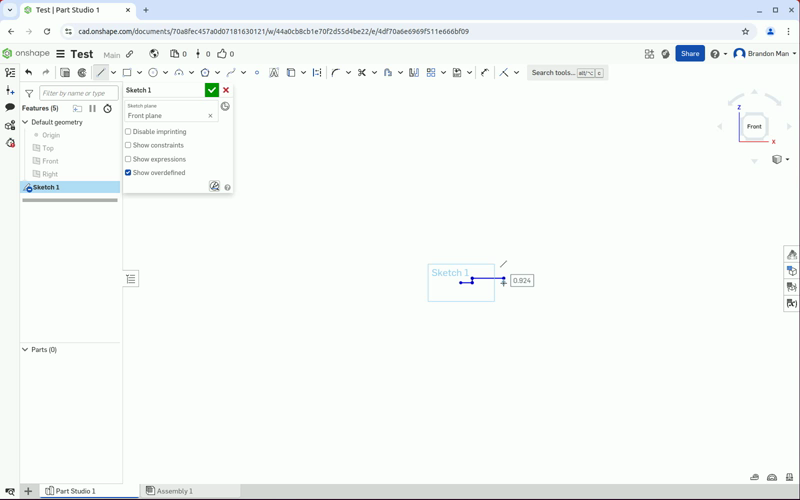
key_down(shift)
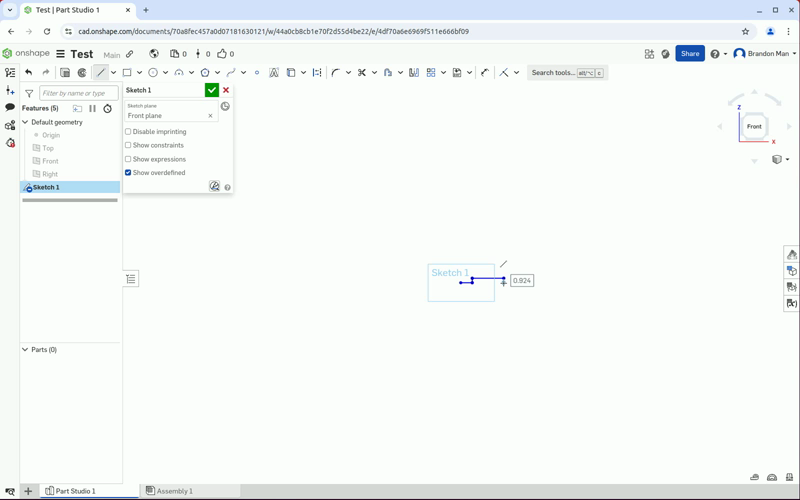
mouse_move(533, 282)
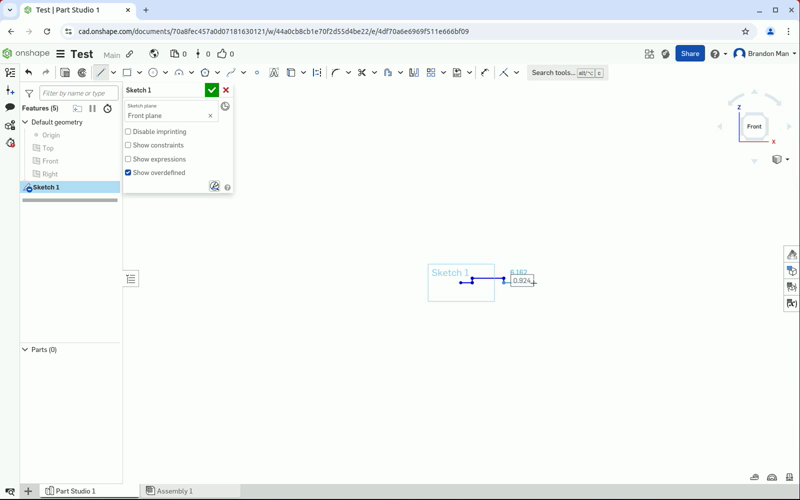
mouse_move(515, 282)
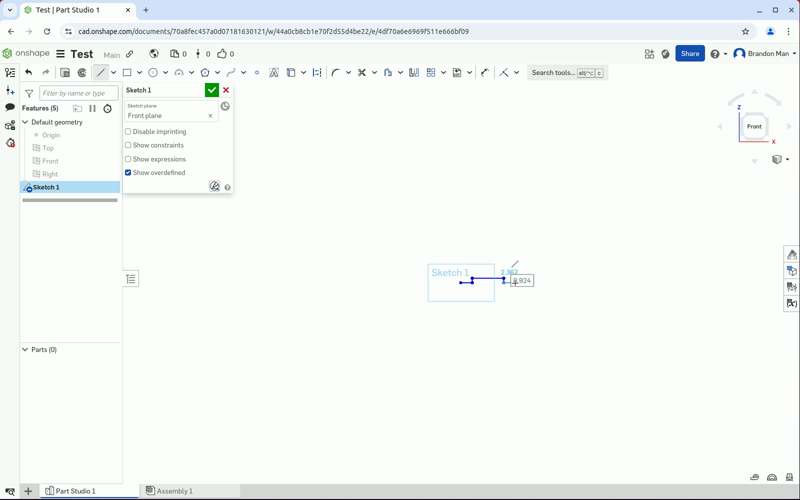
click(515, 282)
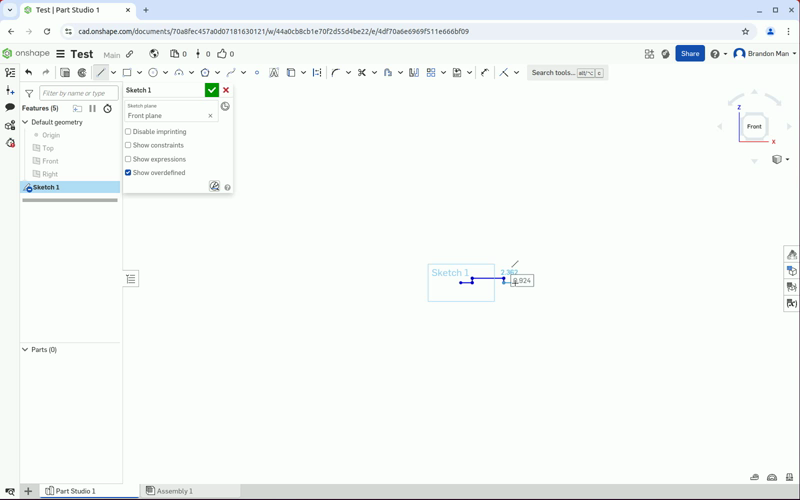
key_up(shift)
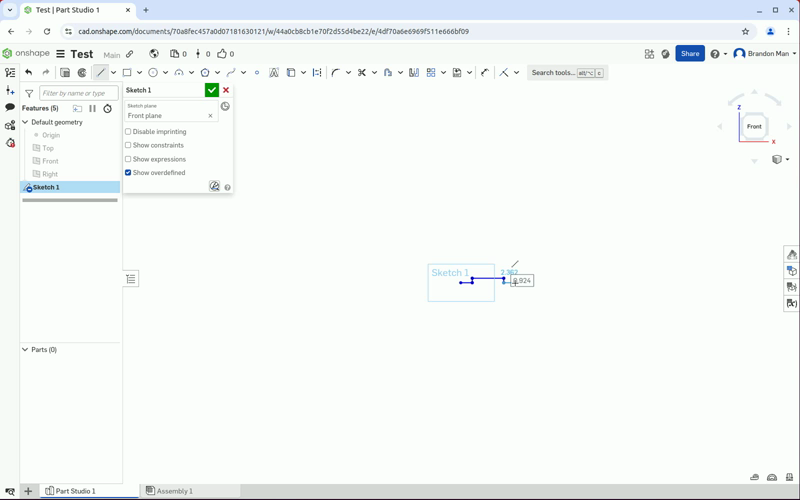
key_down(shift)
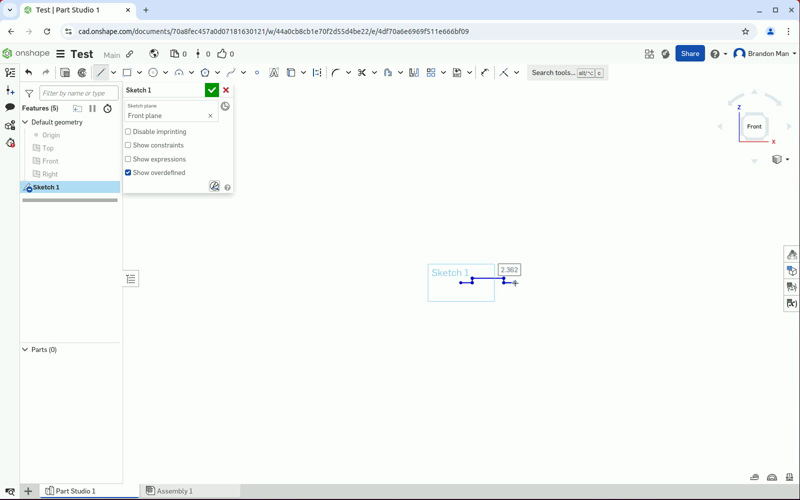
mouse_move(545, 282)
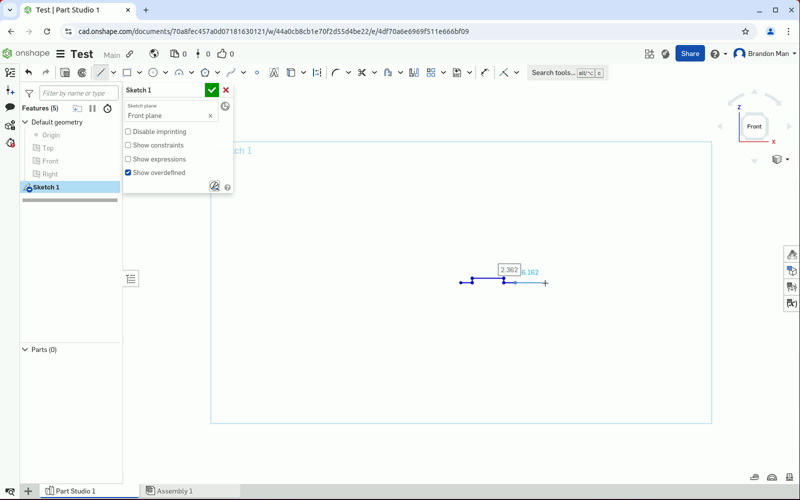
mouse_move(515, 268)
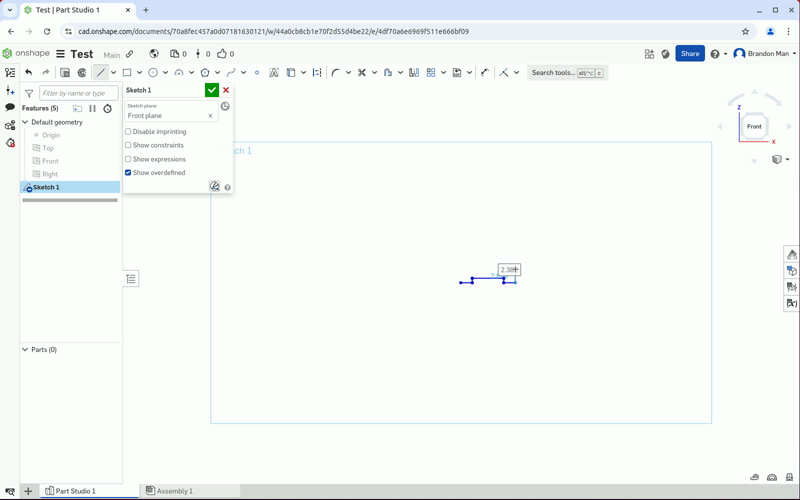
click(515, 268)
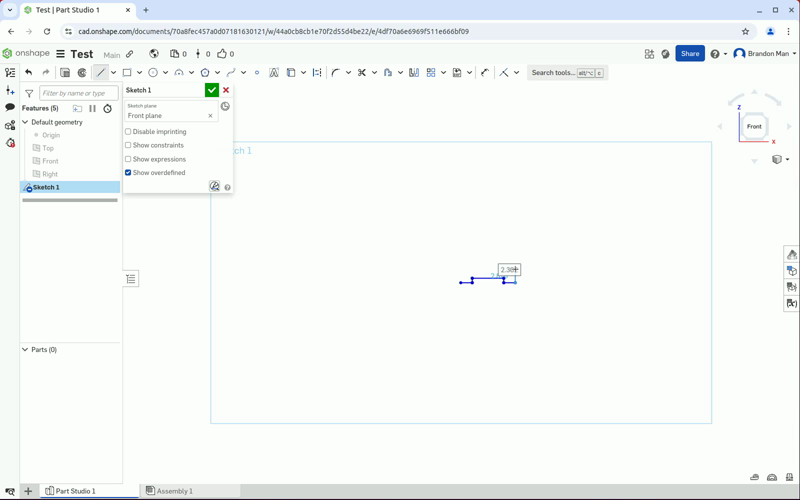
key_up(shift)
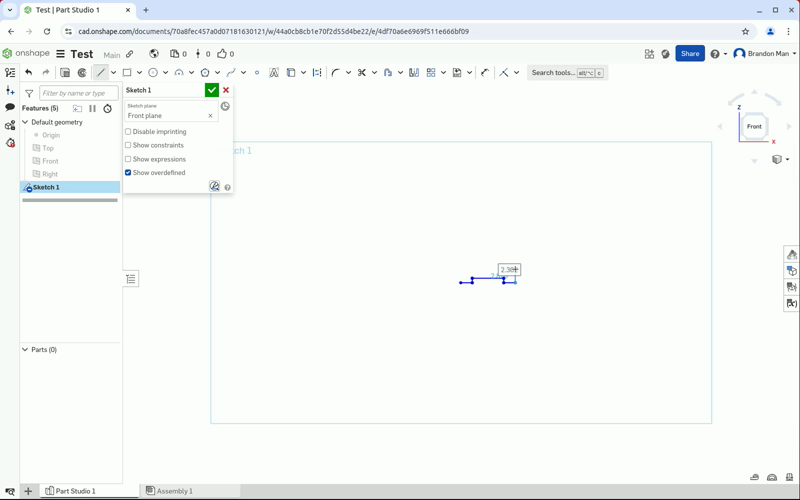
key_down(shift)
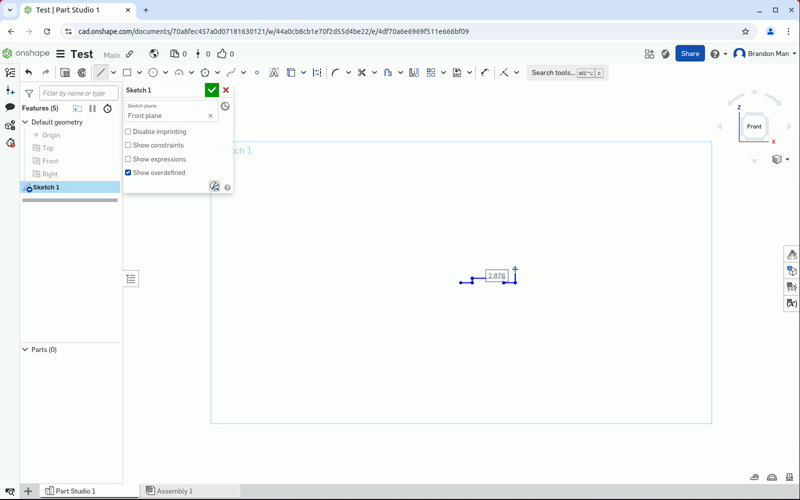
mouse_move(545, 268)
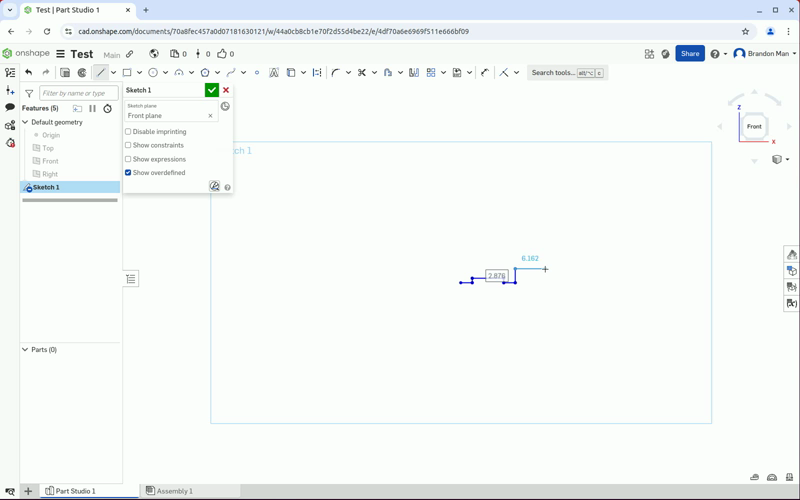
mouse_move(460, 268)
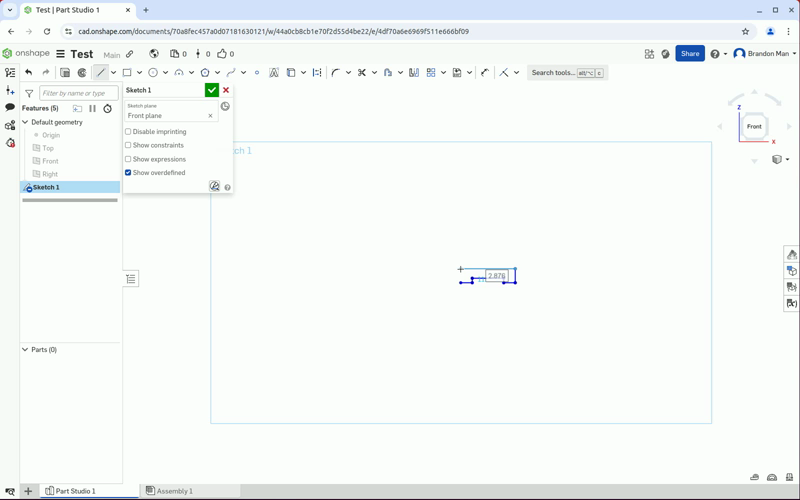
click(460, 268)
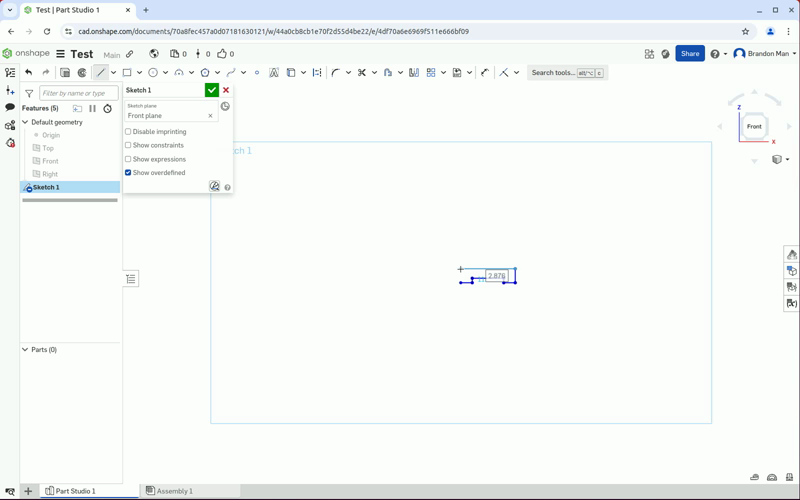
key_up(shift)
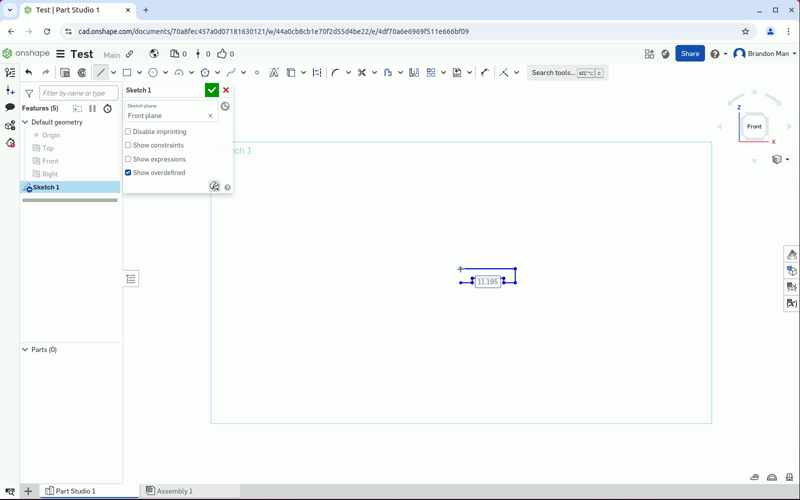
mouse_move(490, 268)
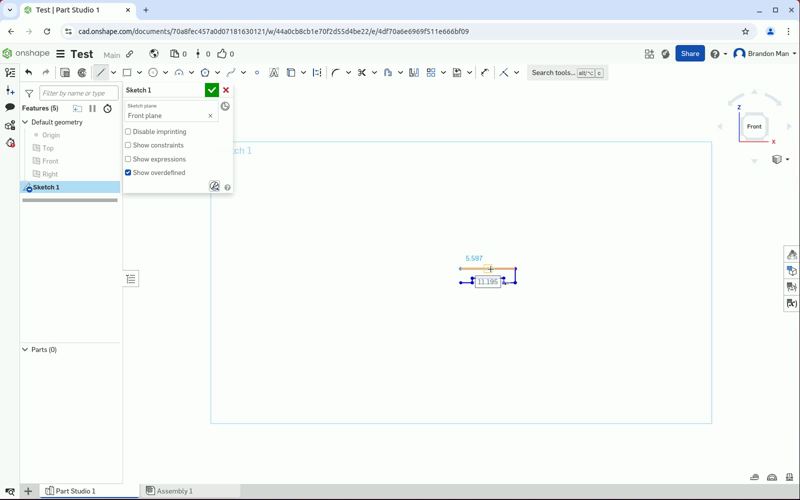
key_down(shift)
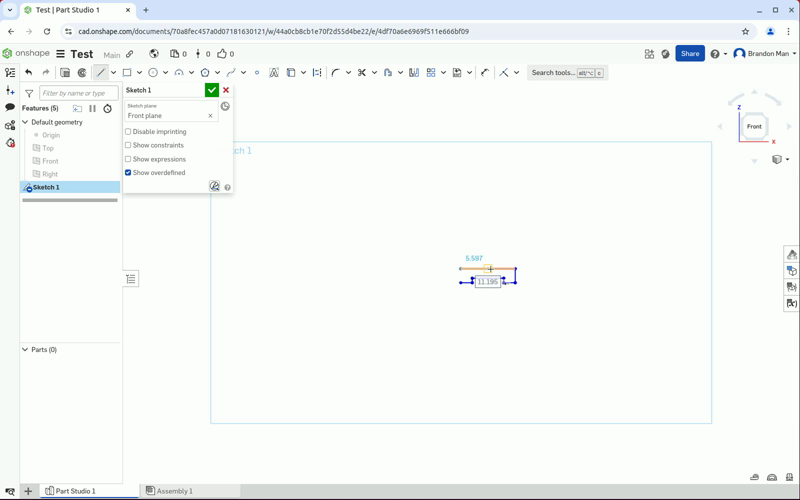
mouse_move(460, 282)
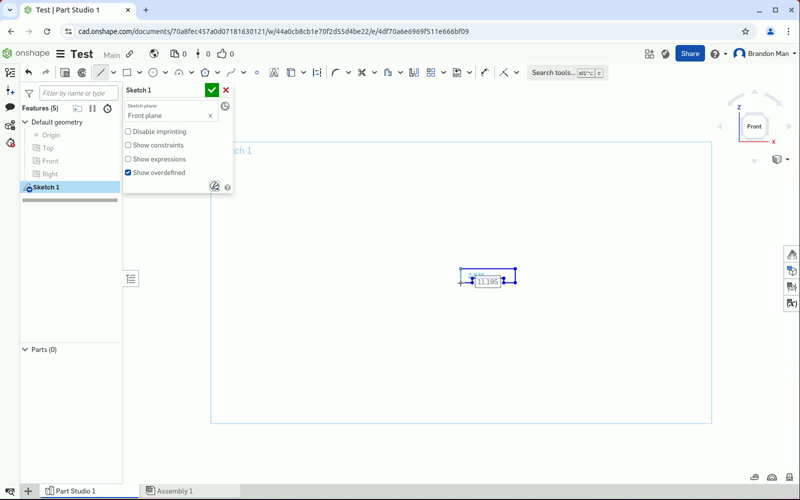
key_up(shift)
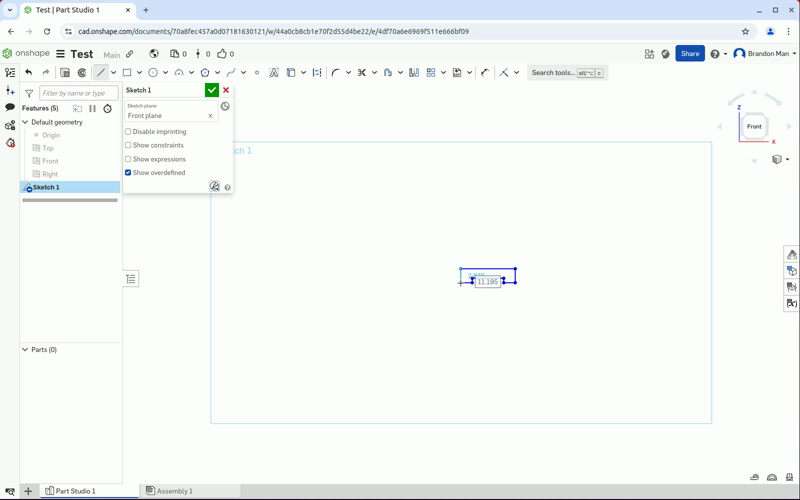
click(460, 282)
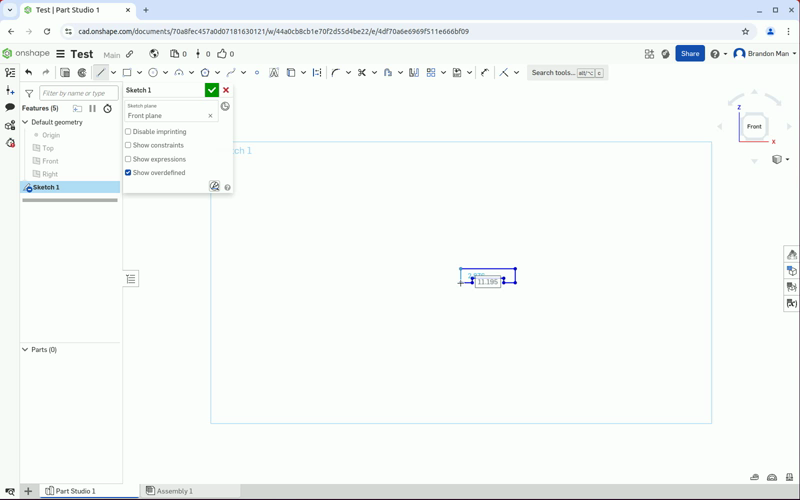
key(esc)
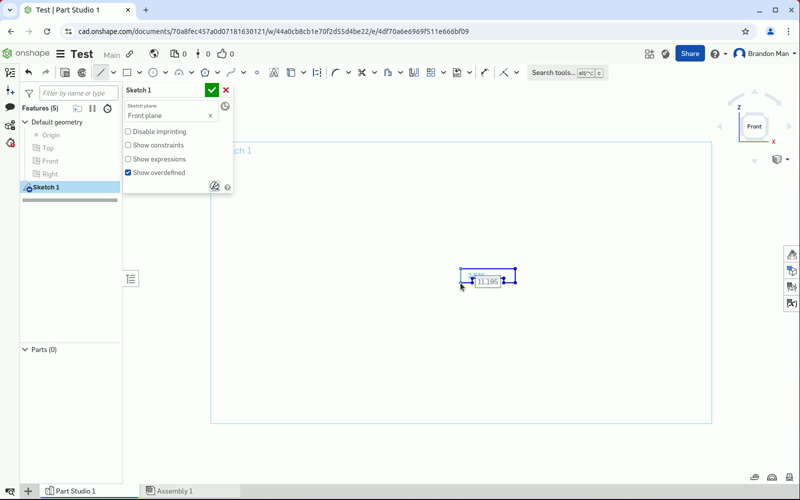
mouse_move(509, 269)
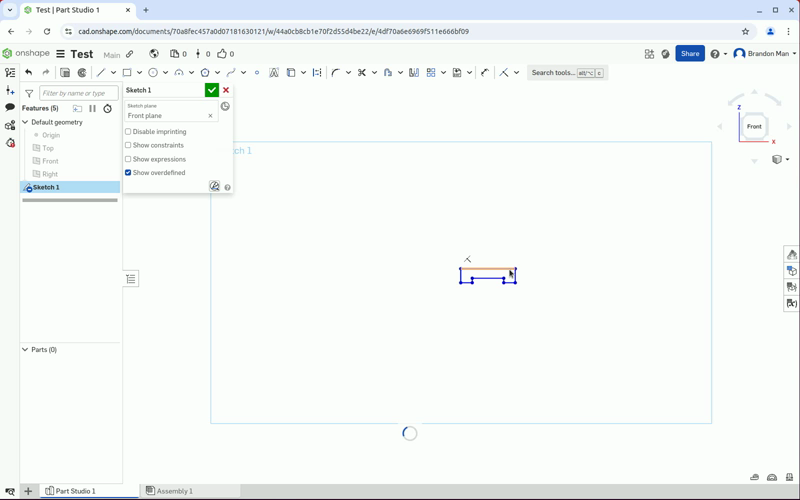
scroll(6)
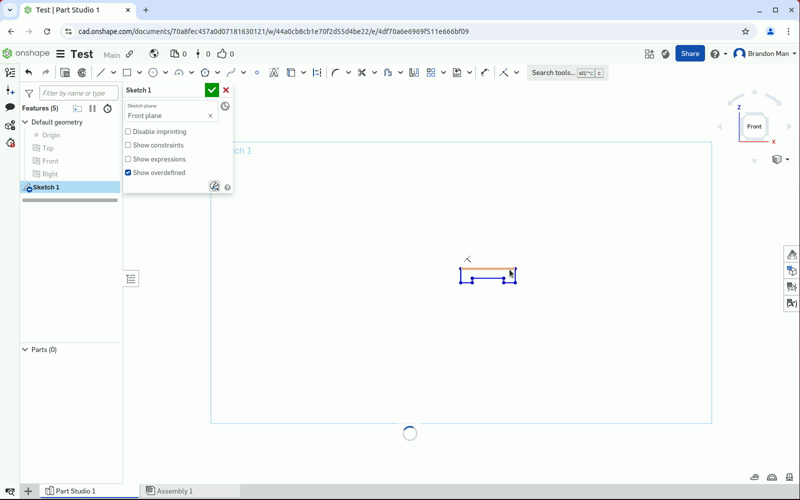
scroll(6)
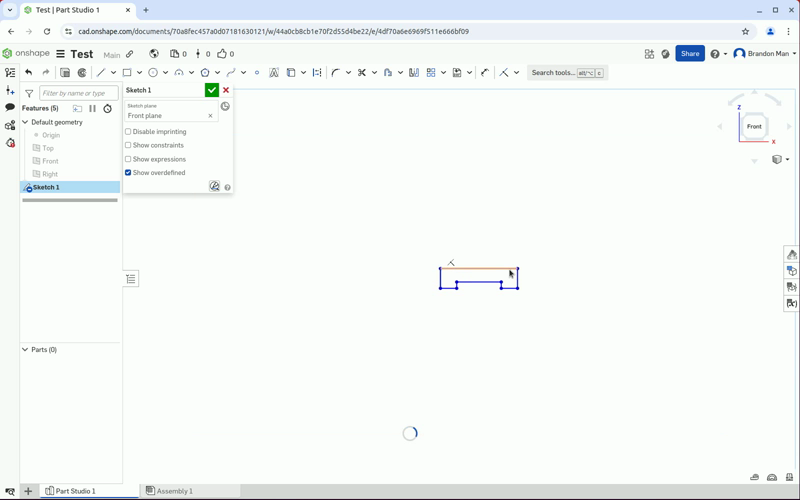
scroll(6)
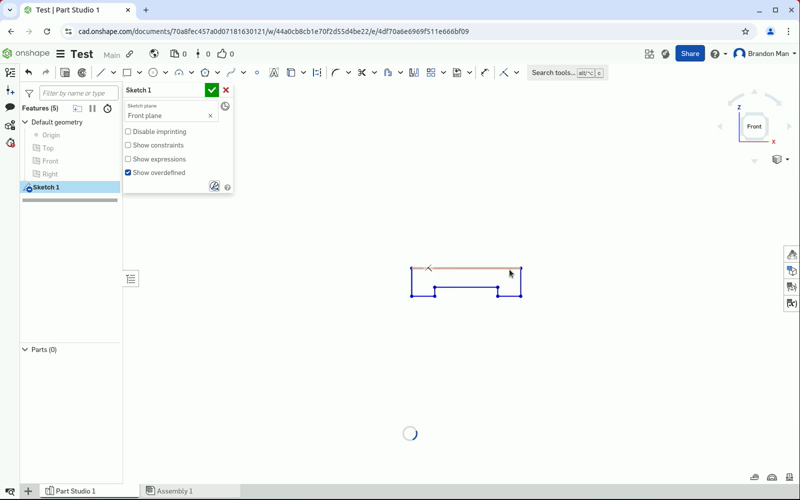
scroll(6)
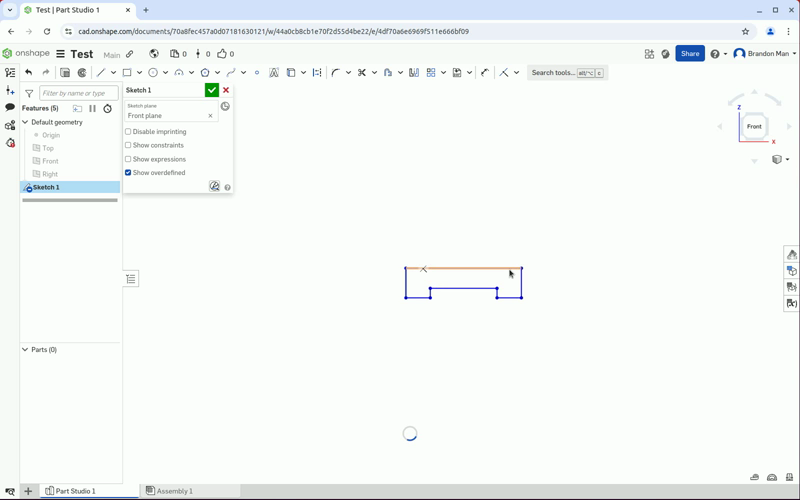
scroll(6)
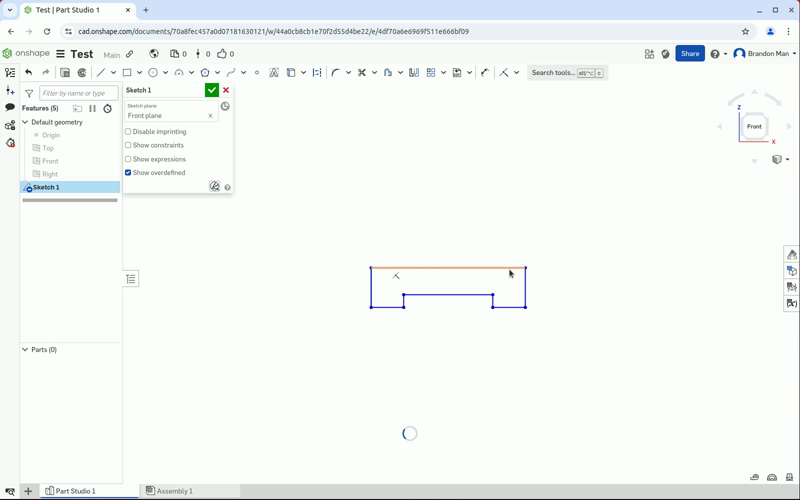
scroll(6)
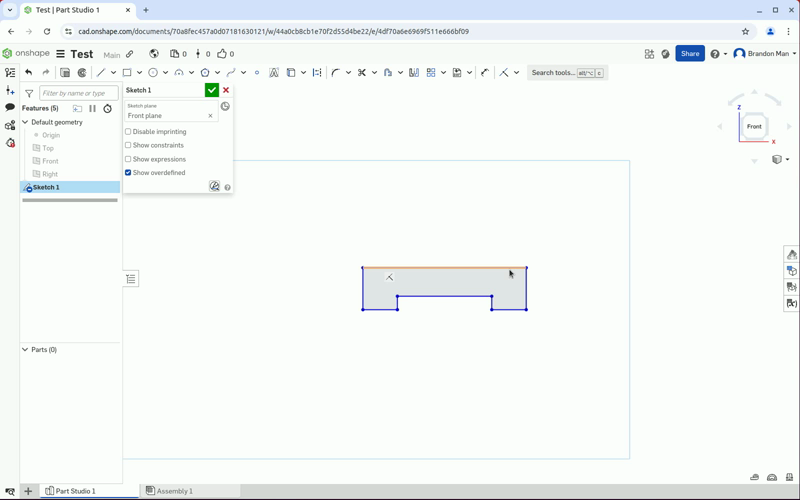
scroll(6)
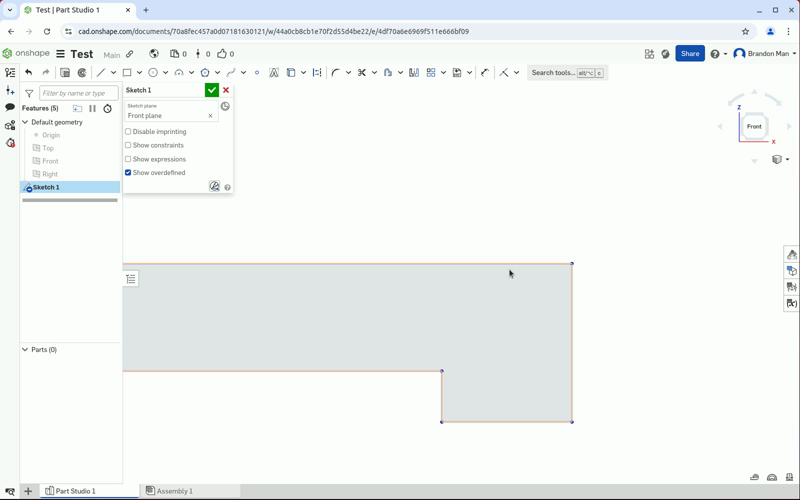
click(509, 269)
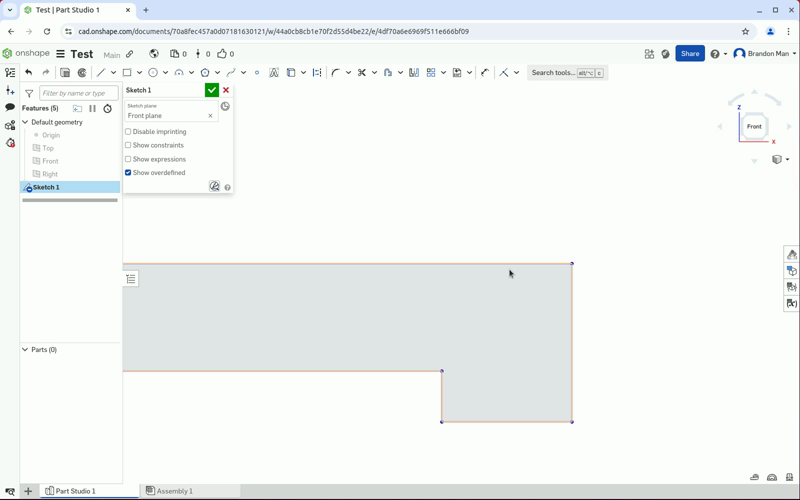
scroll(-6)
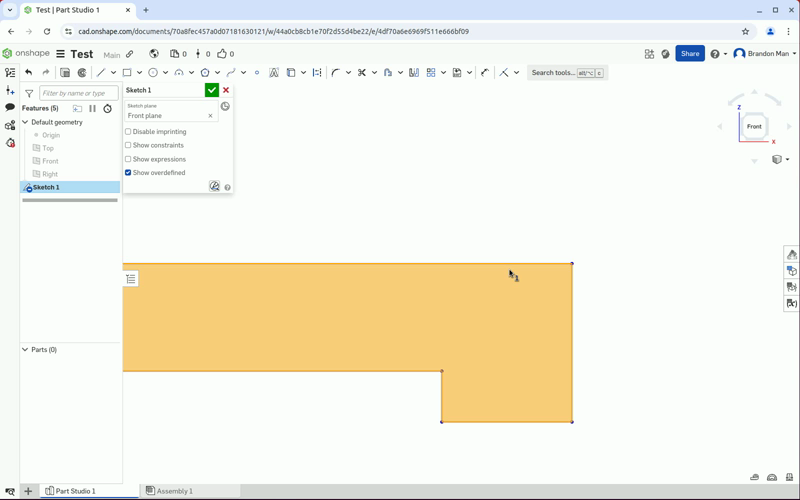
scroll(-6)
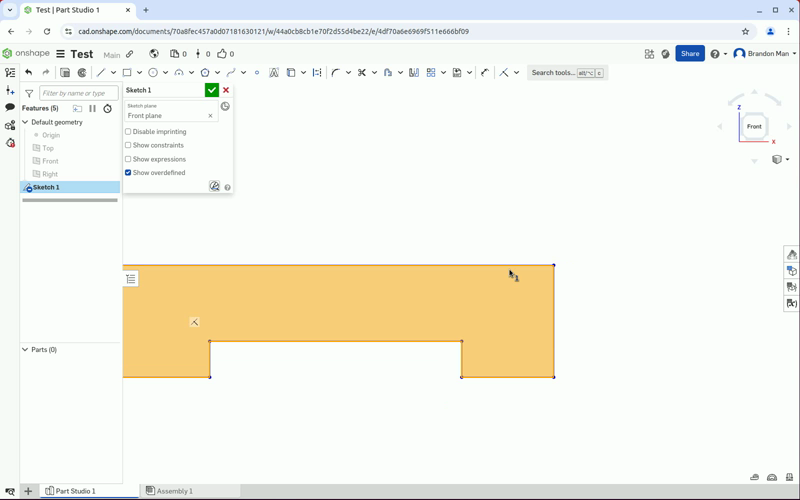
scroll(-6)
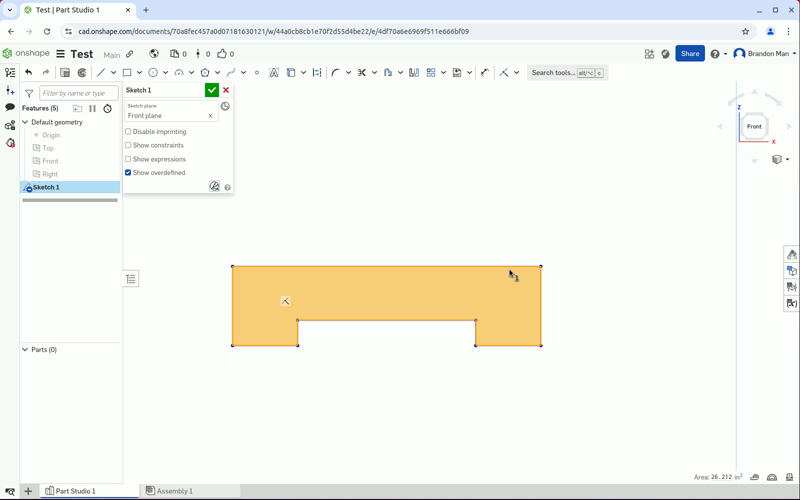
scroll(-6)
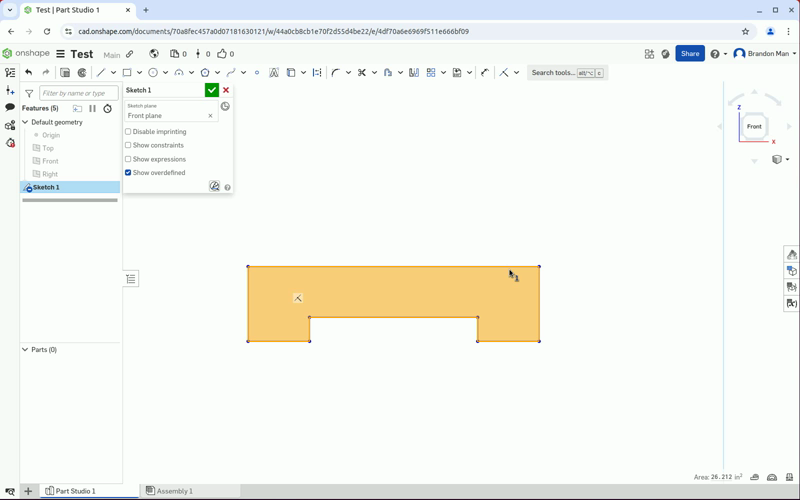
scroll(-6)
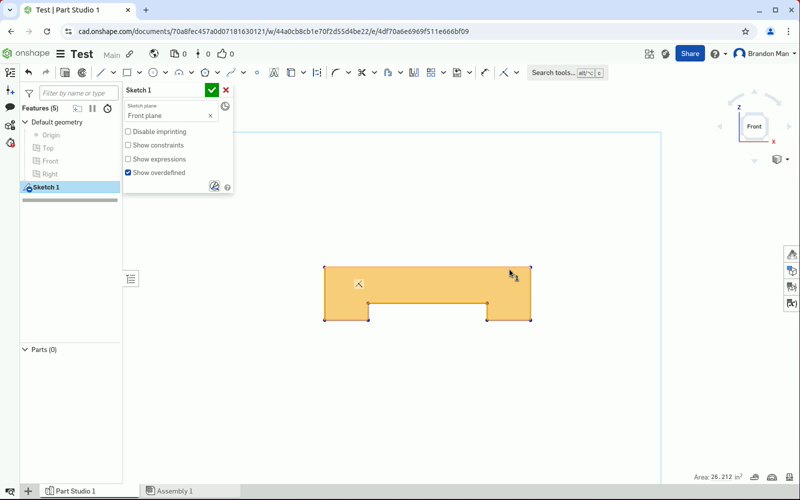
scroll(-6)
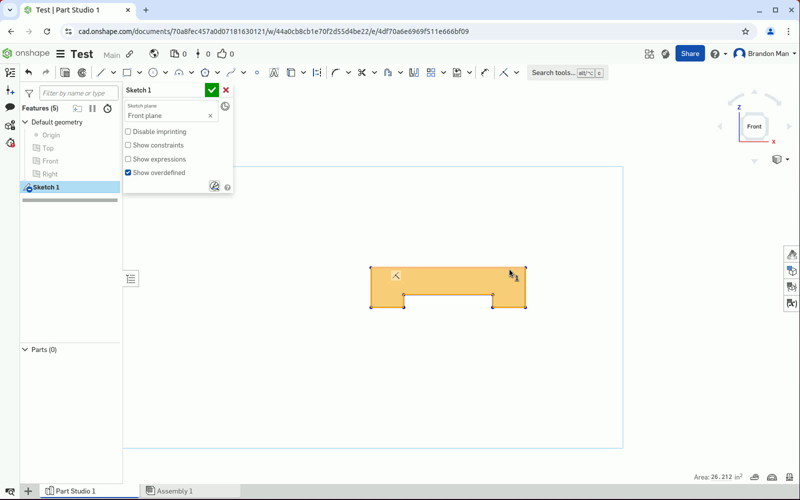
scroll(-6)
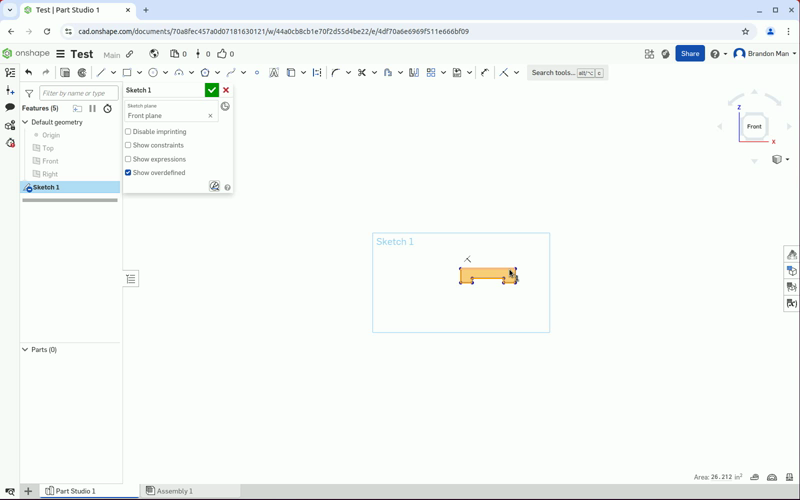
mouse_move(73, 352)
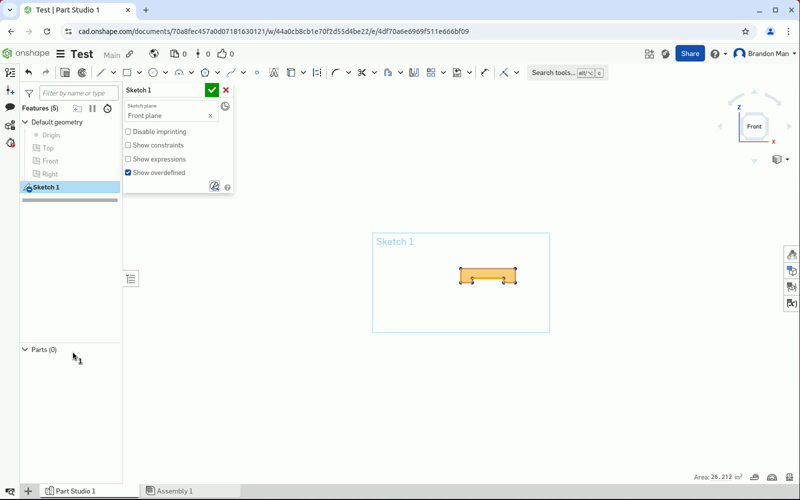
key(shift+y)
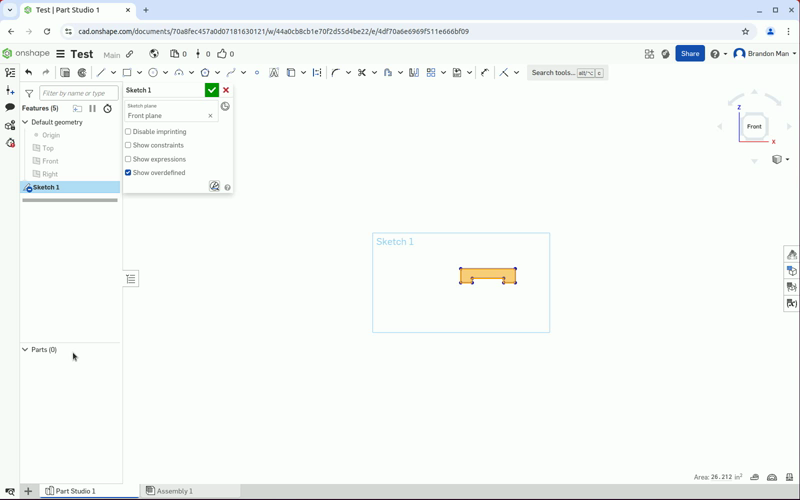
key(shift+e)
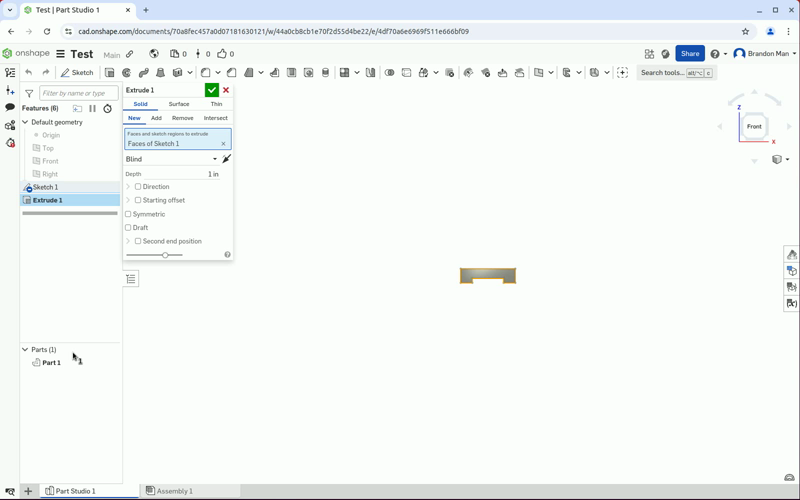
mouse_move(143, 106)
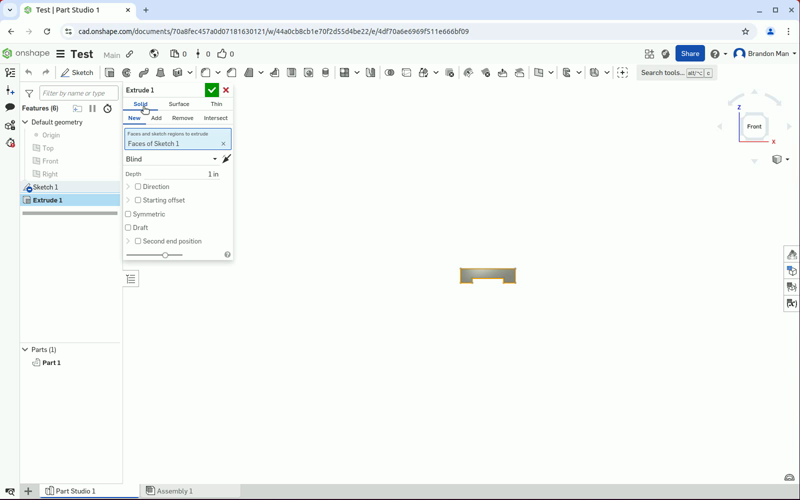
click(143, 106)
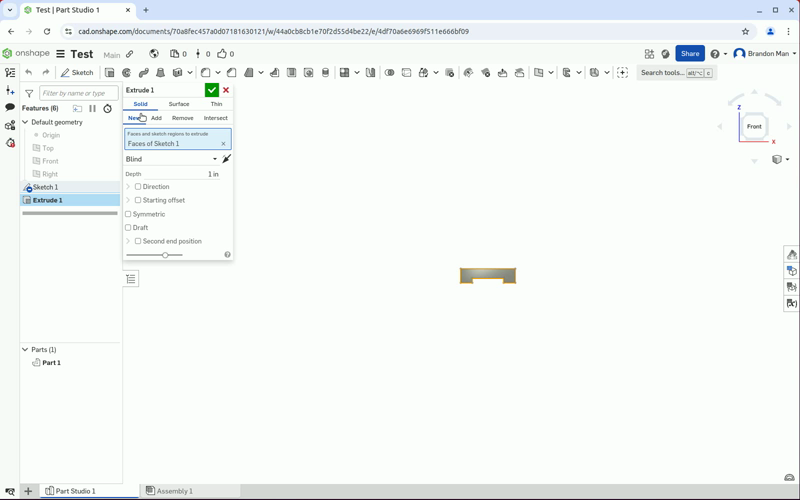
mouse_move(137, 120)
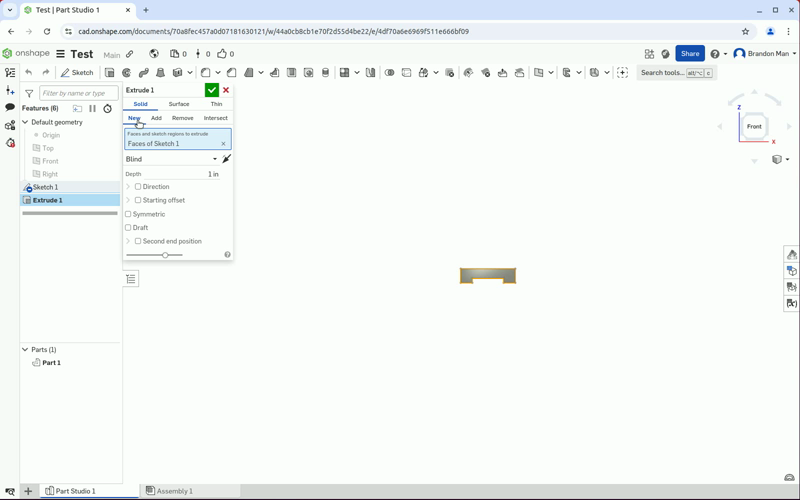
click(137, 120)
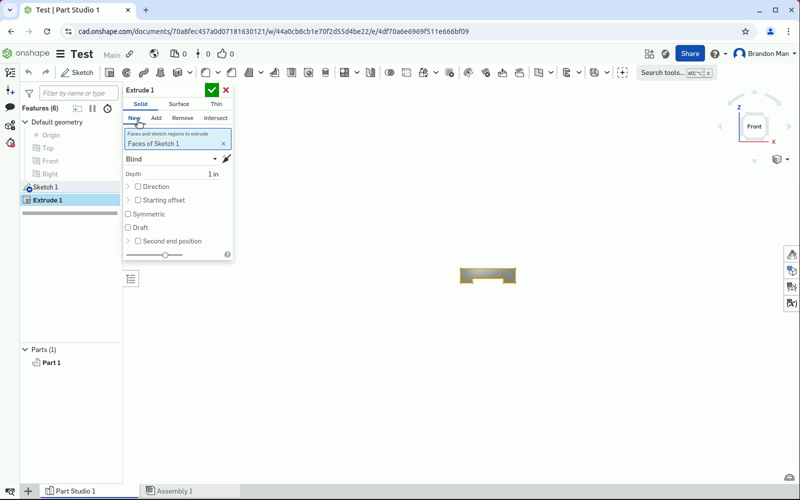
key(tab, 4)
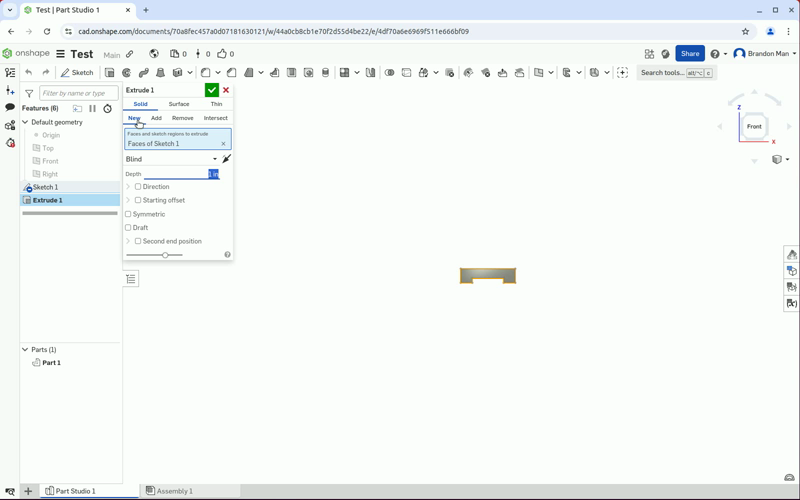
text(14.924)
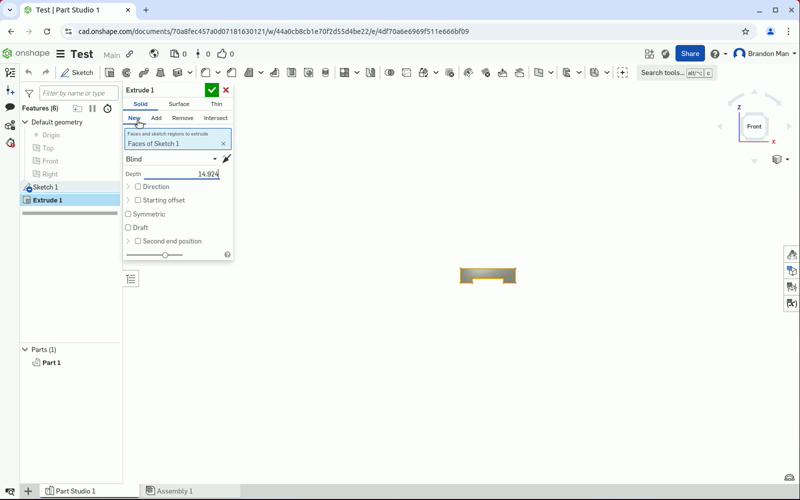
key(tab, 3)
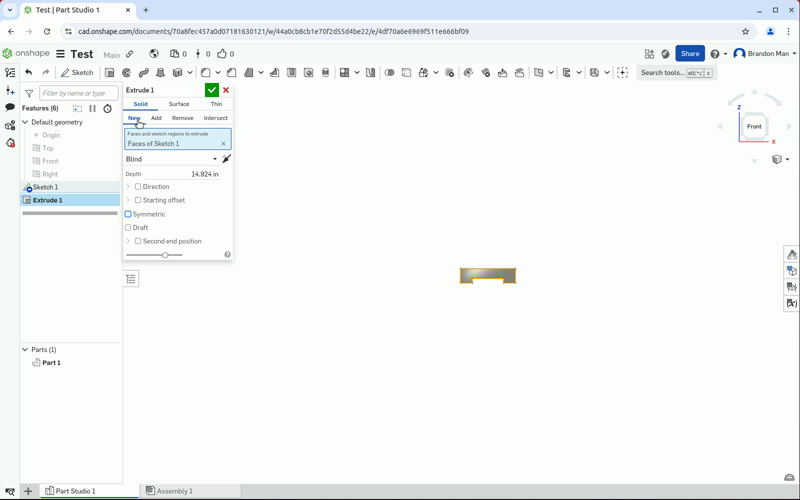
key(space)
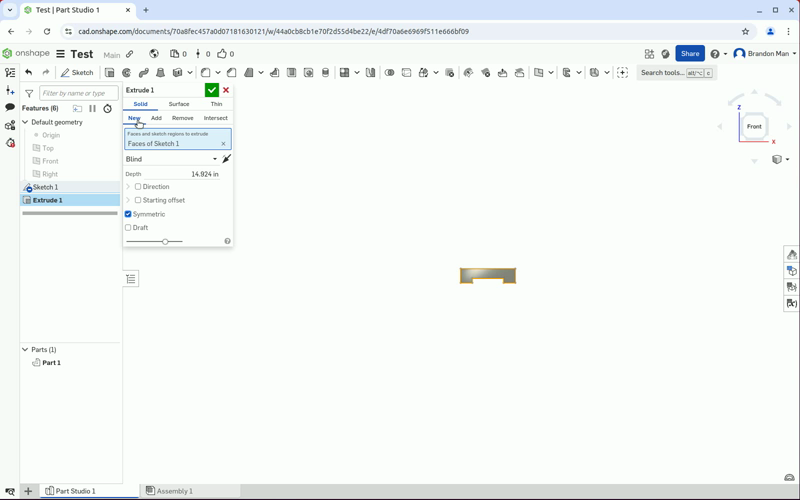
key(enter)
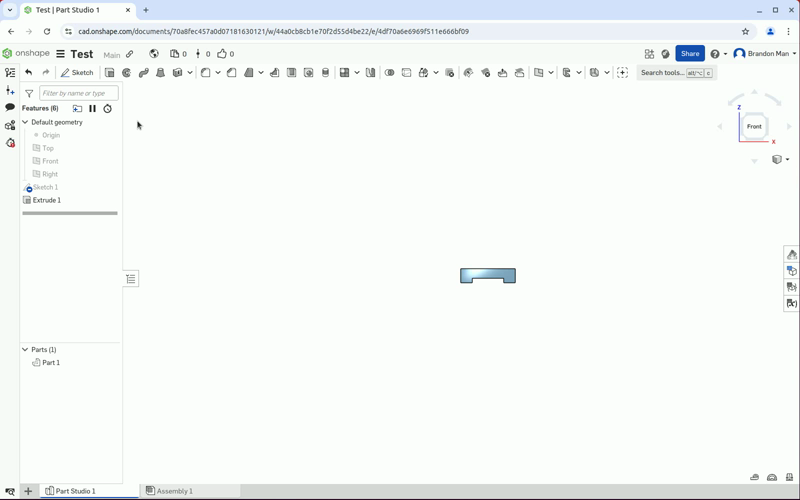
key(shift+h)
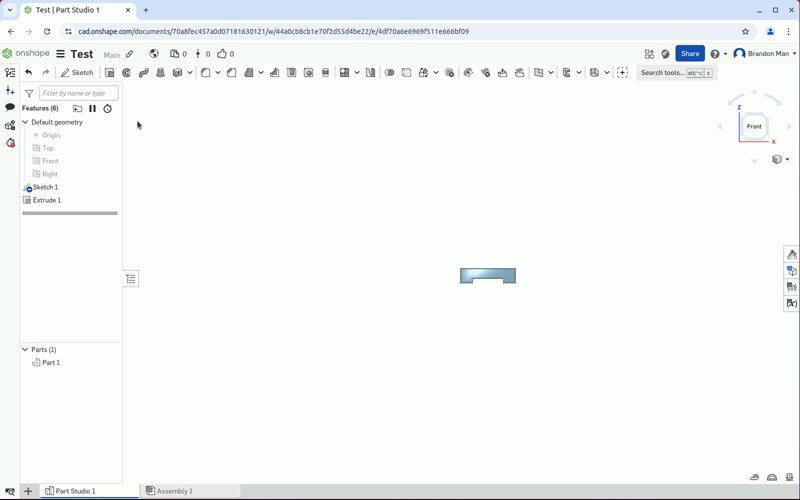
key(shift+h)
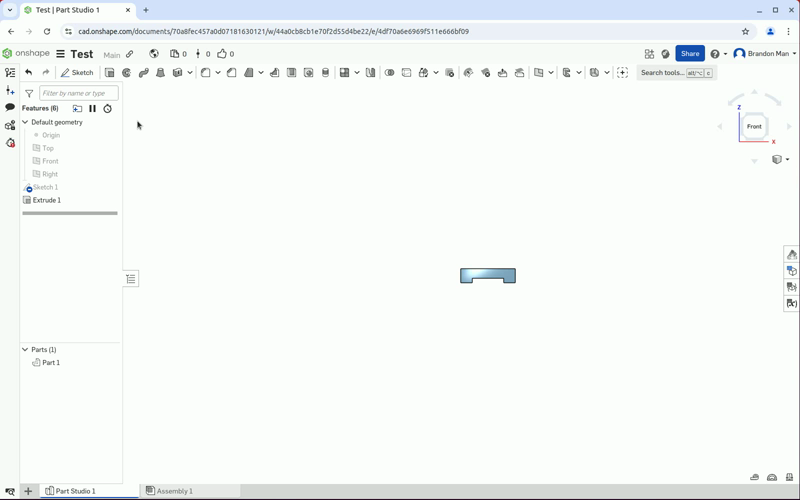
mouse_move(73, 189)
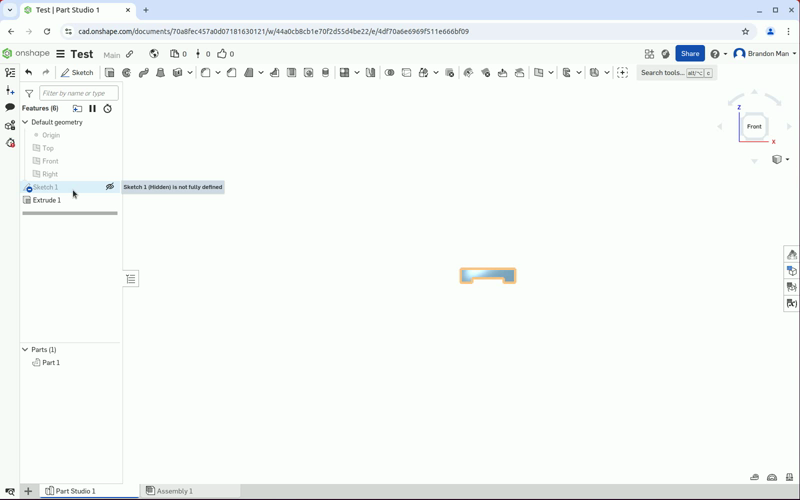
click(73, 189)
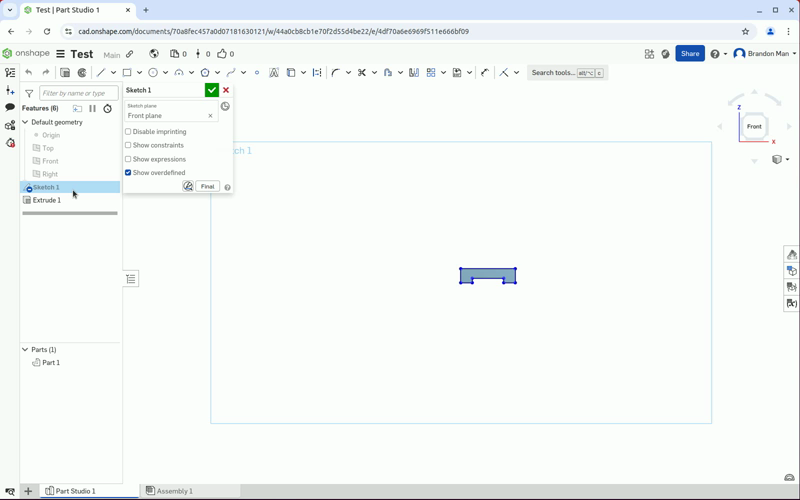
mouse_move(229, 92)
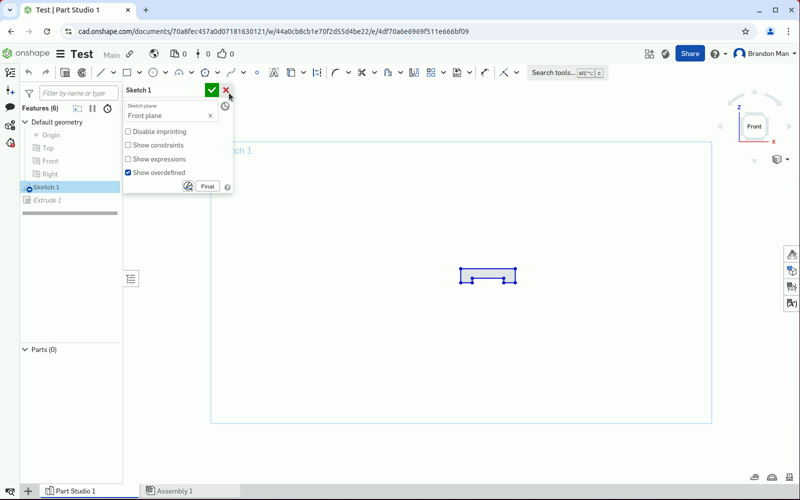
click(229, 92)
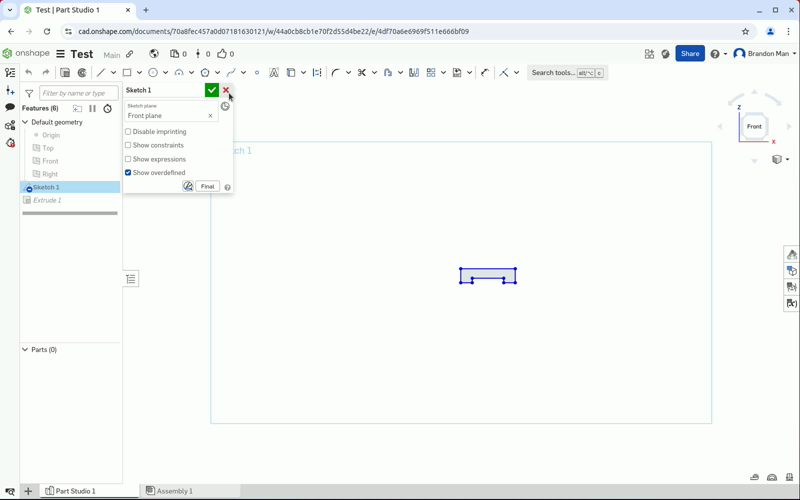
key(shift+s)
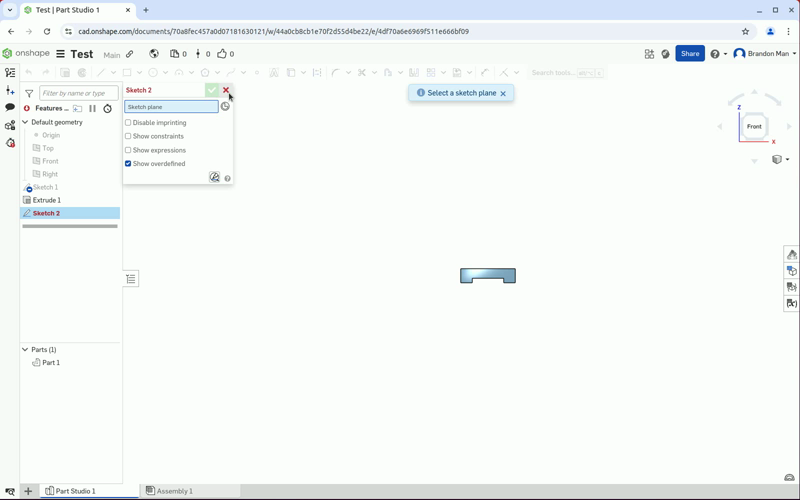
mouse_move(73, 163)
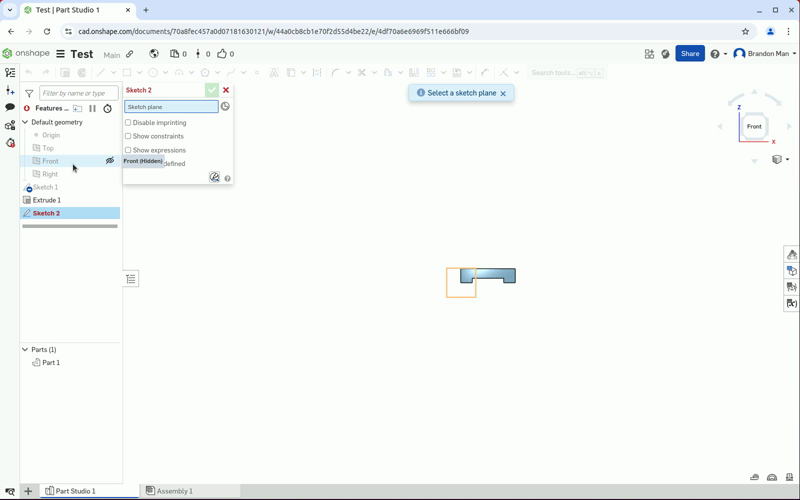
click(73, 163)
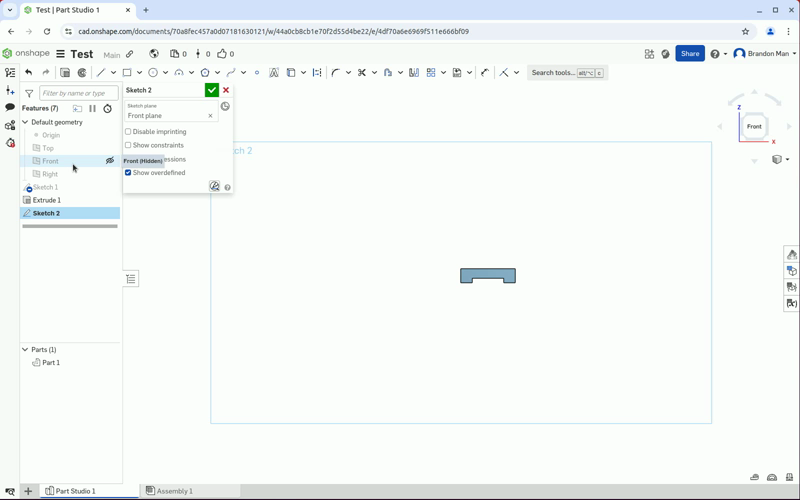
mouse_move(73, 352)
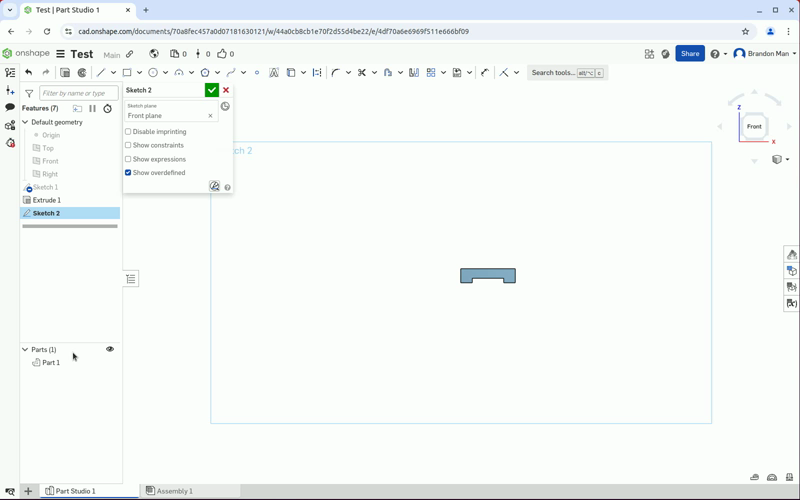
key(y)
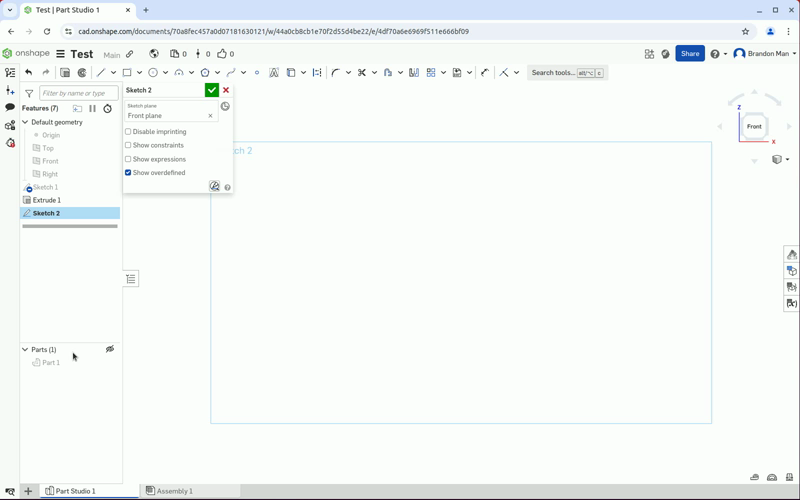
key(l)
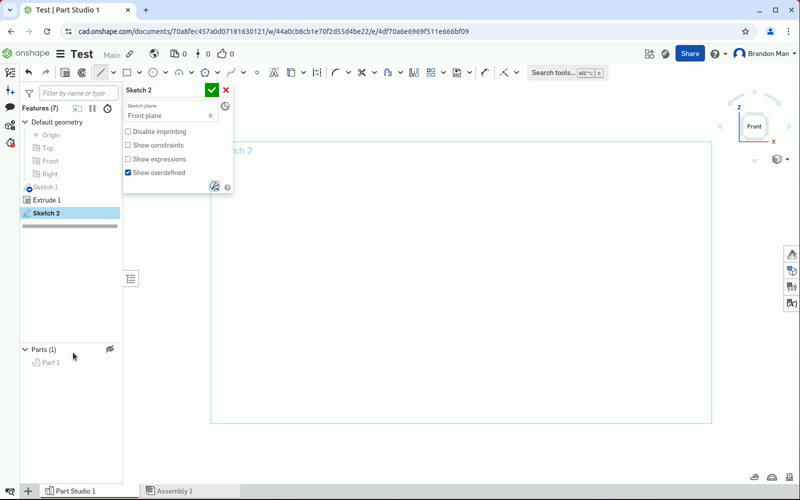
key_down(shift)
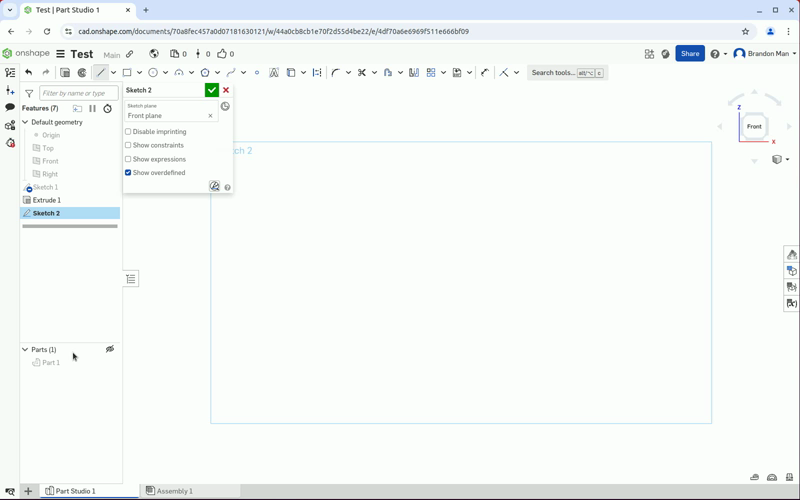
mouse_move(540, 246)
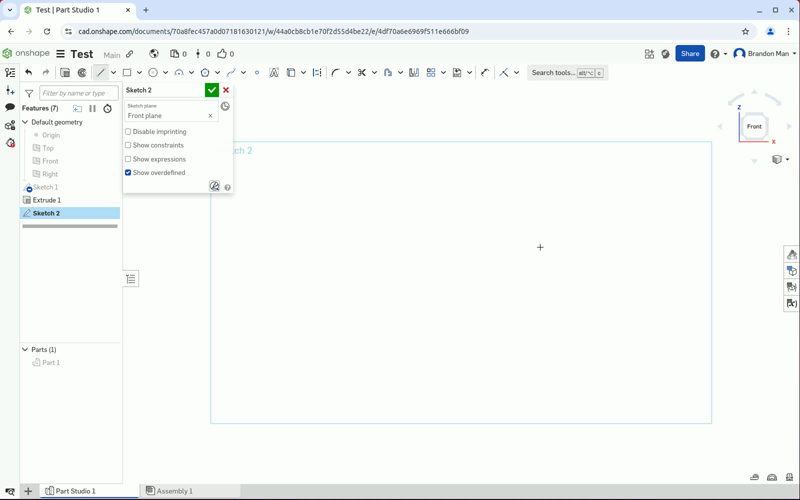
click(540, 246)
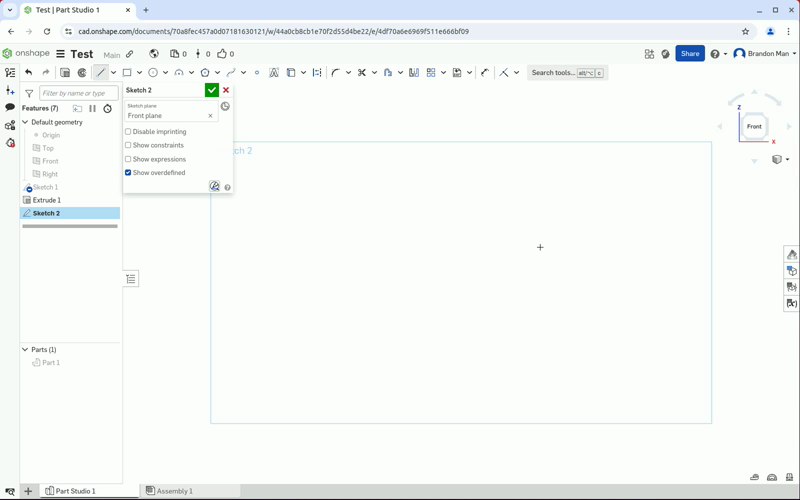
key_up(shift)
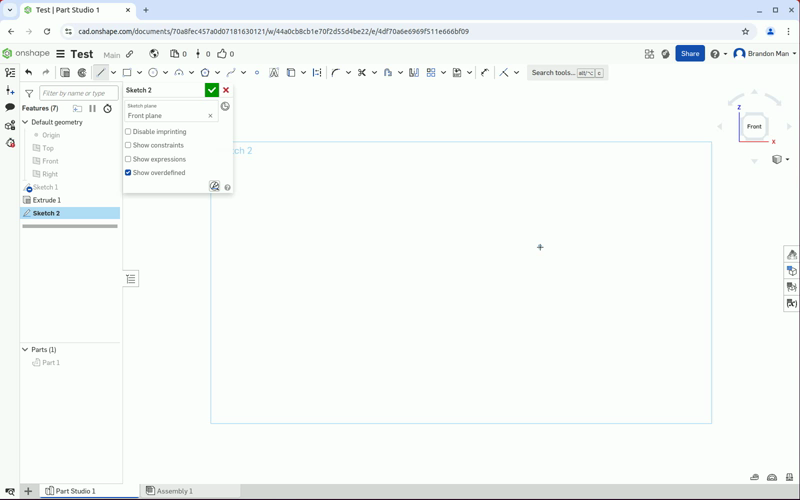
key_down(shift)
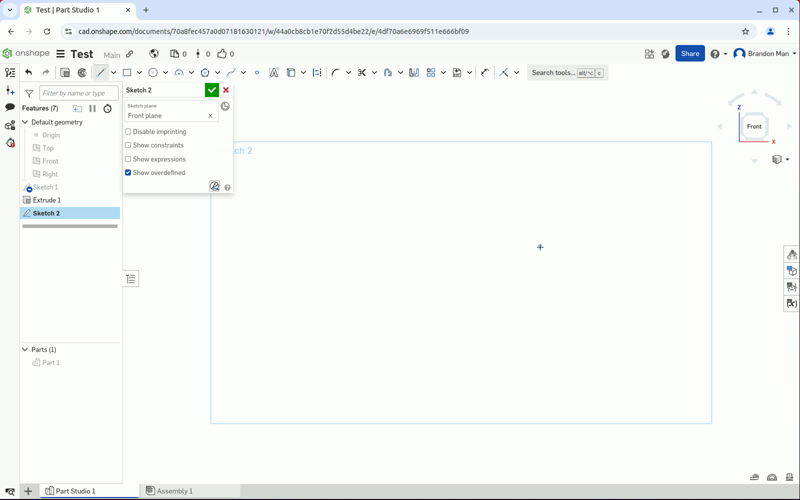
mouse_move(570, 246)
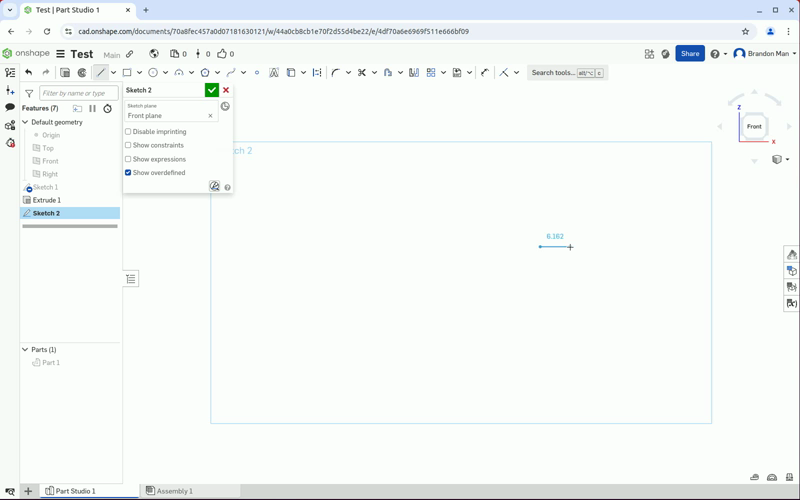
mouse_move(574, 246)
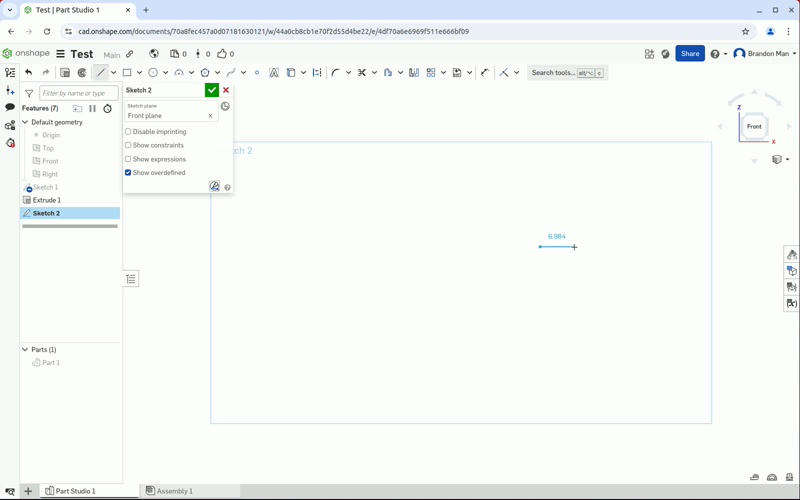
click(574, 246)
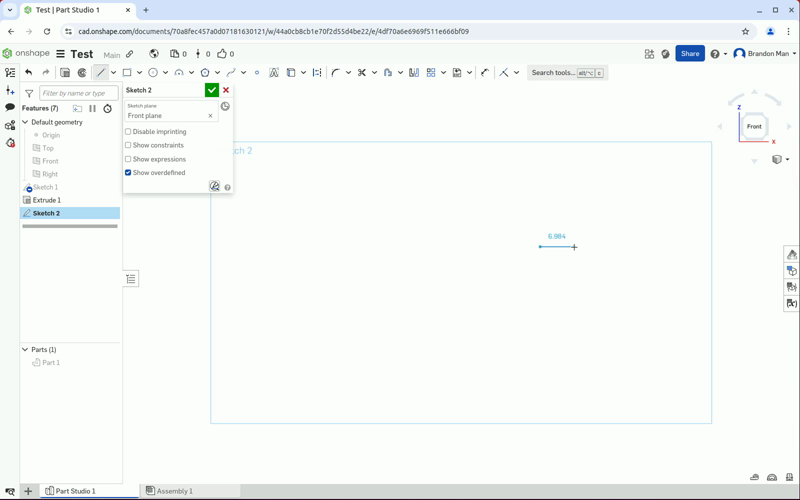
key_up(shift)
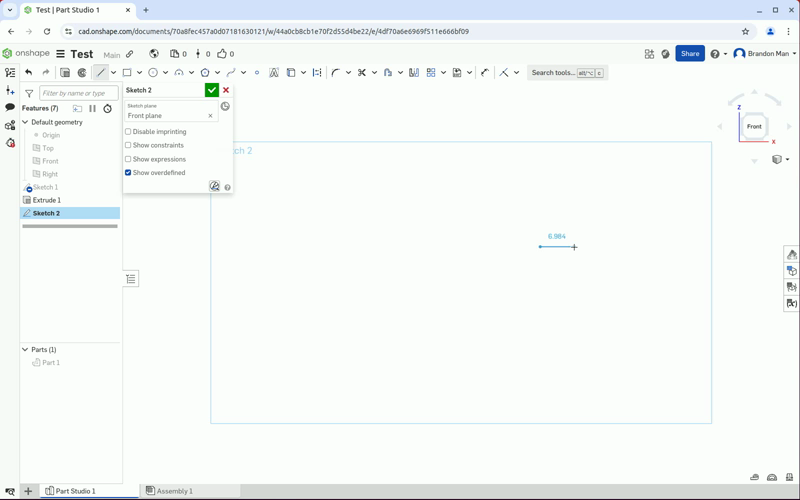
key_down(shift)
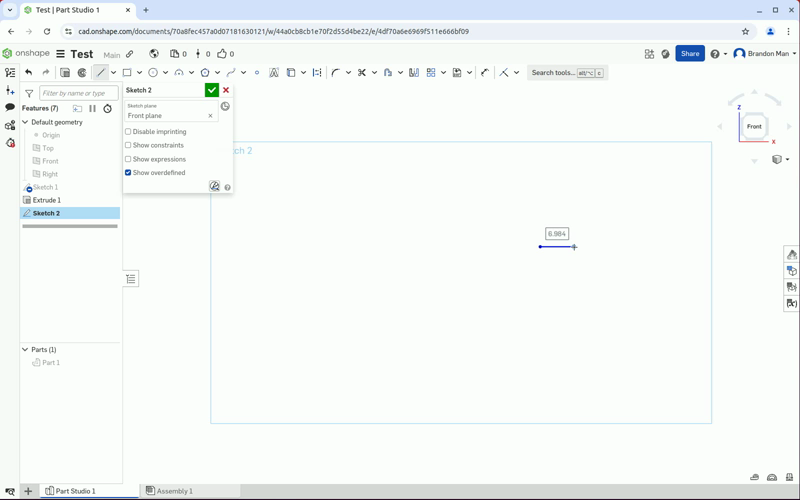
mouse_move(589, 246)
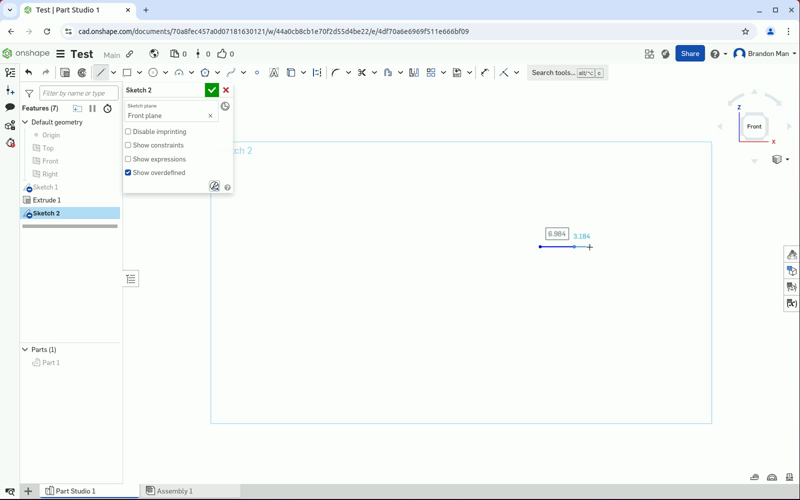
mouse_move(574, 222)
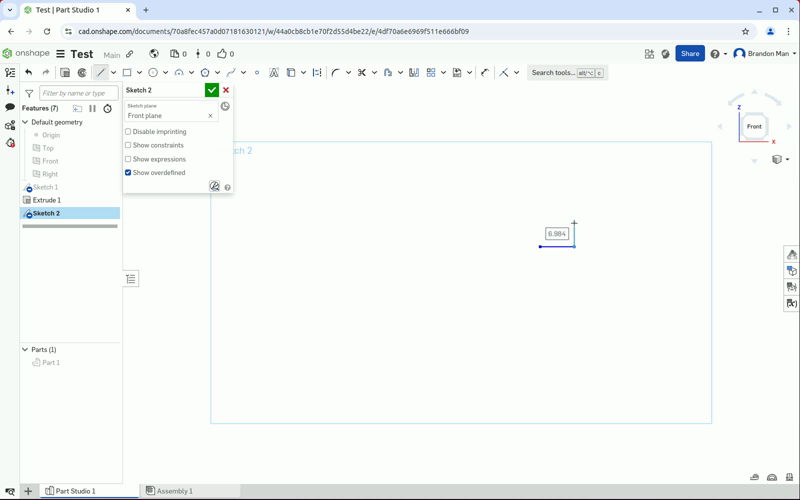
click(574, 222)
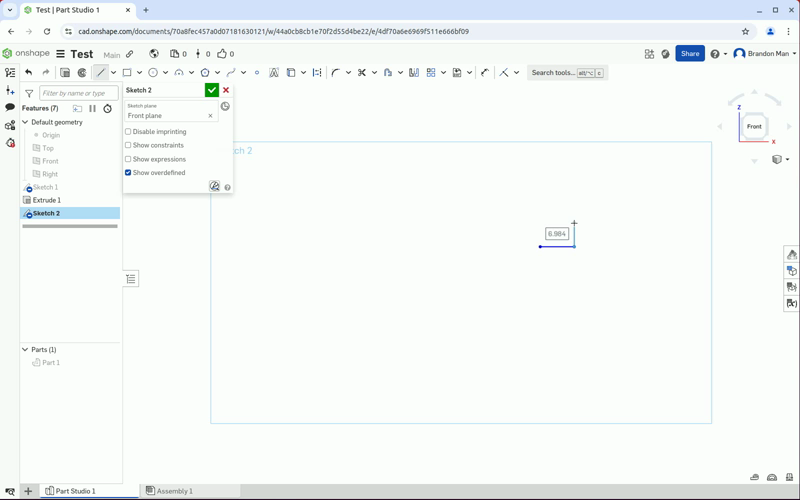
key_up(shift)
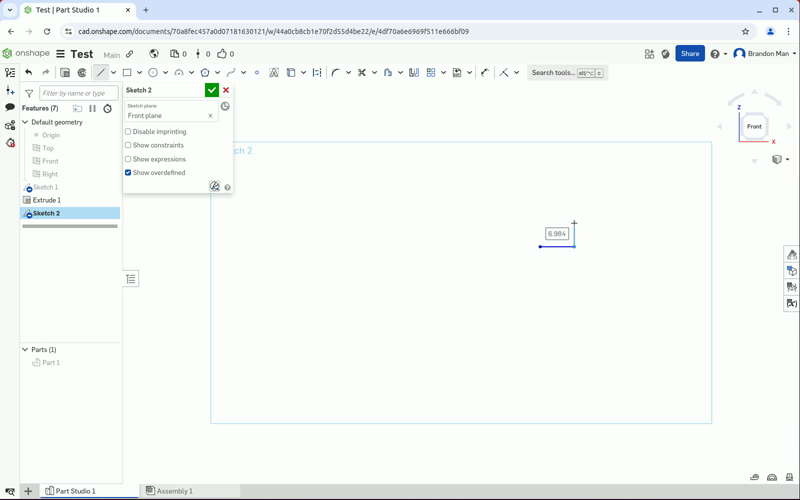
key_down(shift)
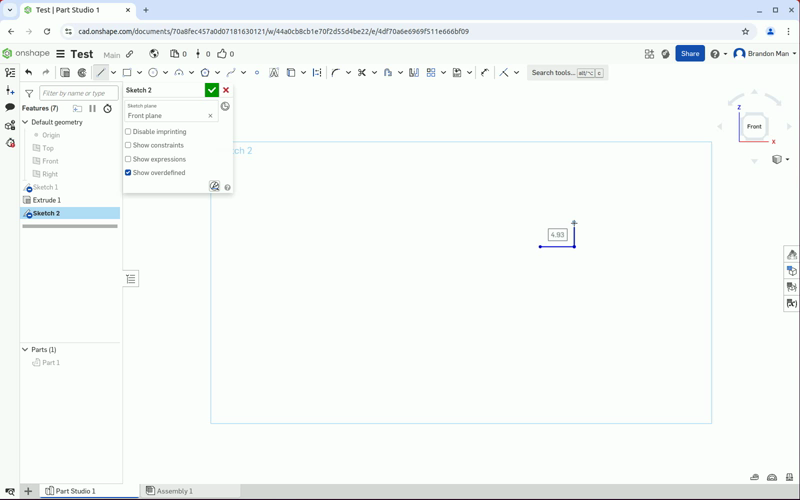
mouse_move(589, 222)
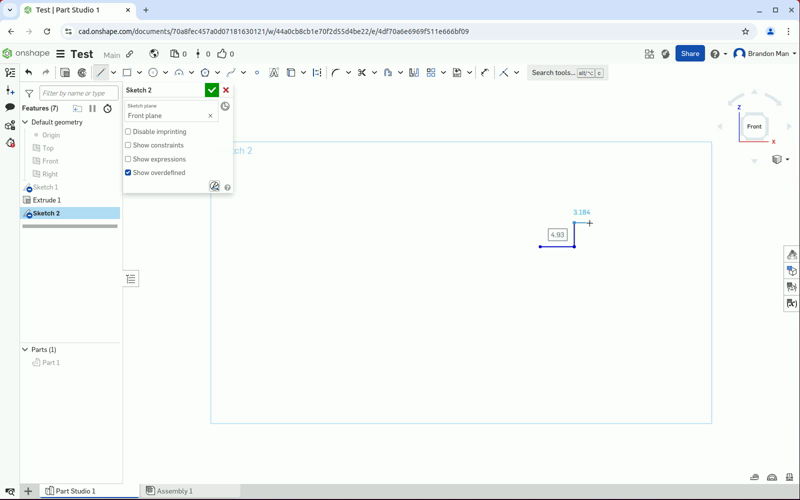
mouse_move(540, 222)
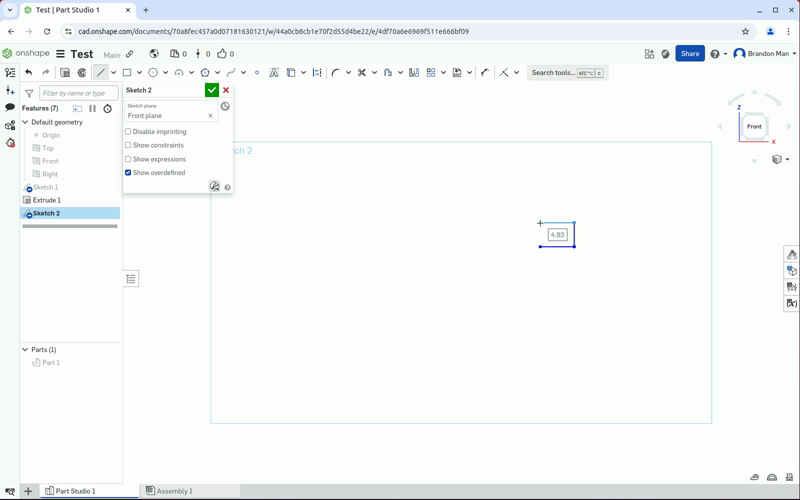
click(540, 222)
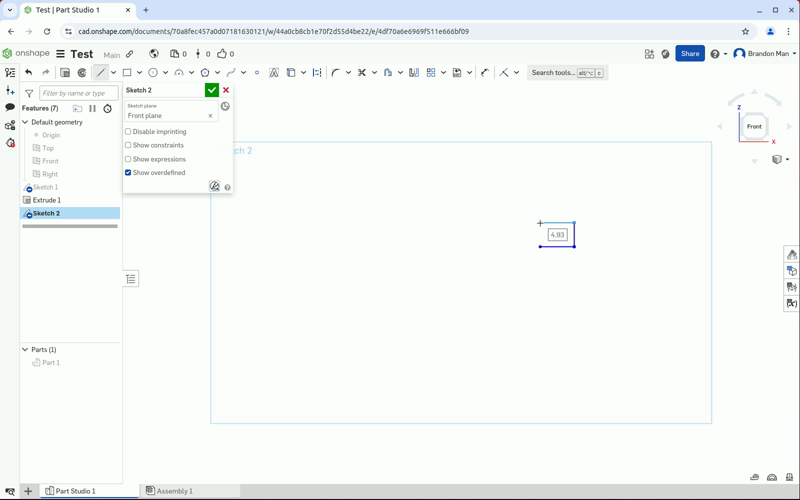
key_up(shift)
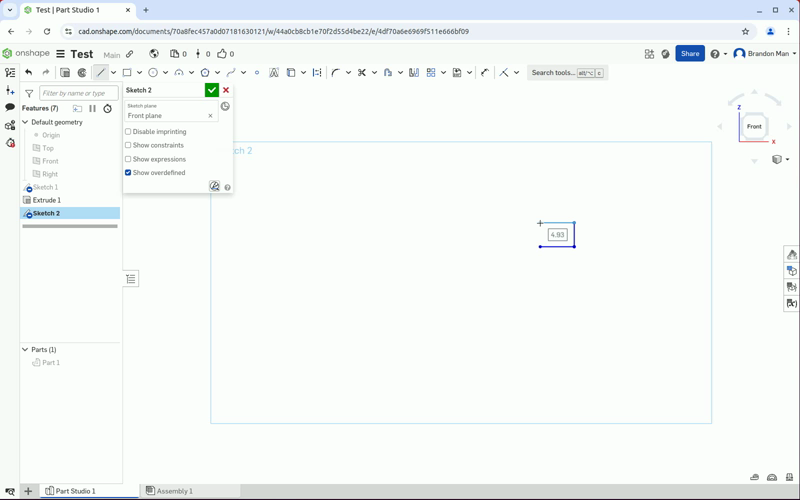
mouse_move(570, 222)
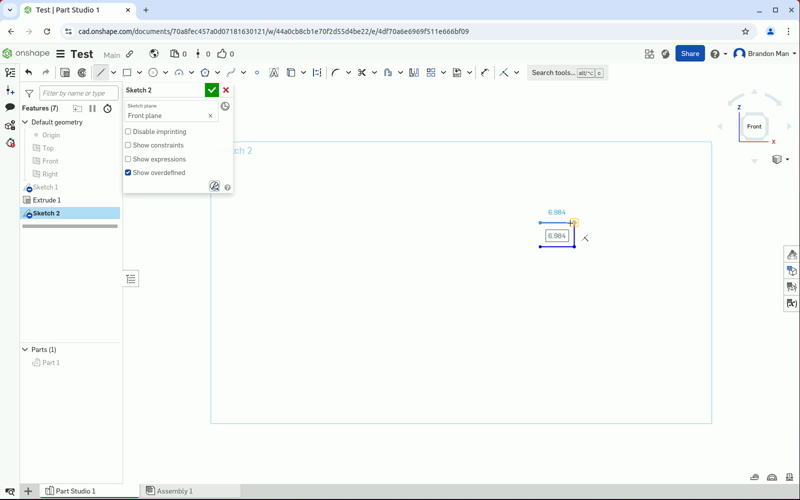
key_down(shift)
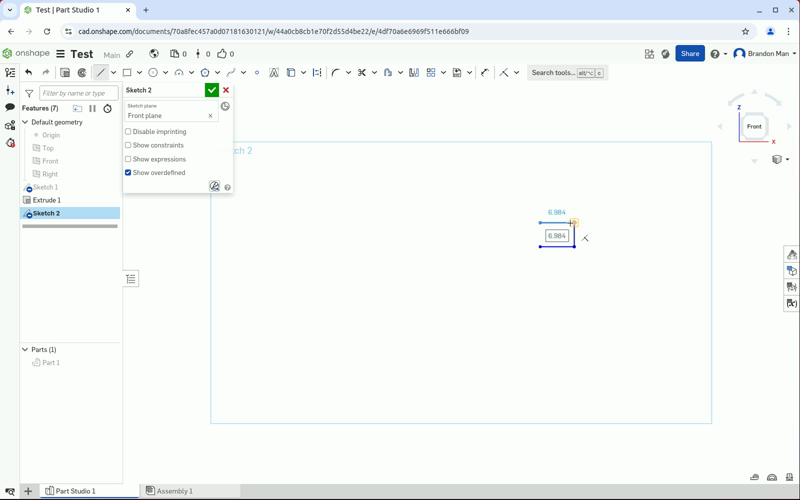
mouse_move(540, 246)
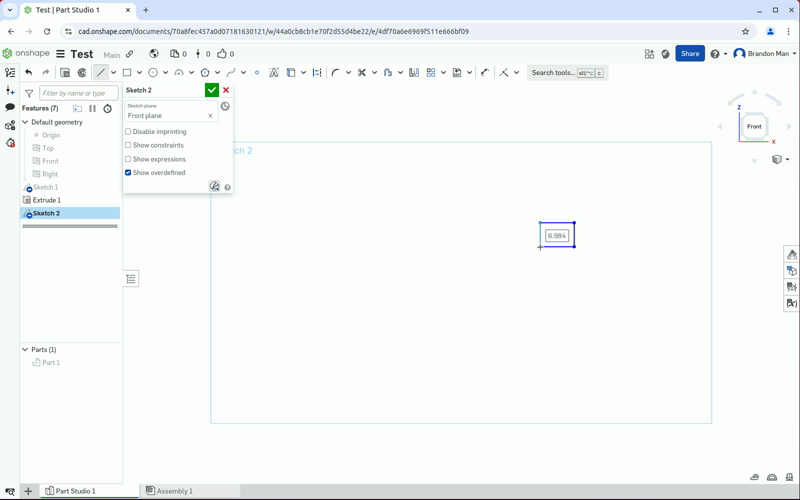
key_up(shift)
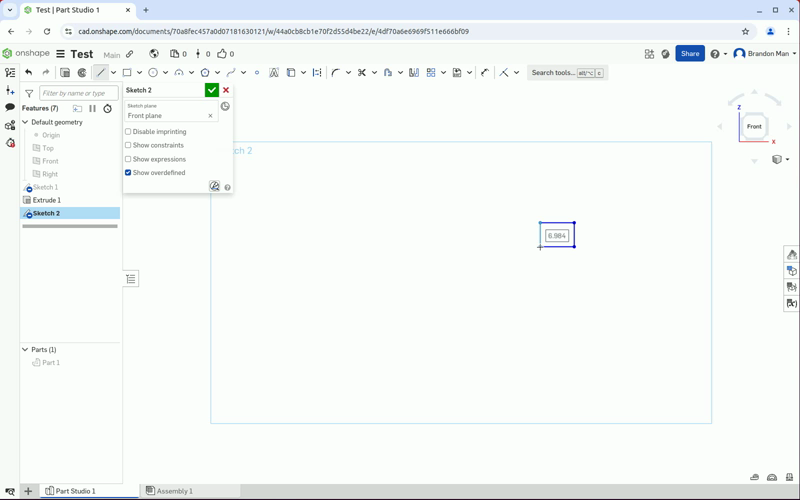
click(540, 246)
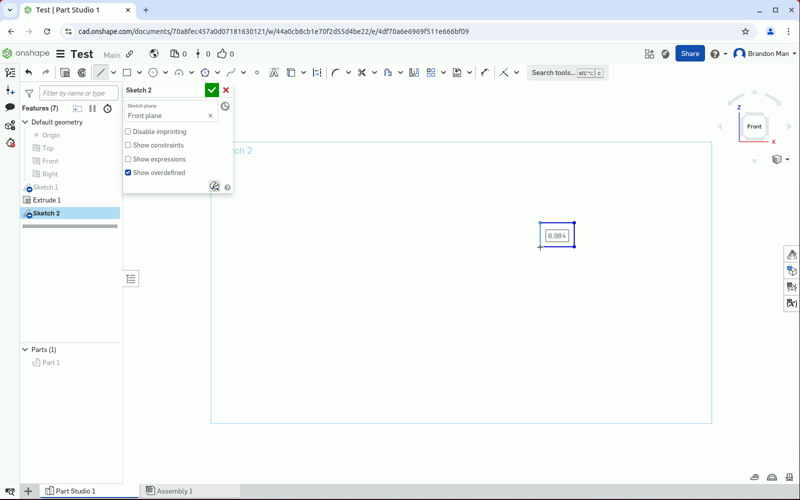
key(esc)
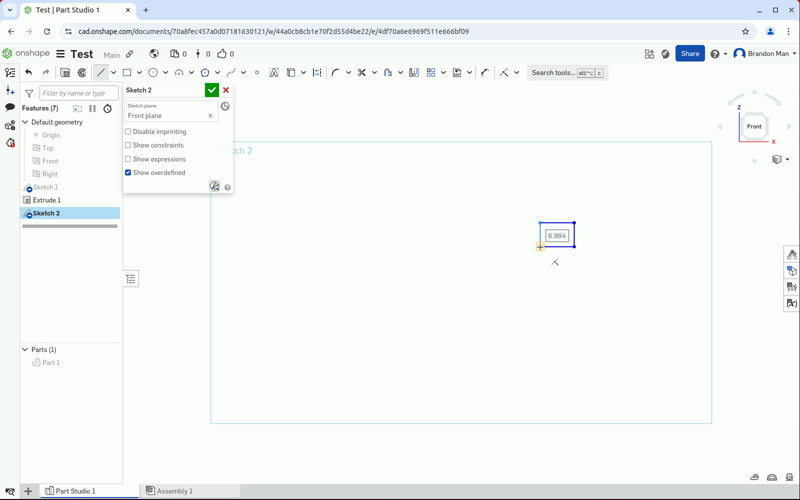
mouse_move(558, 231)
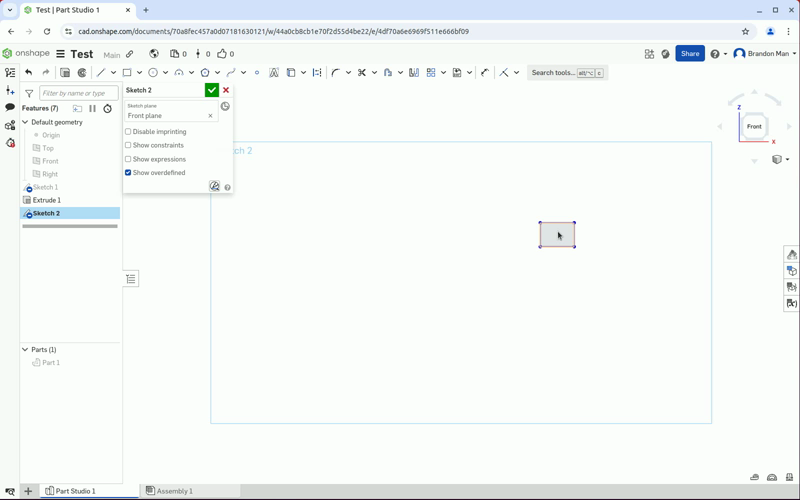
scroll(6)
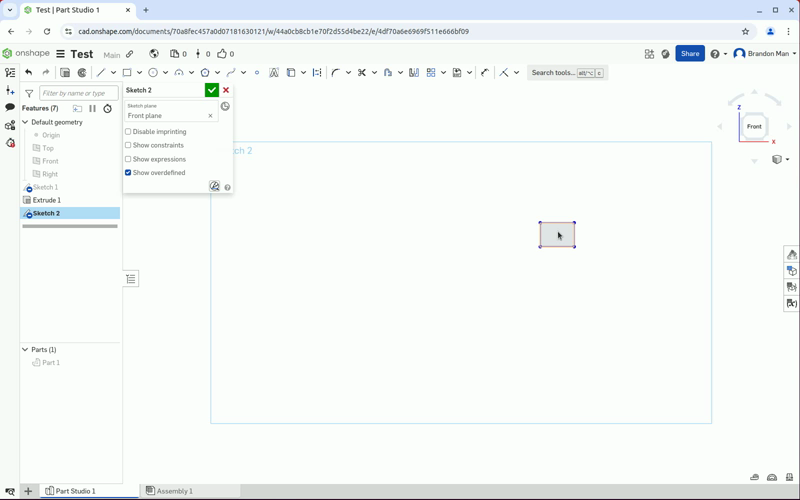
scroll(6)
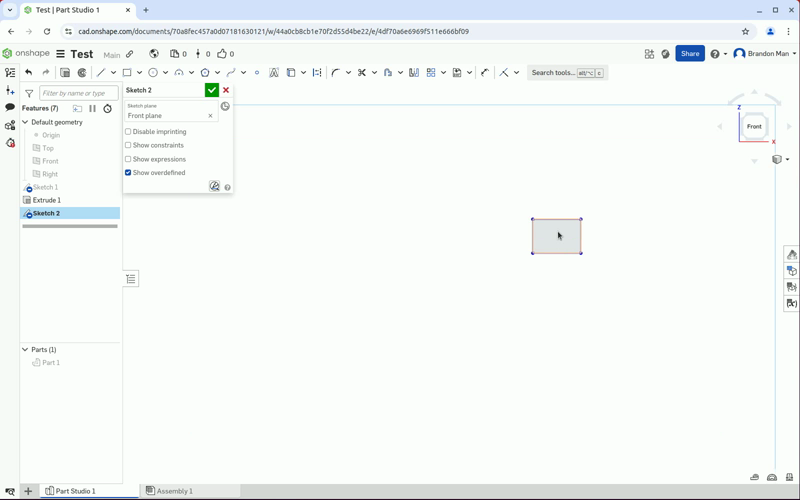
scroll(6)
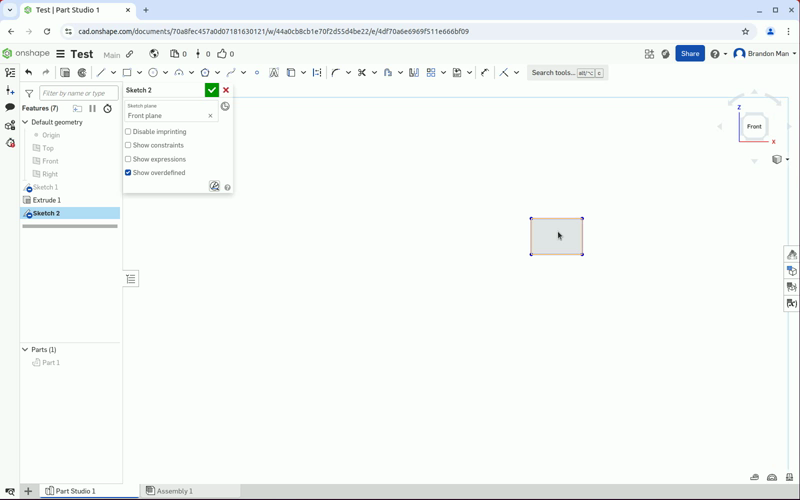
scroll(6)
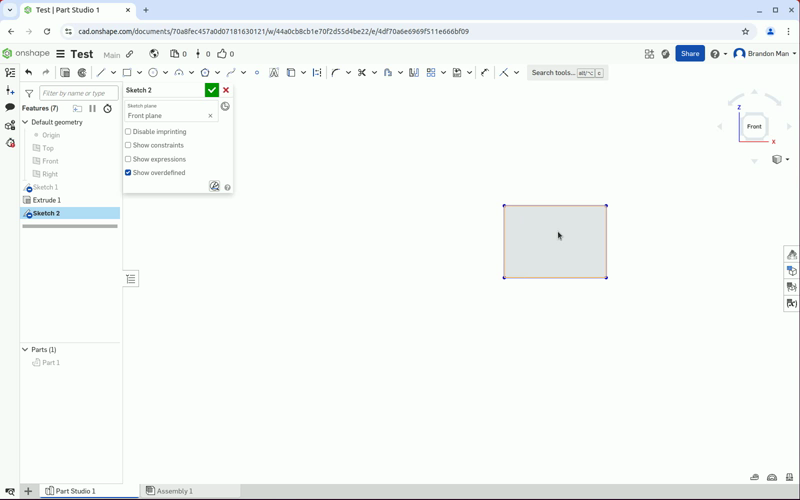
scroll(6)
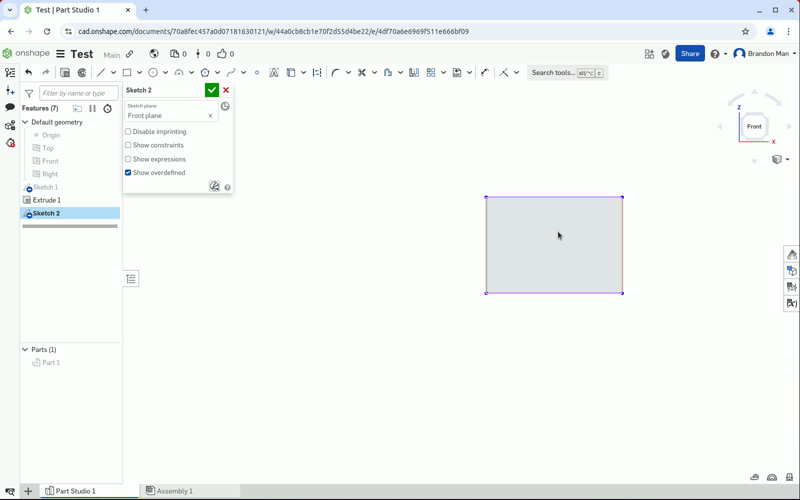
scroll(6)
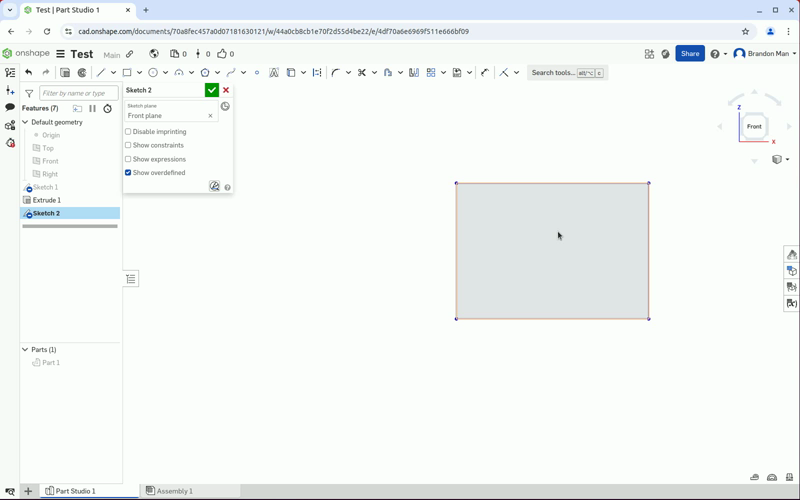
scroll(6)
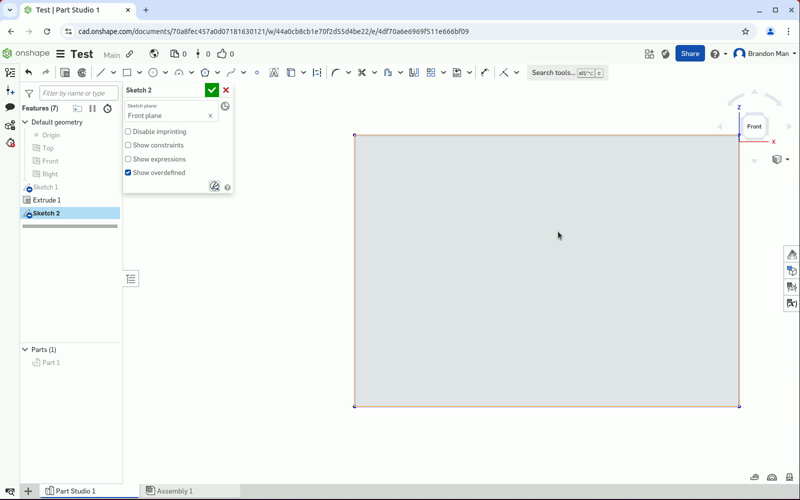
click(558, 231)
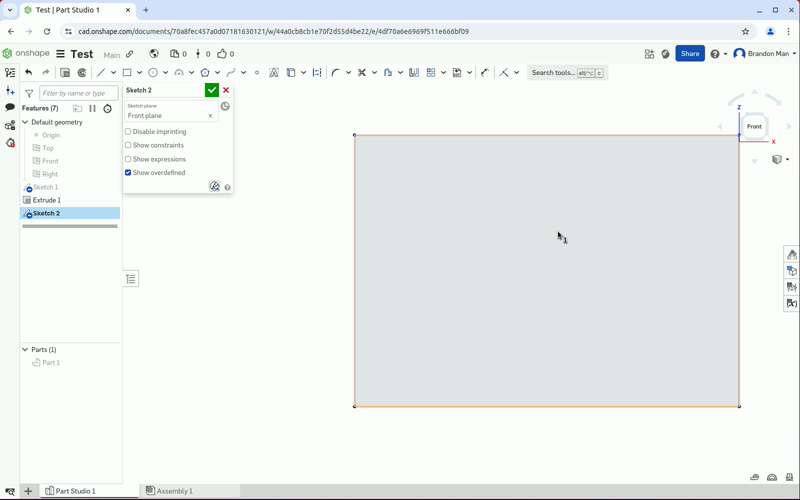
scroll(-6)
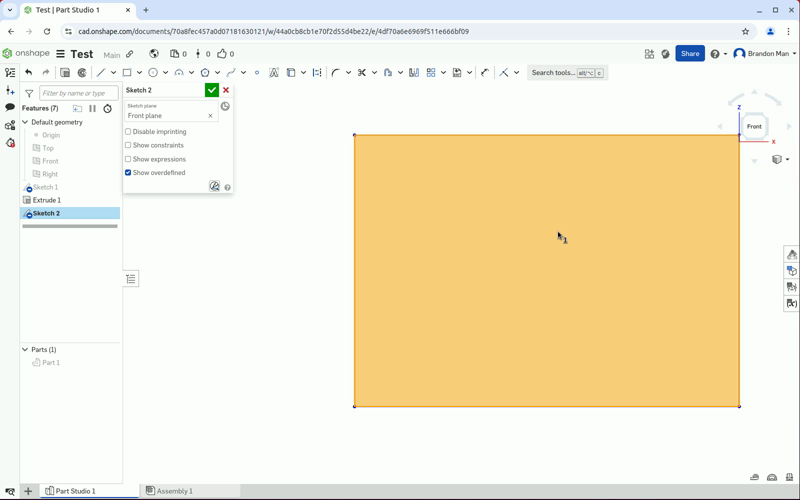
scroll(-6)
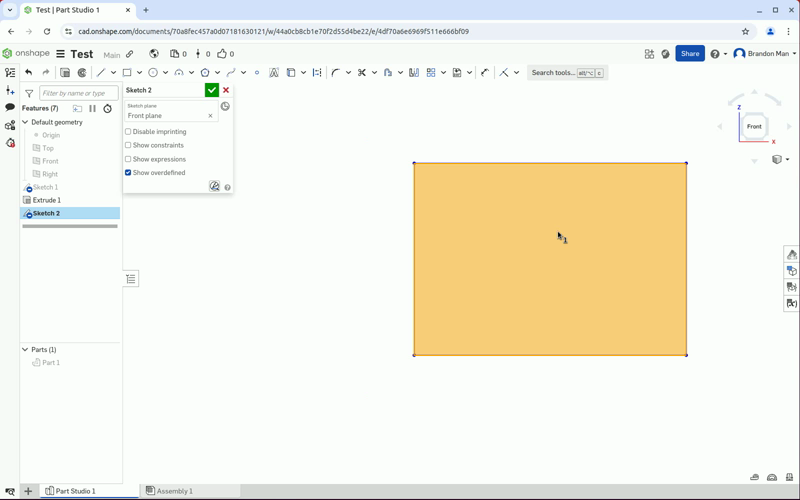
scroll(-6)
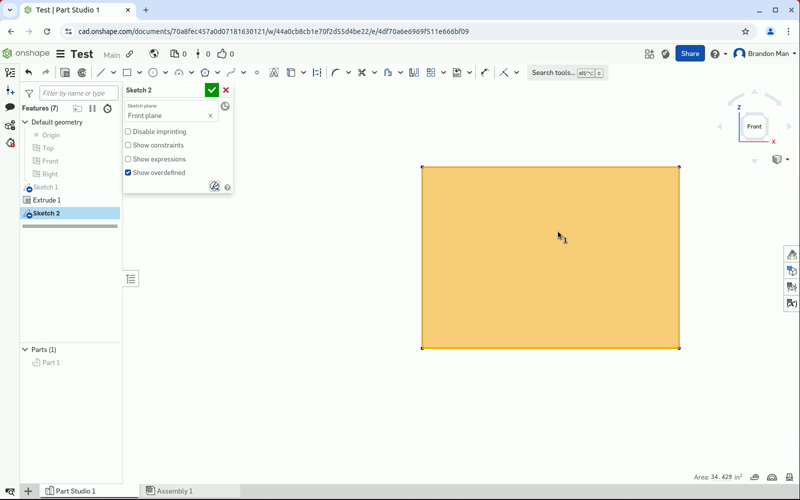
scroll(-6)
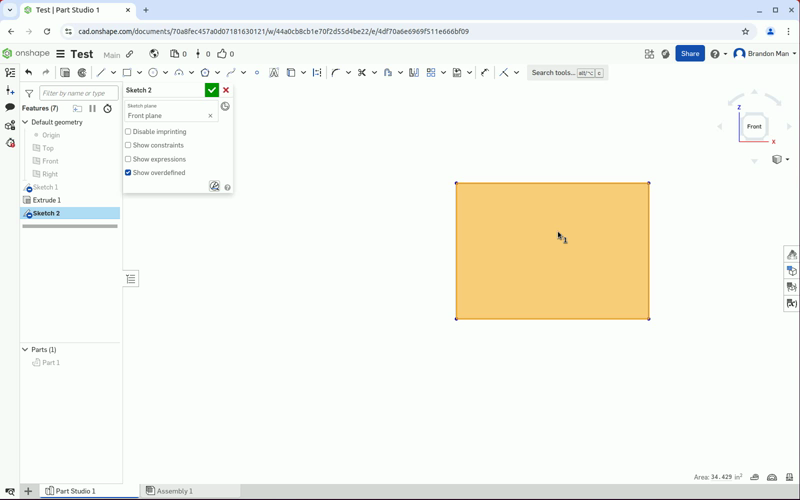
scroll(-6)
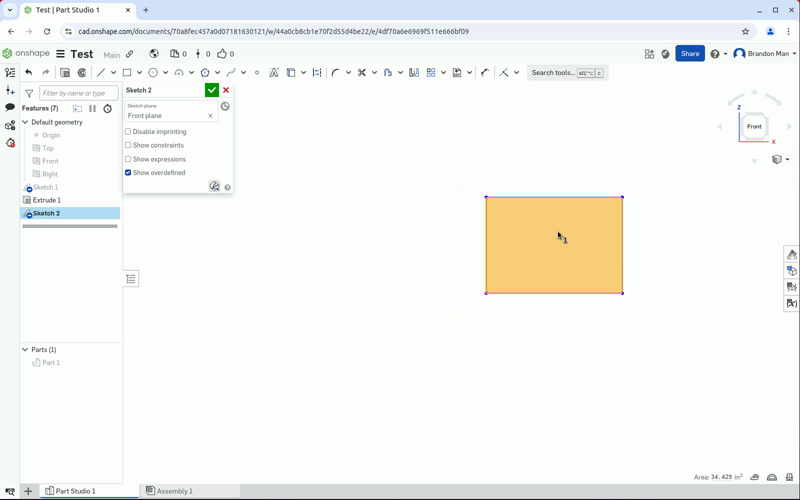
scroll(-6)
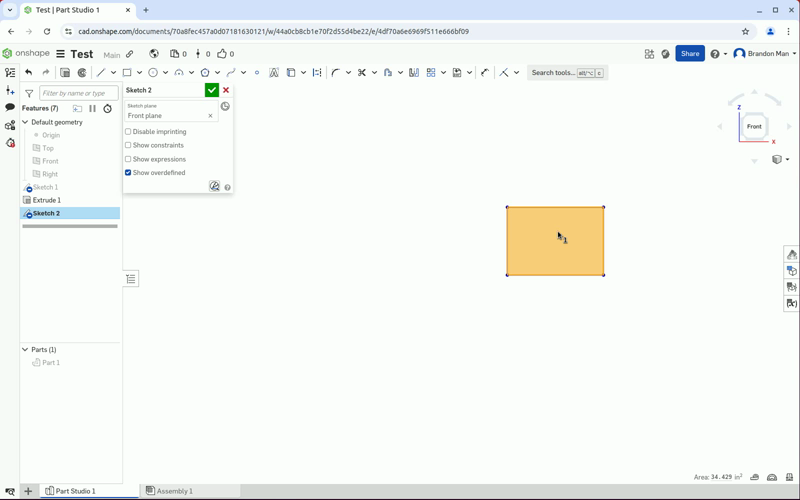
scroll(-6)
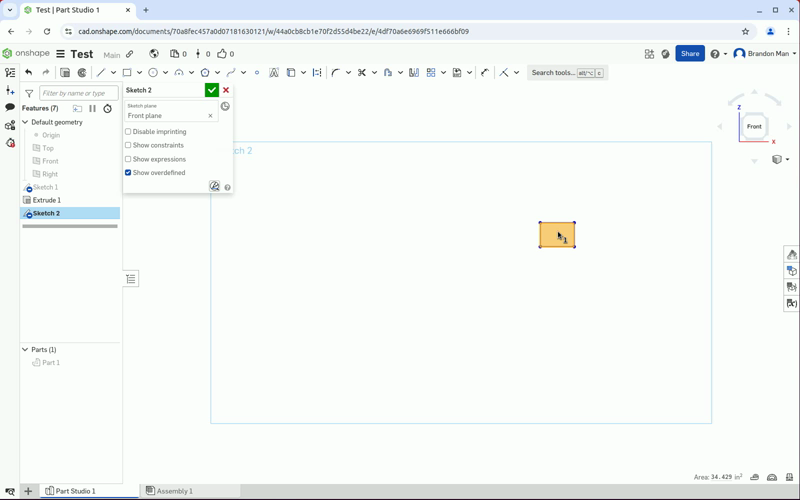
mouse_move(73, 352)
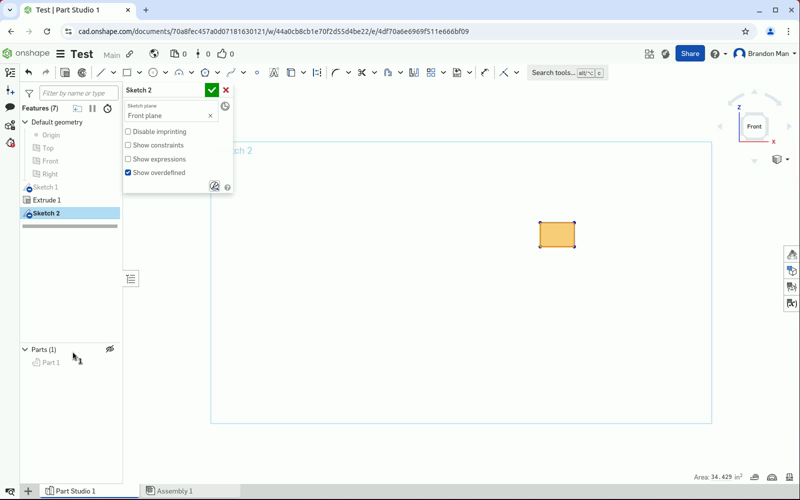
key(shift+y)
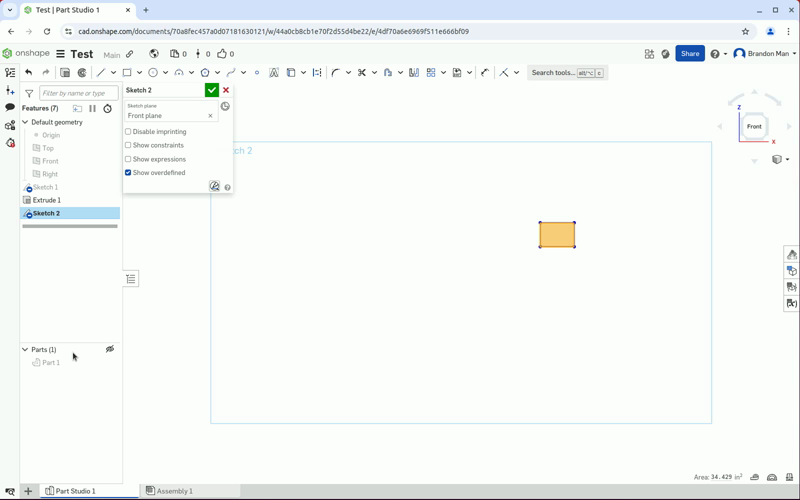
key(shift+e)
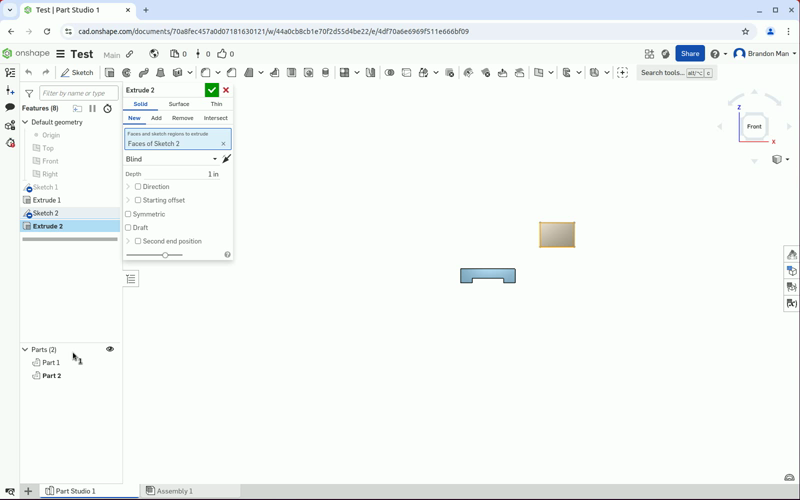
mouse_move(143, 106)
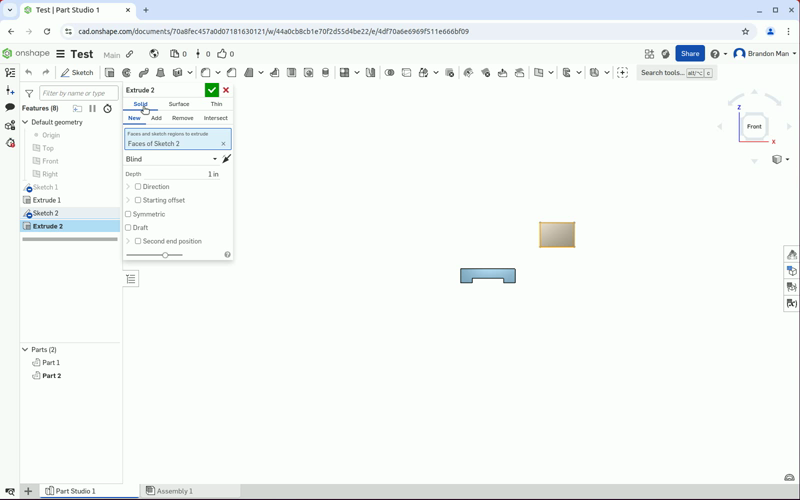
click(143, 106)
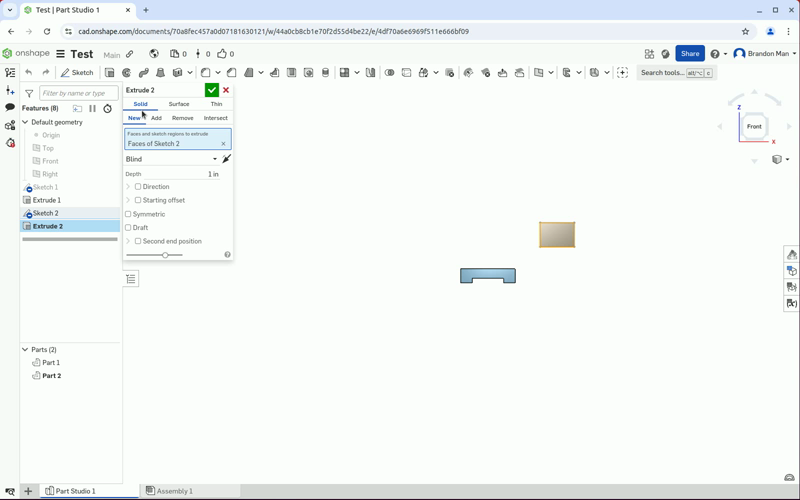
mouse_move(137, 120)
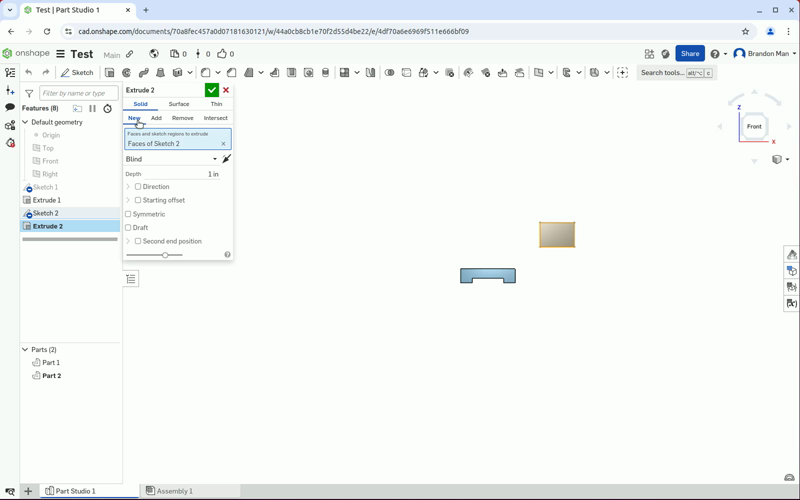
click(137, 120)
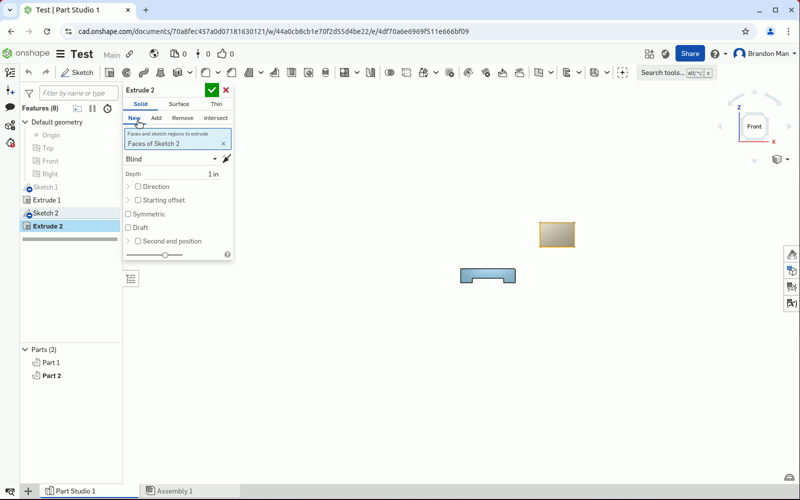
key(tab, 4)
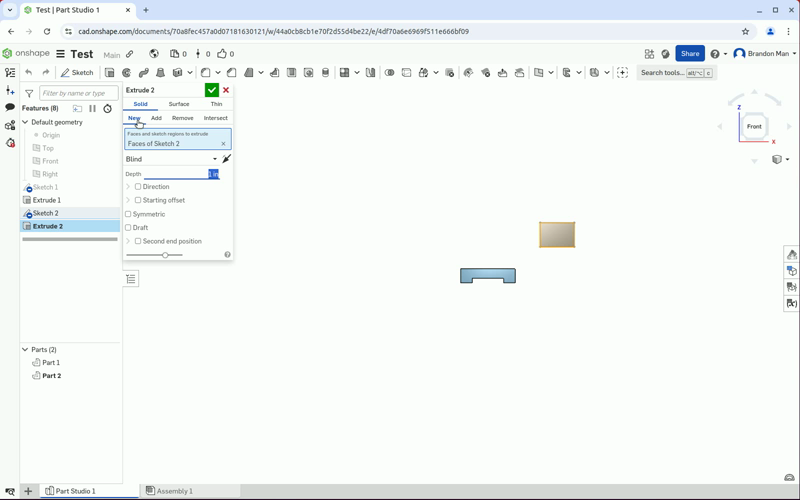
text(14.924)
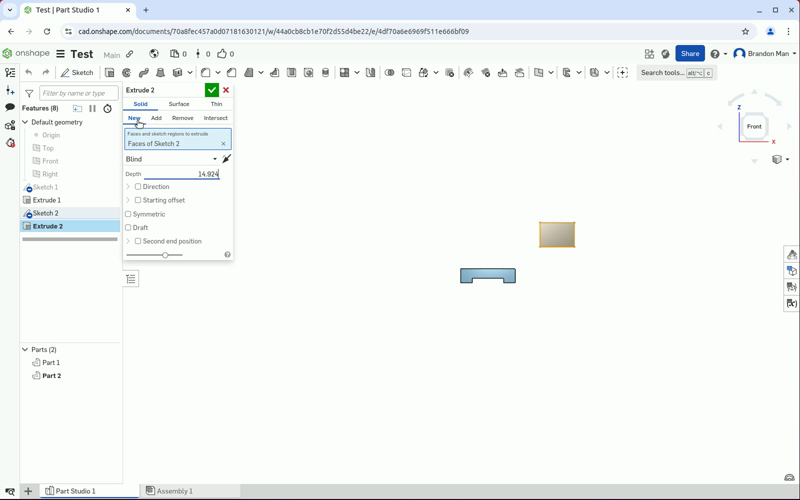
key(tab, 3)
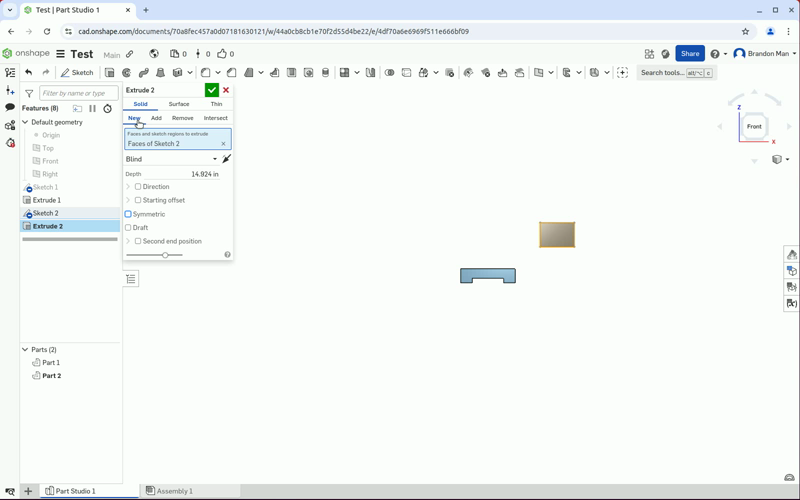
key(space)
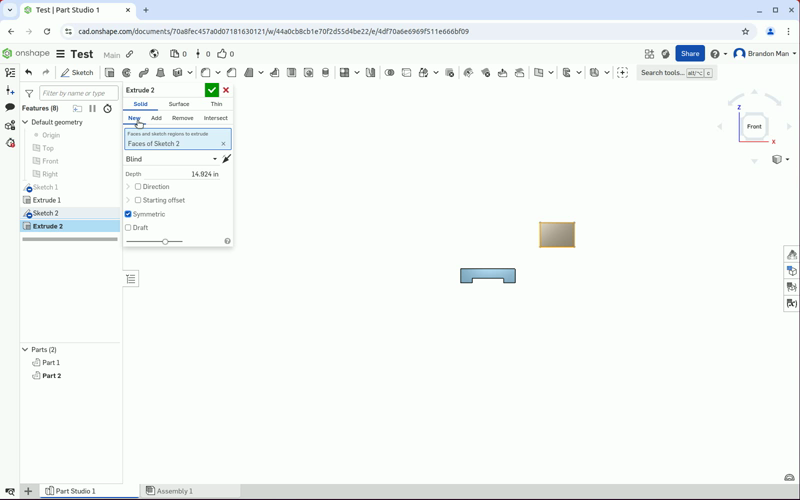
key(enter)
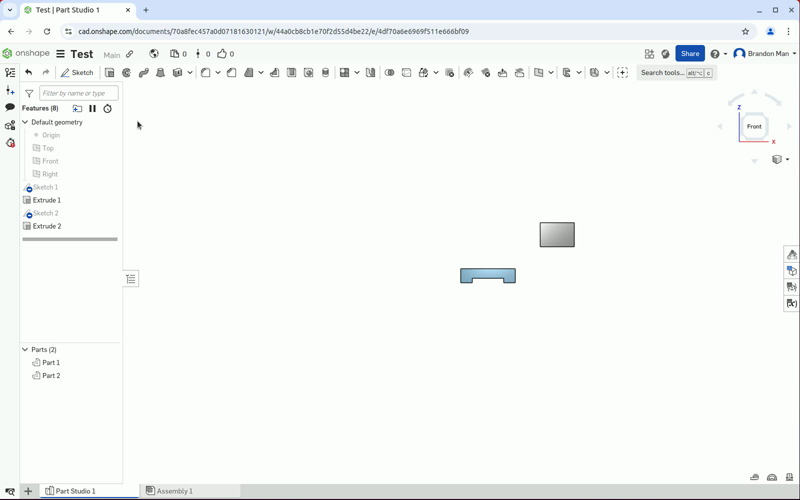
key(shift+h)
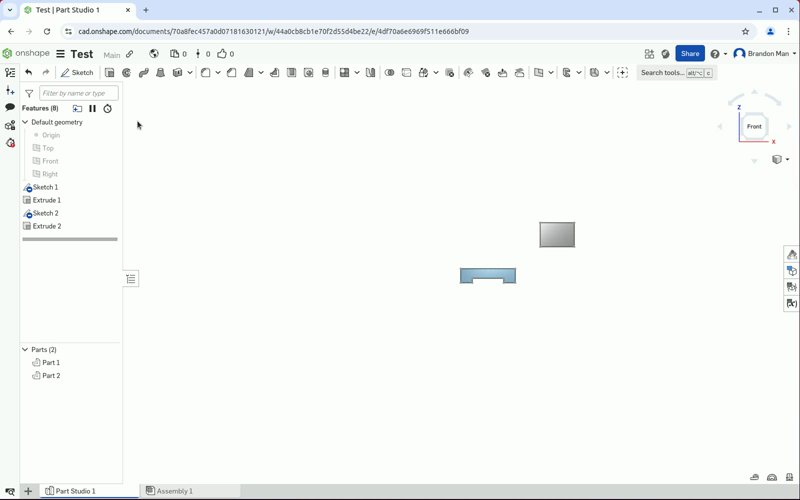
key(shift+h)
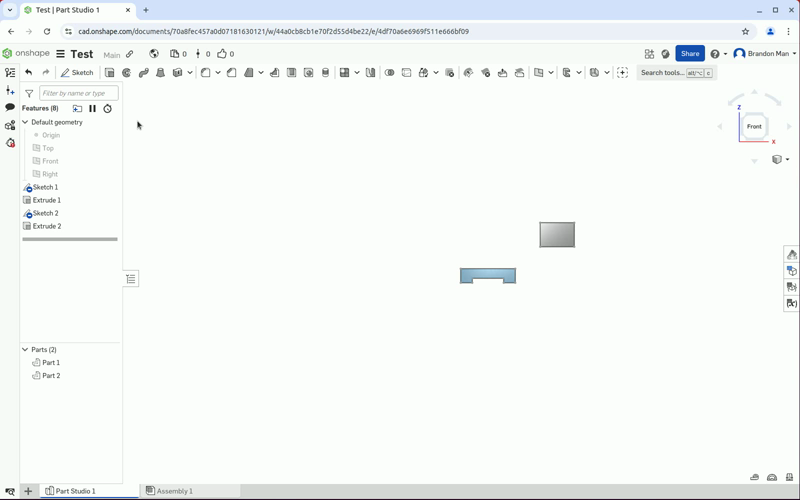
key(shift+7)
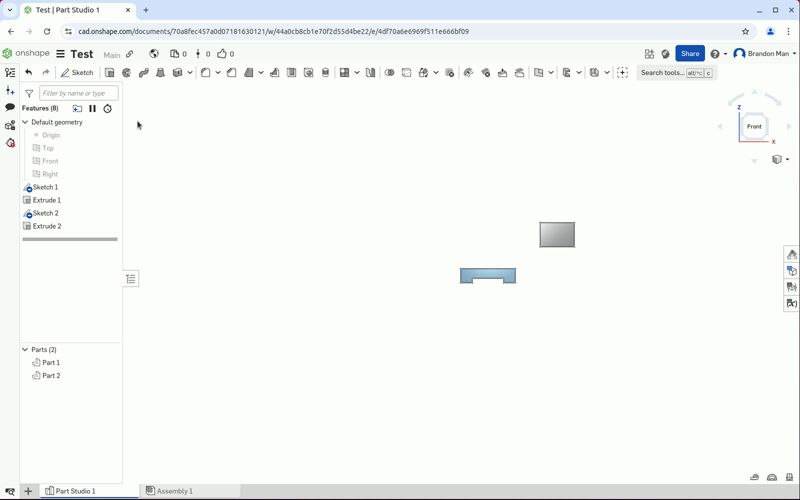
key(left, 2)
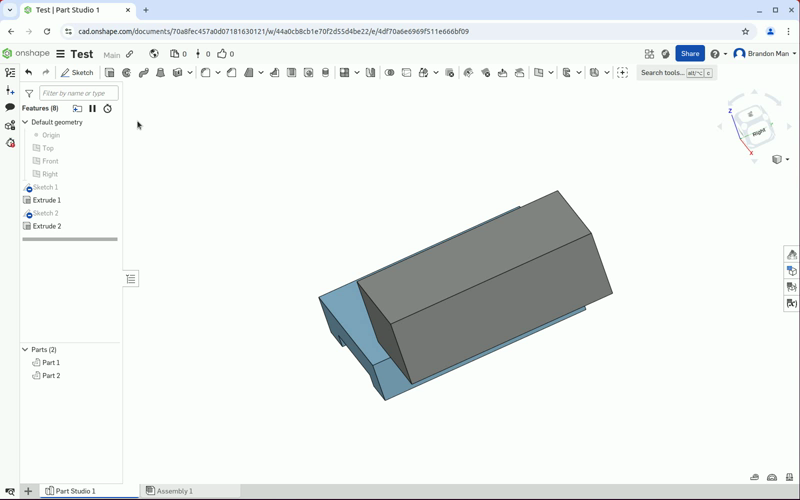
key(down, 2)
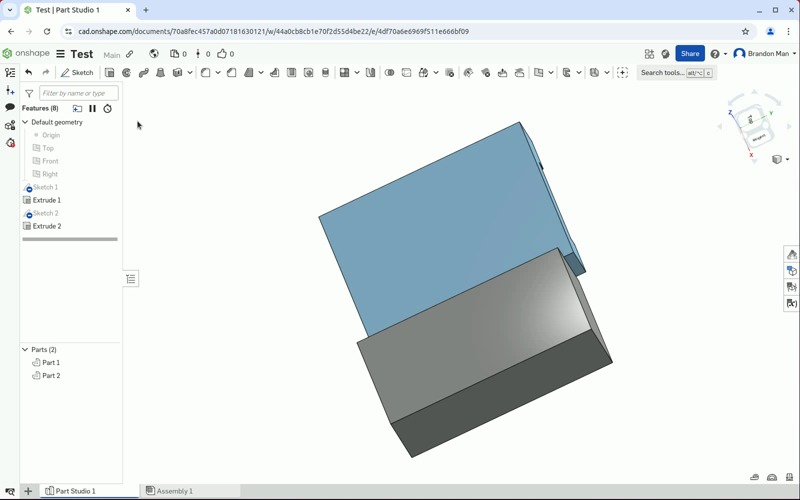
key(up, 2)
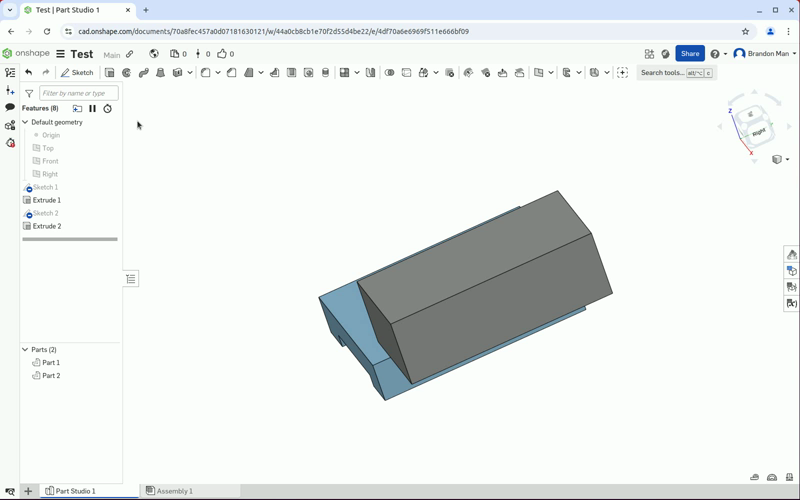
key(right, 2)
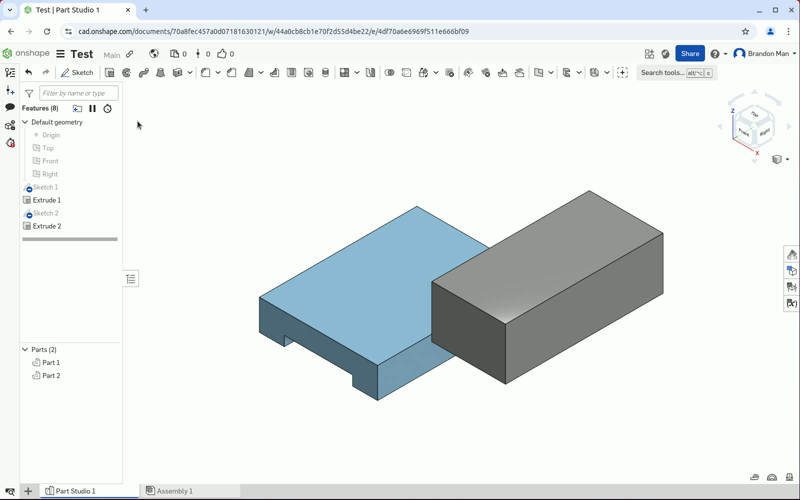
mouse_move(73, 189)
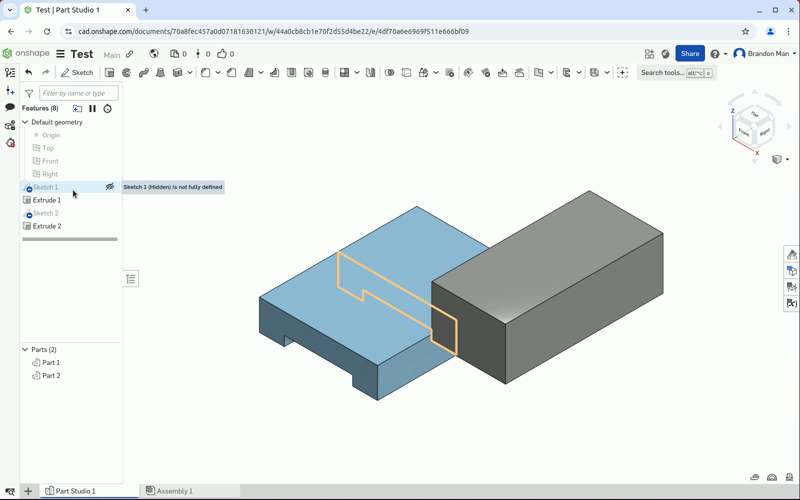
click(73, 189)